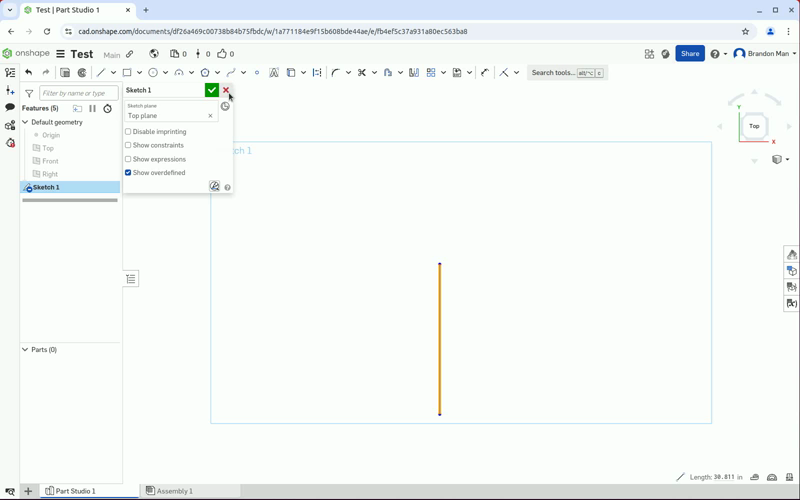
key(shift+h)
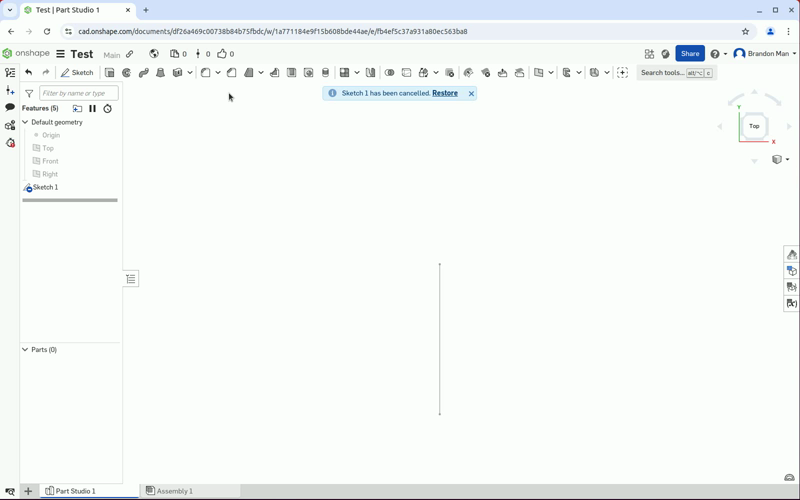
mouse_move(73, 352)
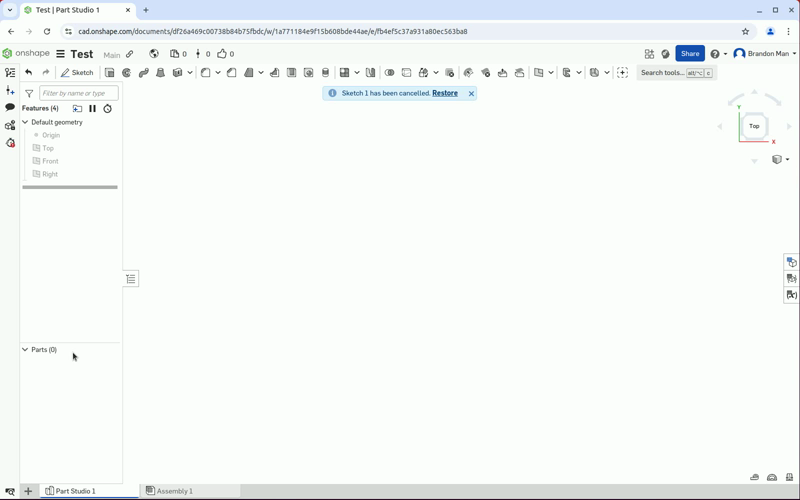
key(y)
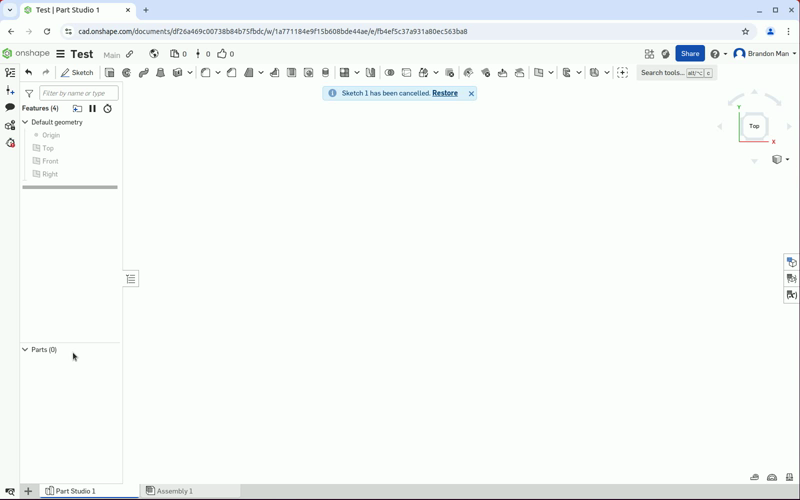
key(shift+p)
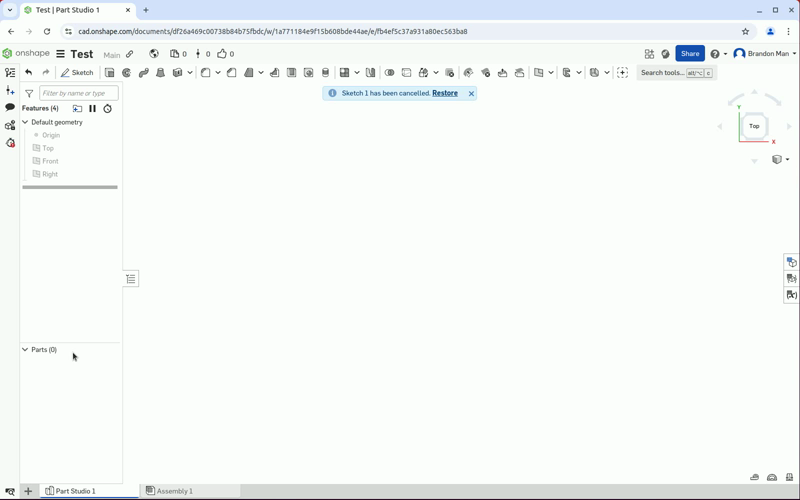
key(space)
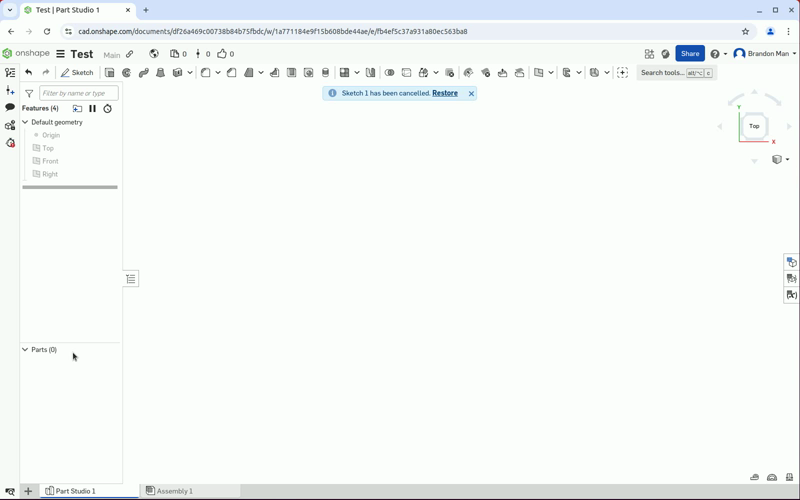
key_down(shift)
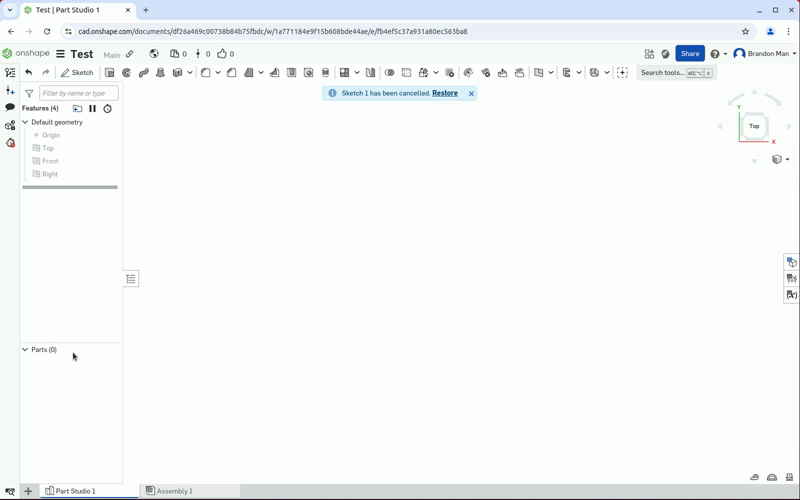
key(up)
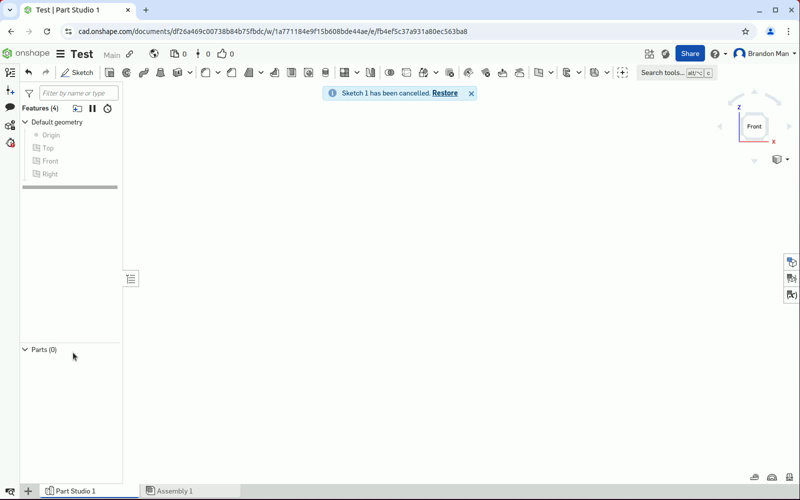
key_up(shift)
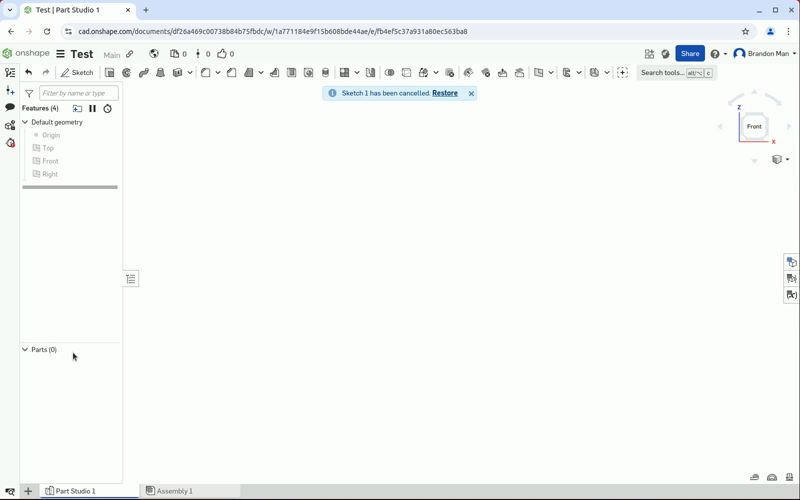
mouse_move(73, 352)
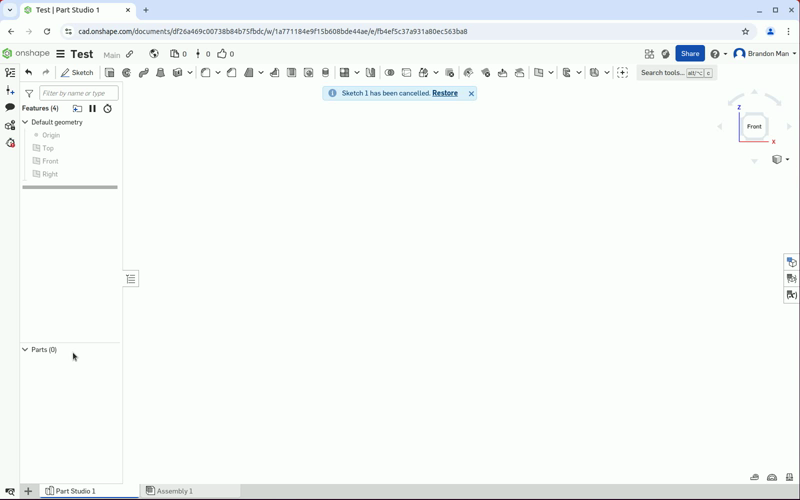
key(shift+y)
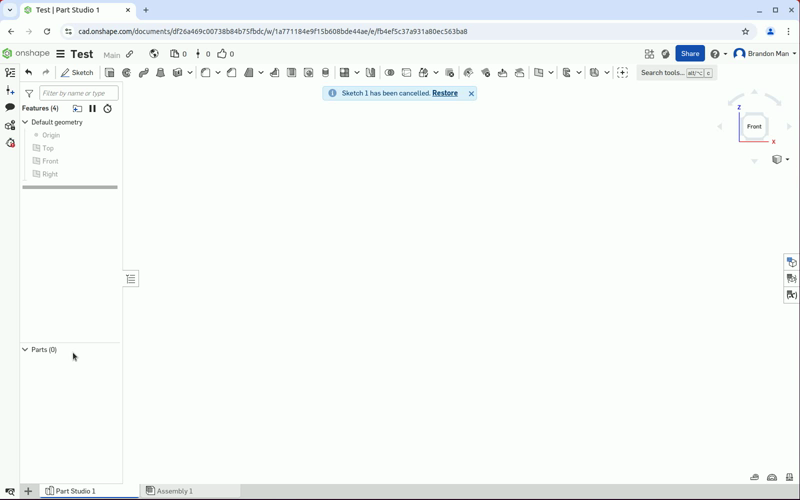
key(shift+s)
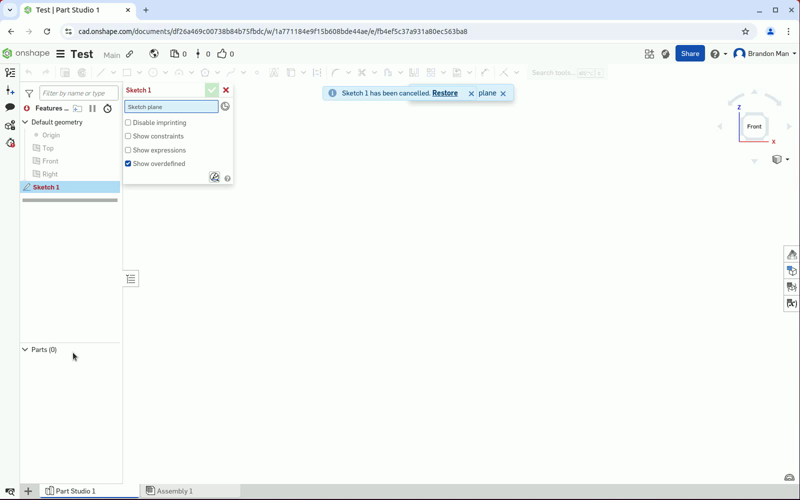
mouse_move(73, 163)
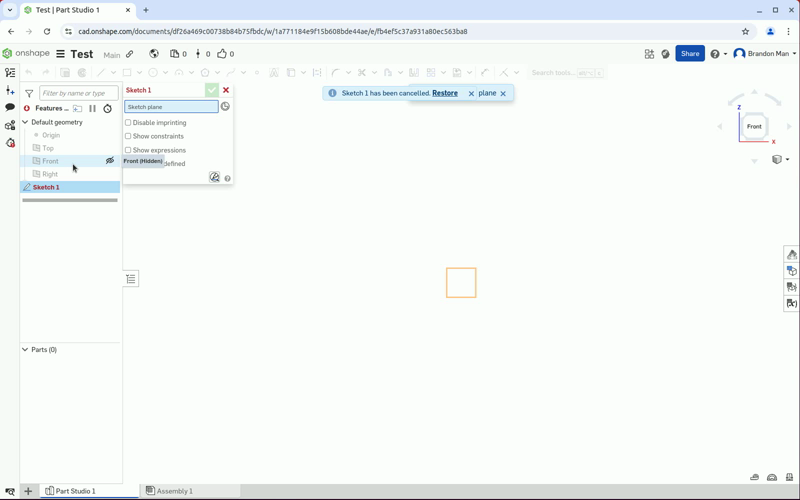
click(73, 163)
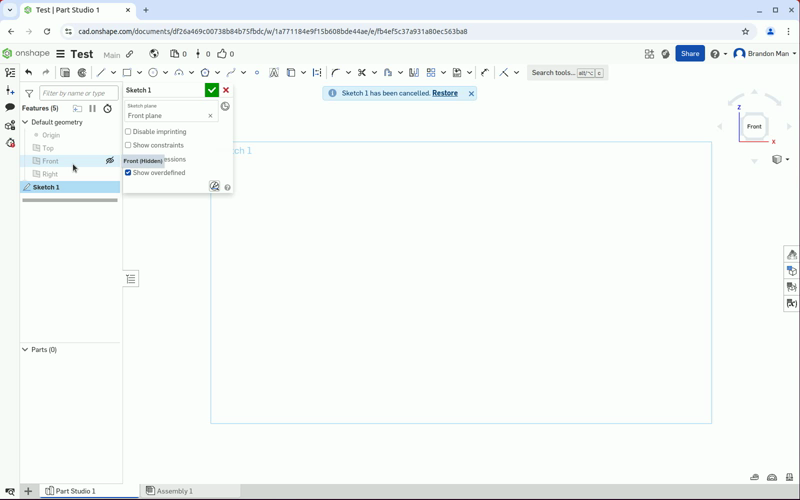
mouse_move(73, 352)
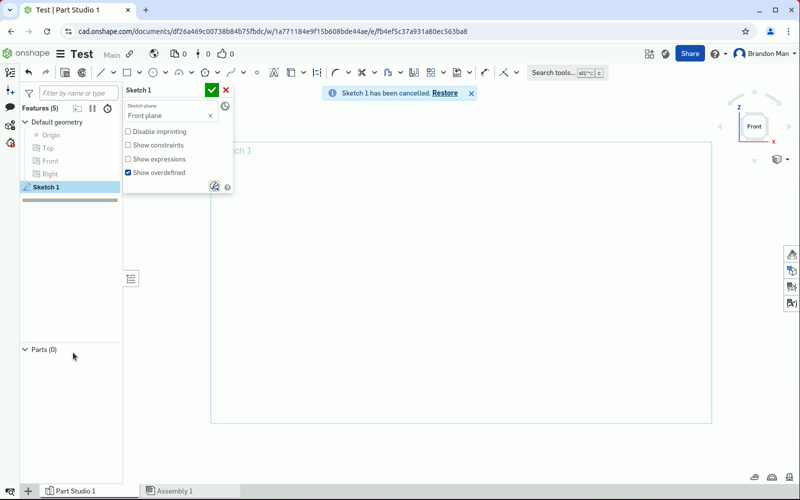
key(y)
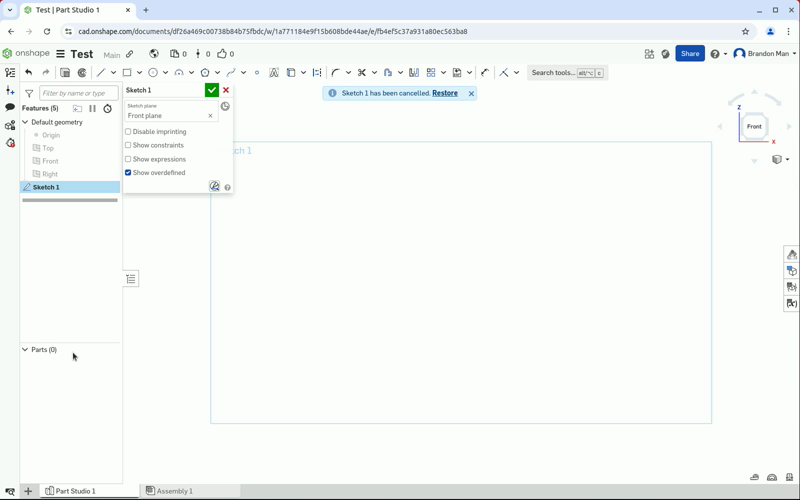
key(l)
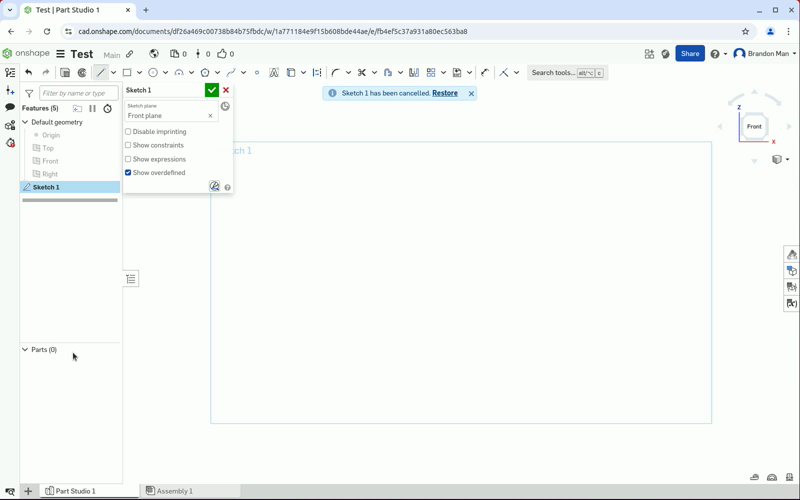
key_down(shift)
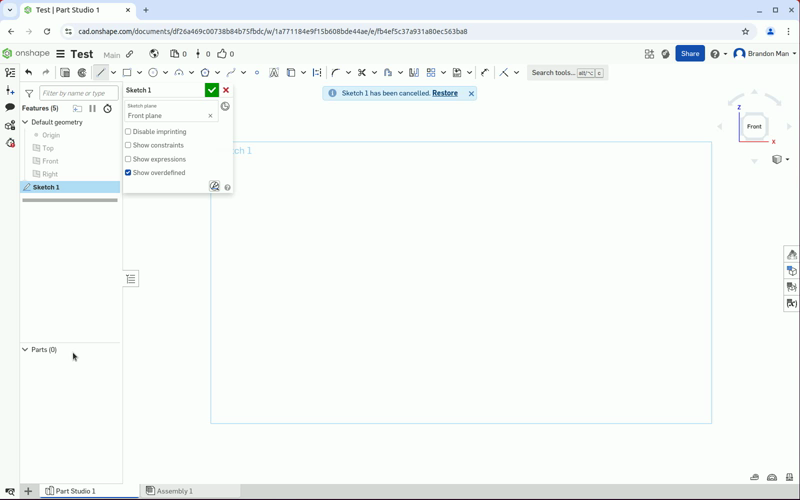
mouse_move(372, 294)
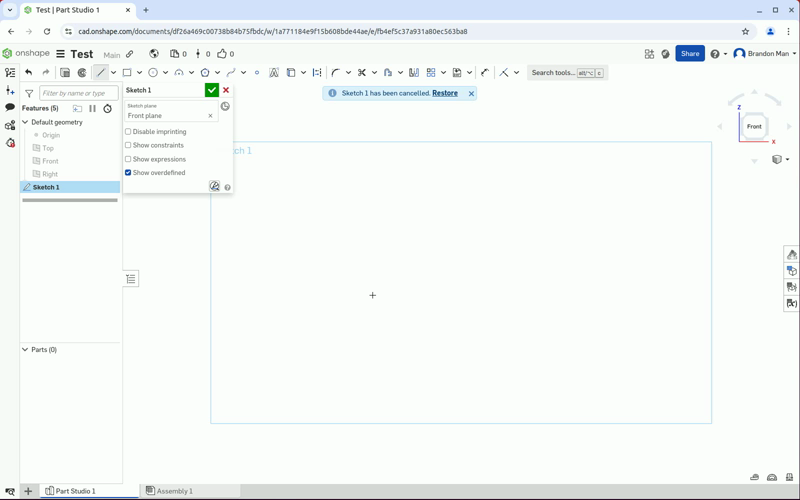
click(372, 294)
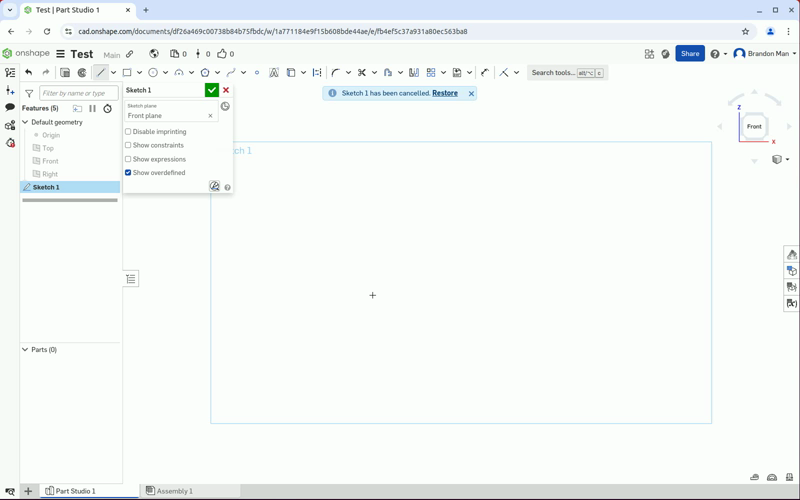
key_up(shift)
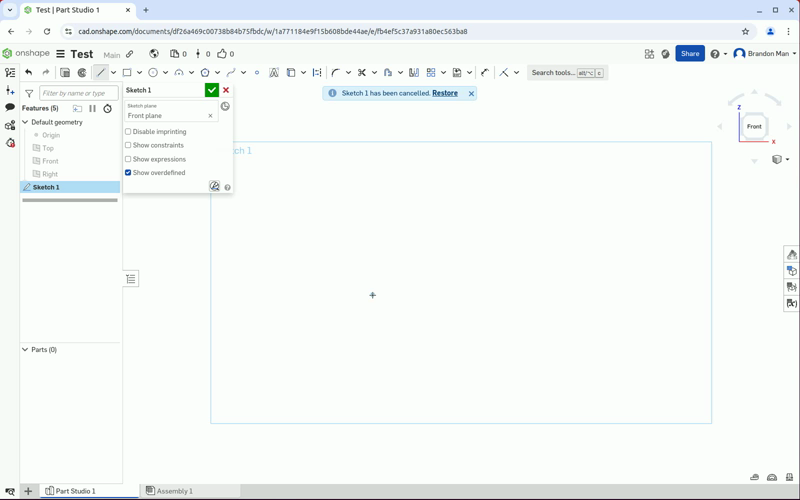
key_down(shift)
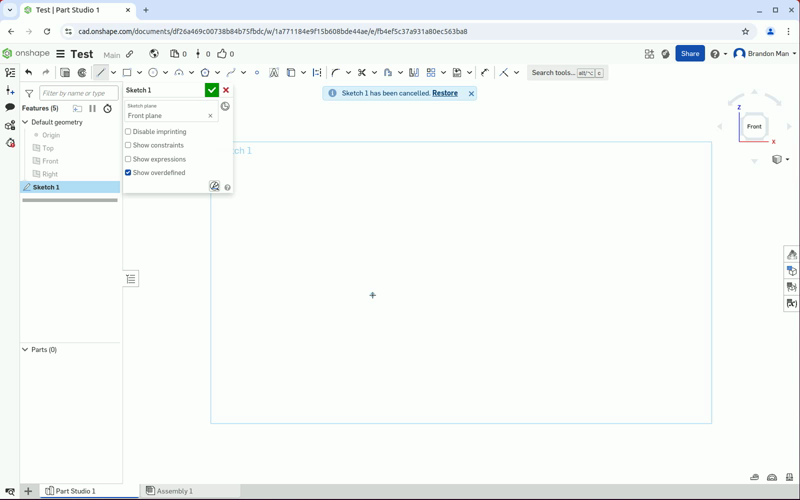
mouse_move(572, 294)
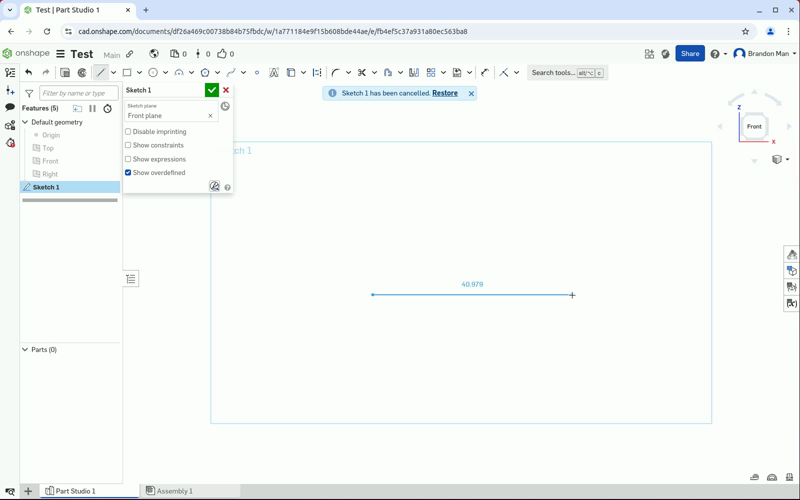
click(572, 294)
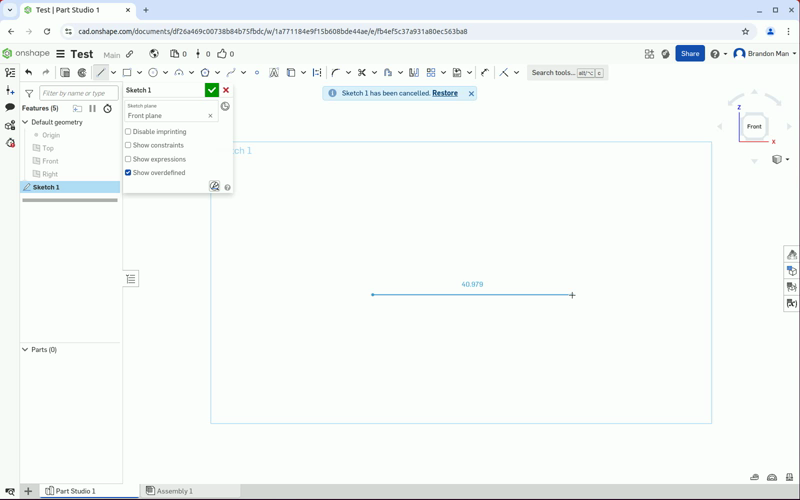
key_up(shift)
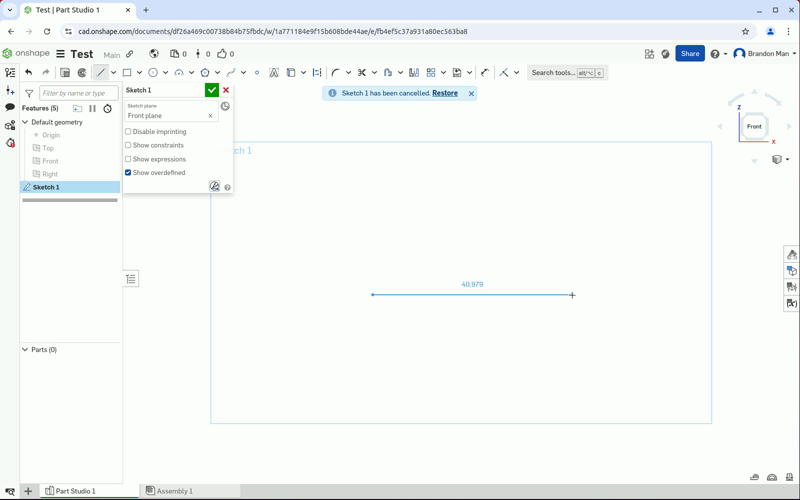
key_down(shift)
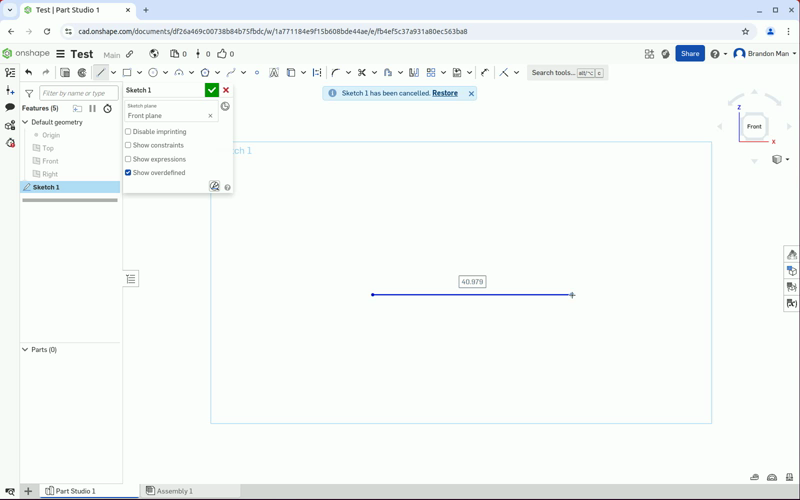
mouse_move(589, 294)
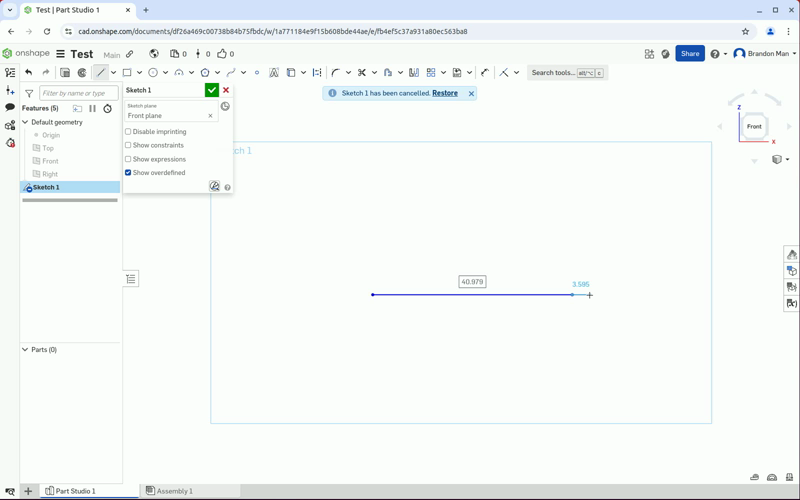
mouse_move(572, 282)
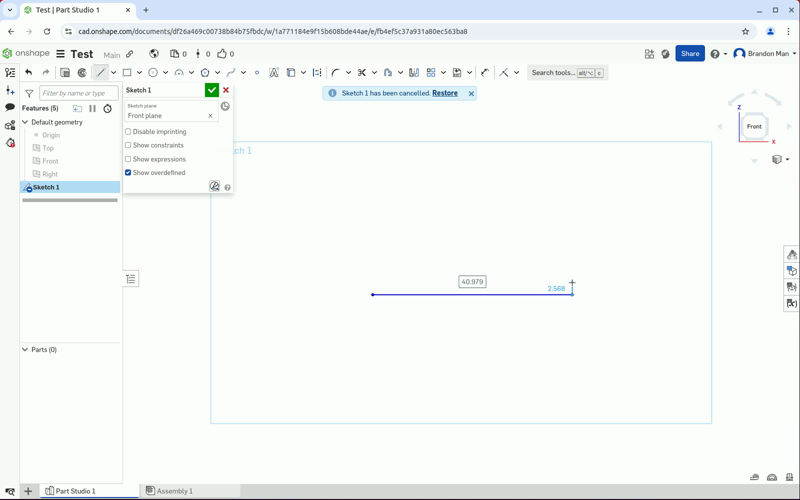
click(572, 282)
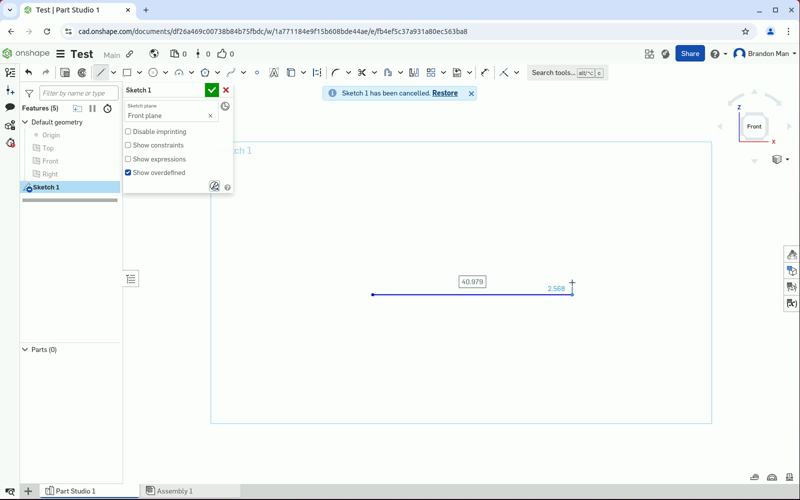
key_up(shift)
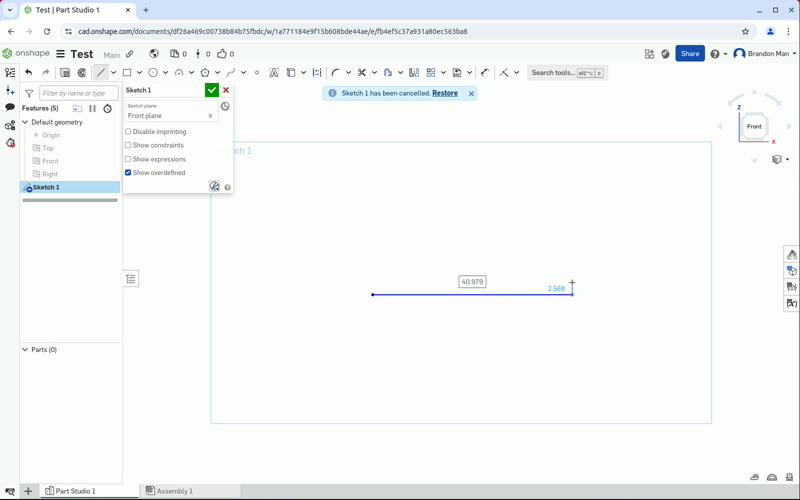
key_down(shift)
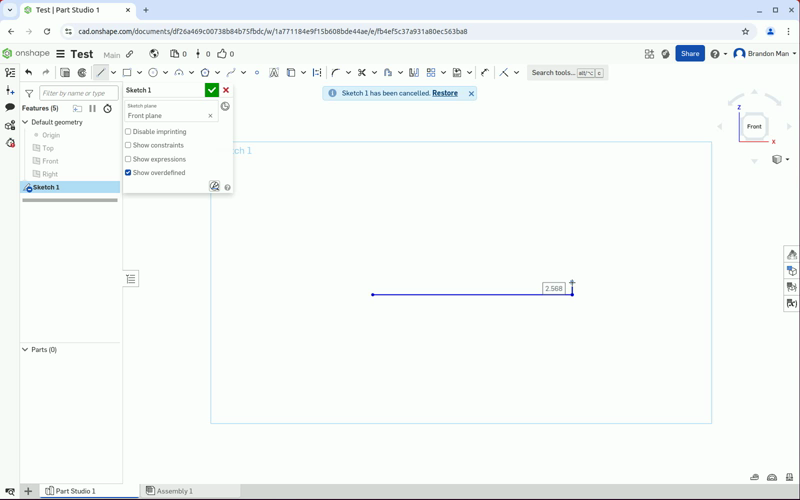
mouse_move(372, 282)
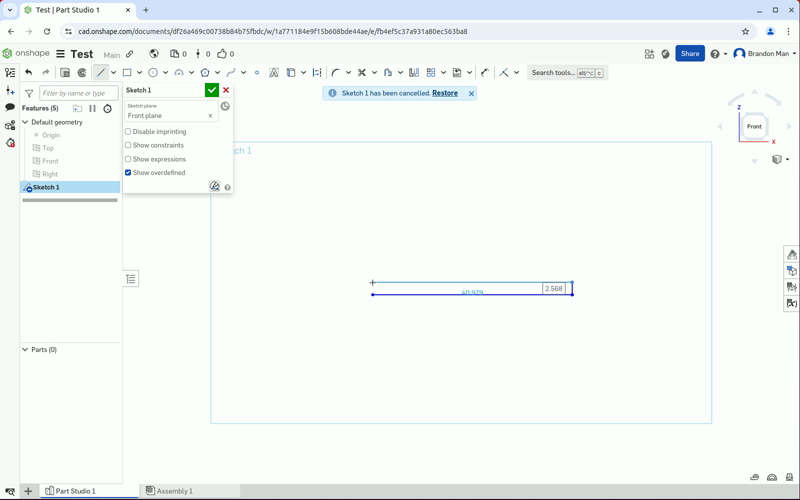
click(372, 282)
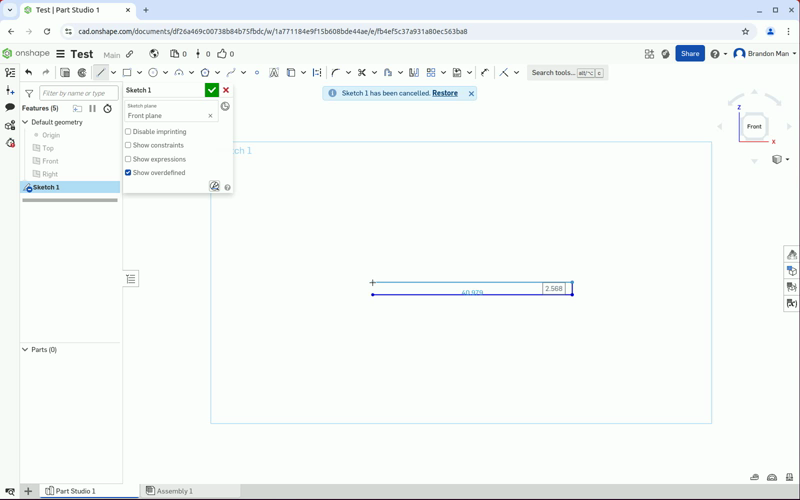
key_up(shift)
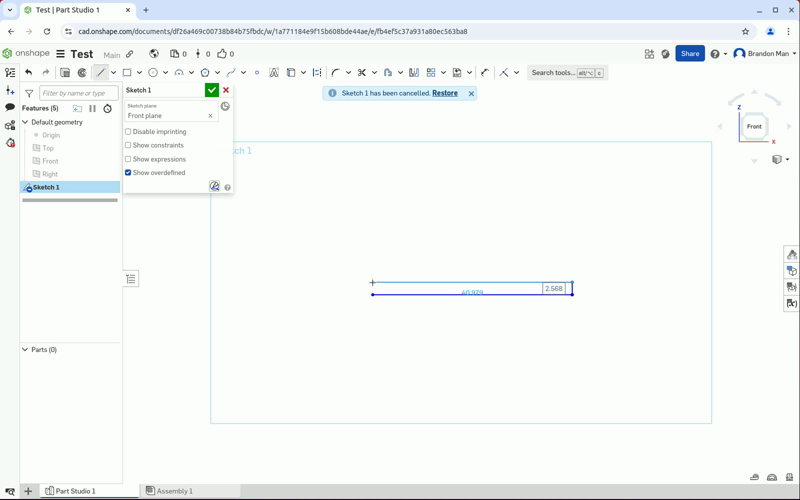
mouse_move(402, 282)
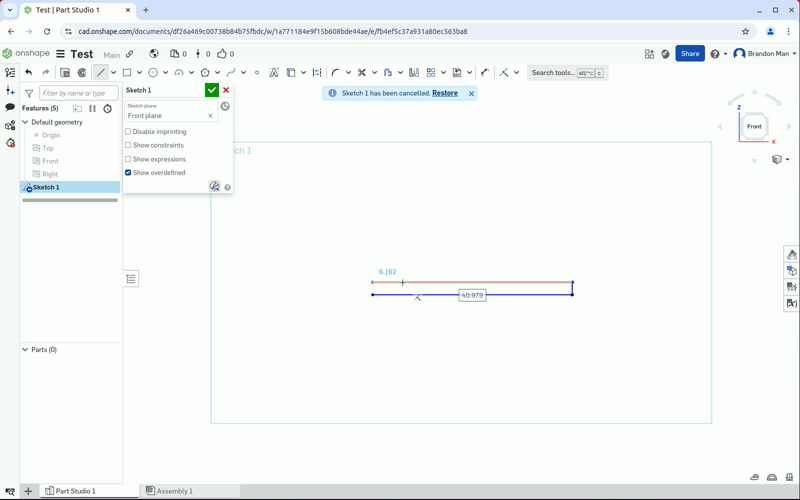
key_down(shift)
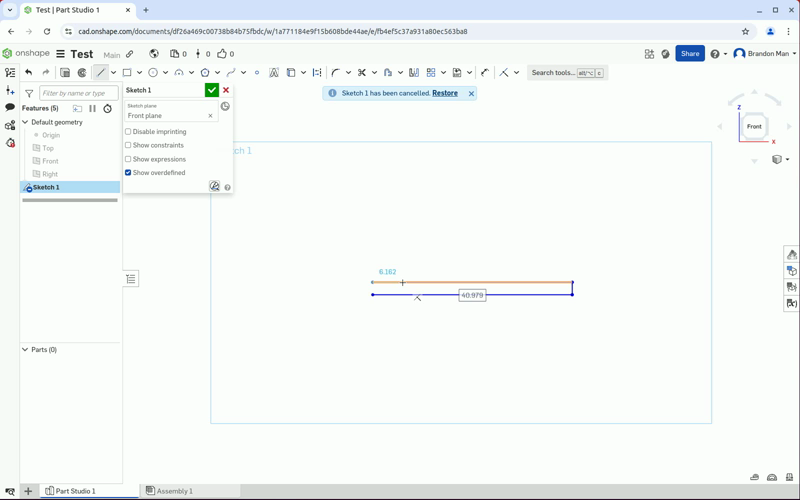
mouse_move(372, 294)
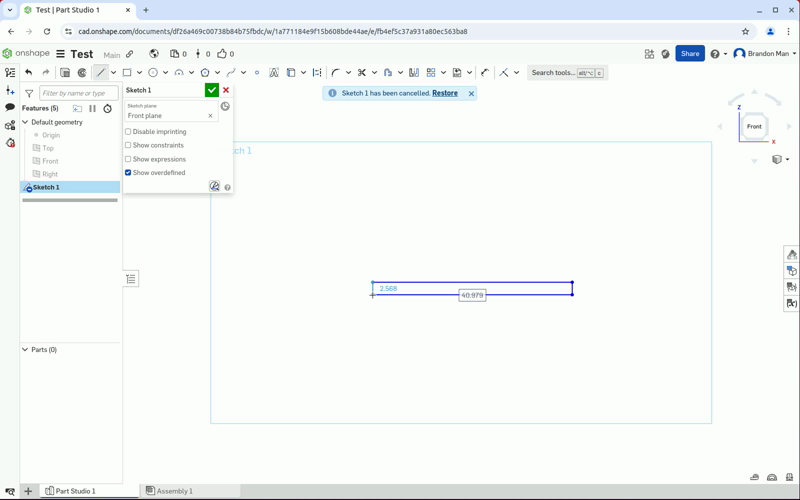
key_up(shift)
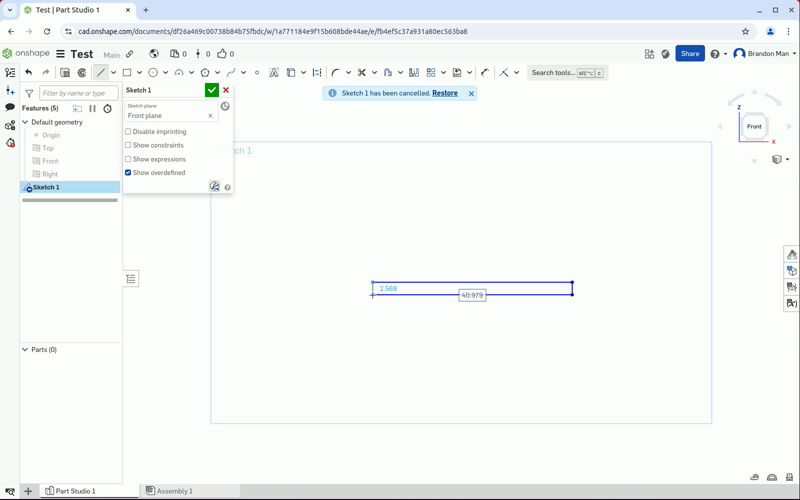
click(372, 294)
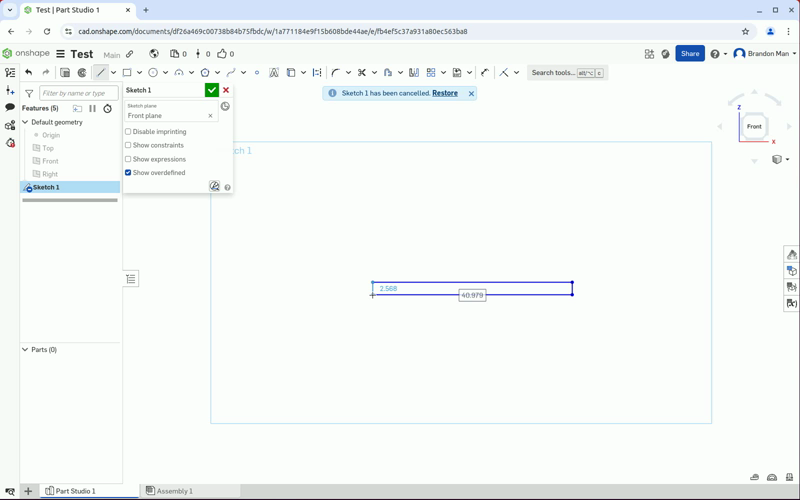
key(esc)
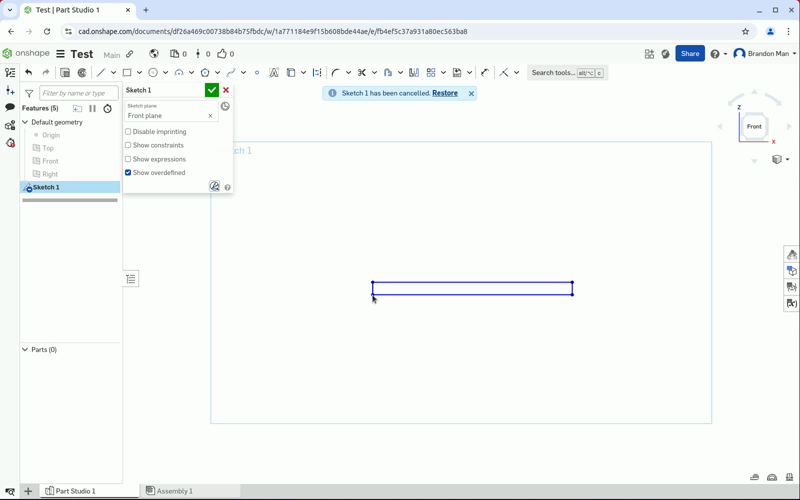
key(c)
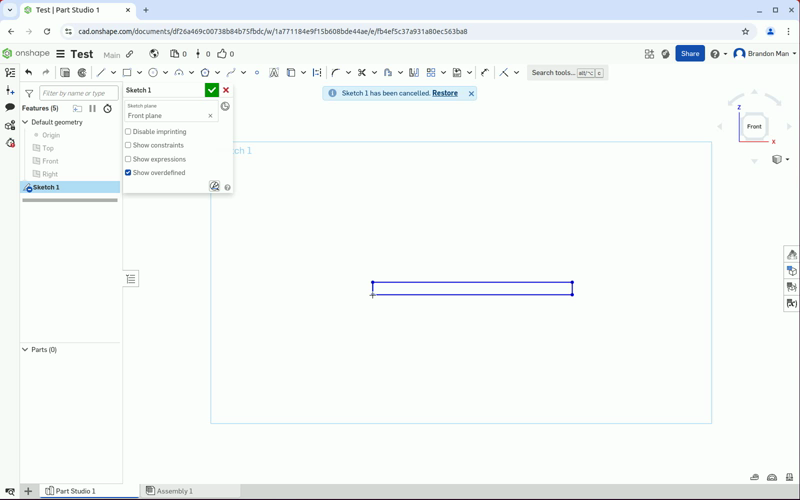
key_down(shift)
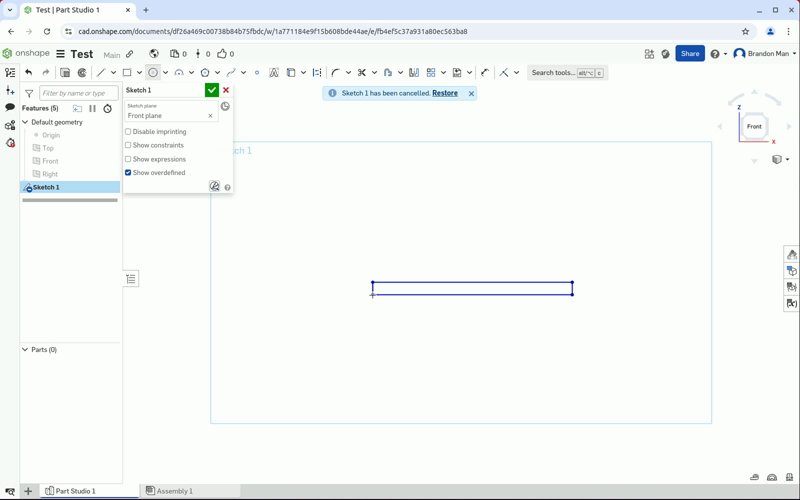
mouse_move(385, 288)
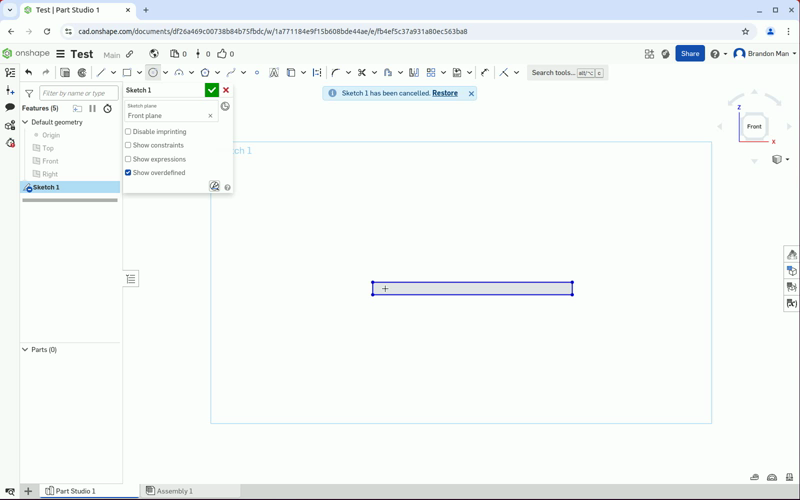
click(385, 288)
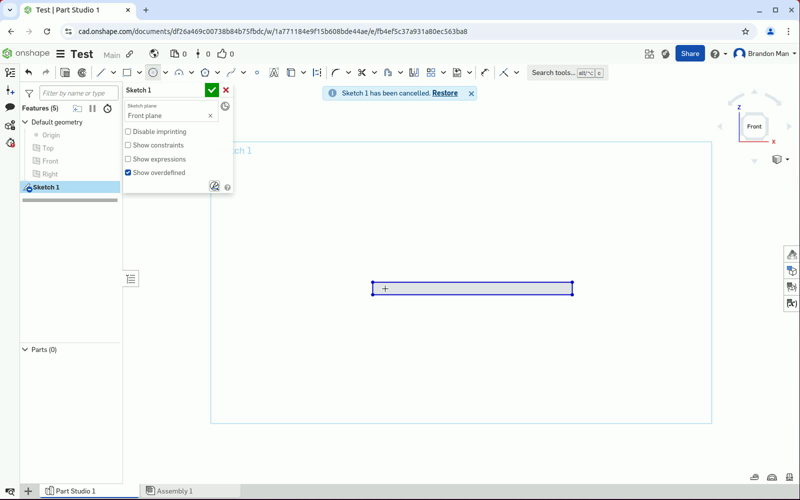
key_up(shift)
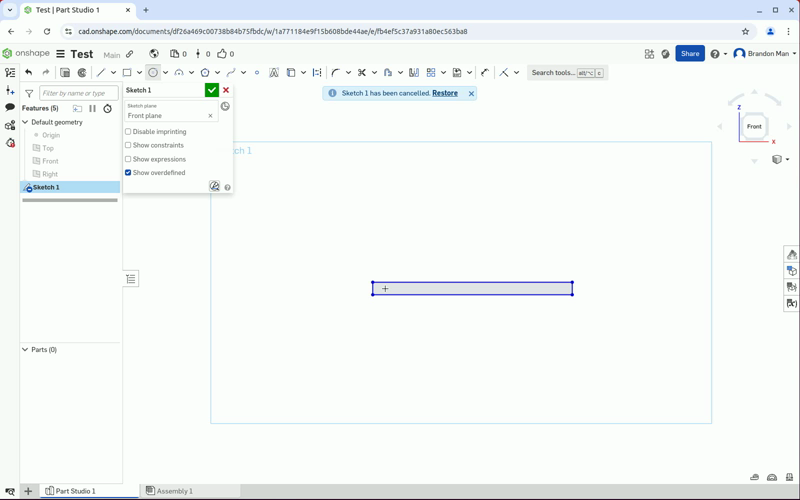
mouse_move(387, 288)
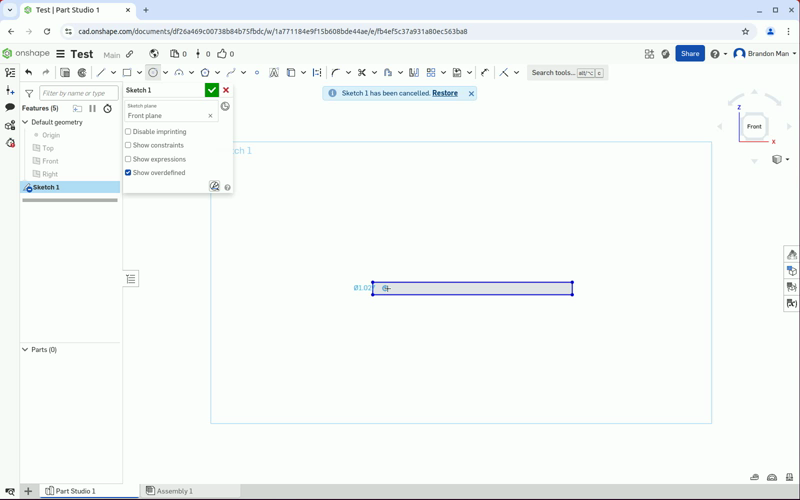
scroll(6)
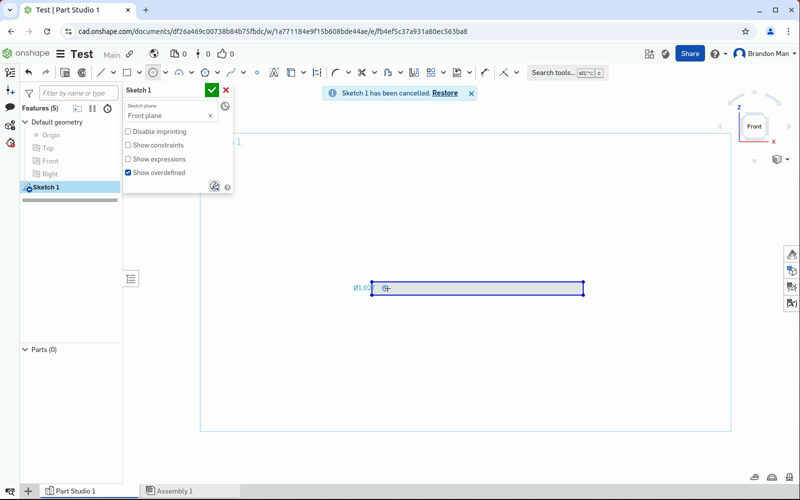
scroll(6)
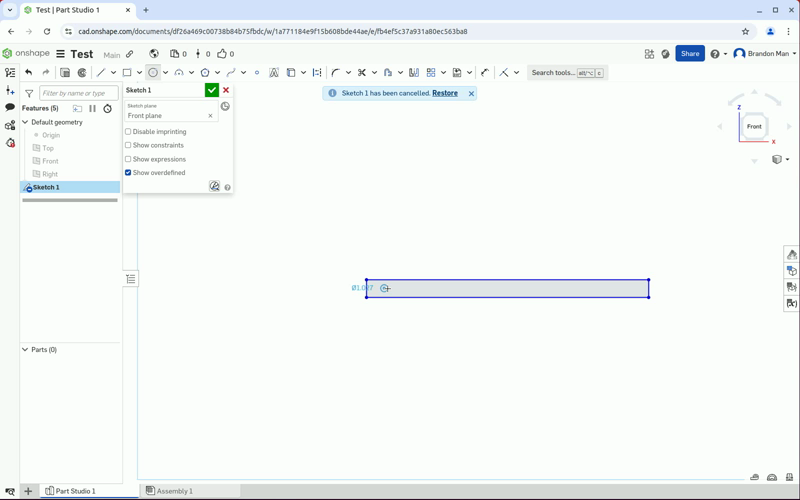
scroll(6)
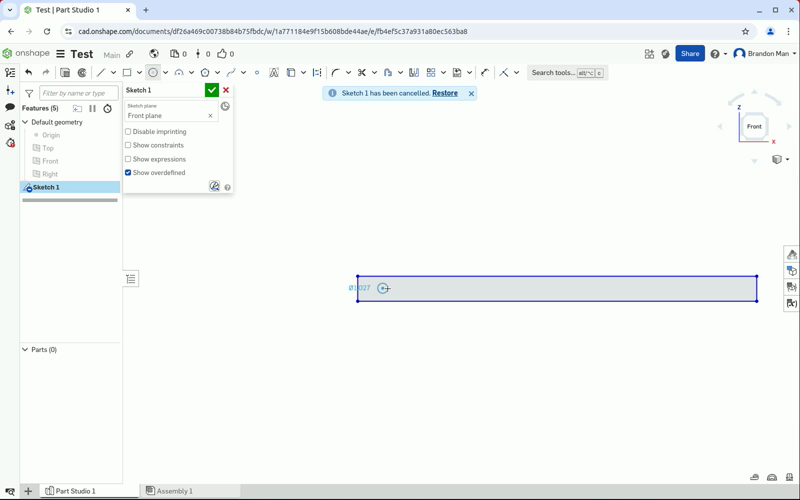
scroll(6)
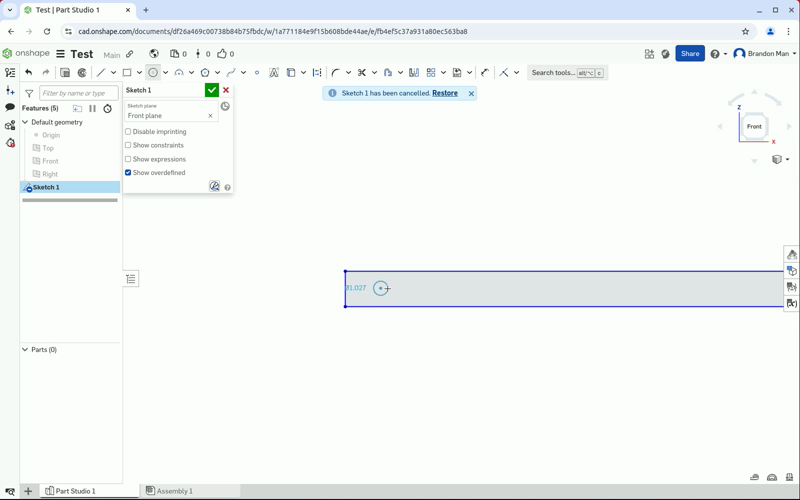
scroll(6)
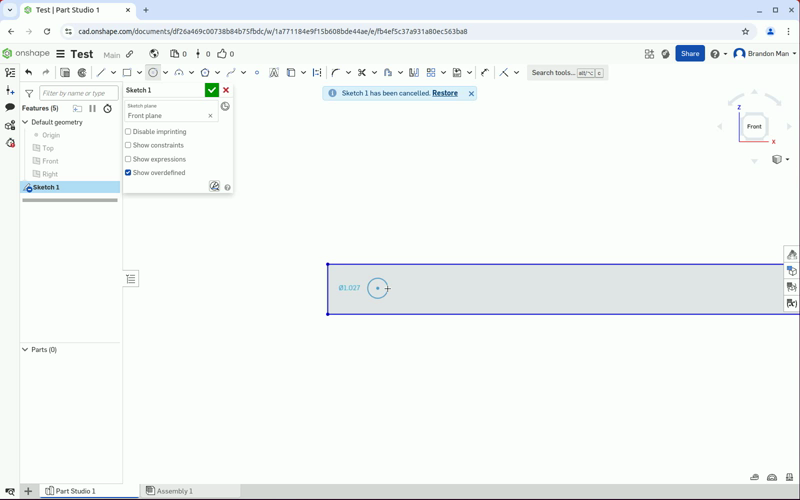
scroll(6)
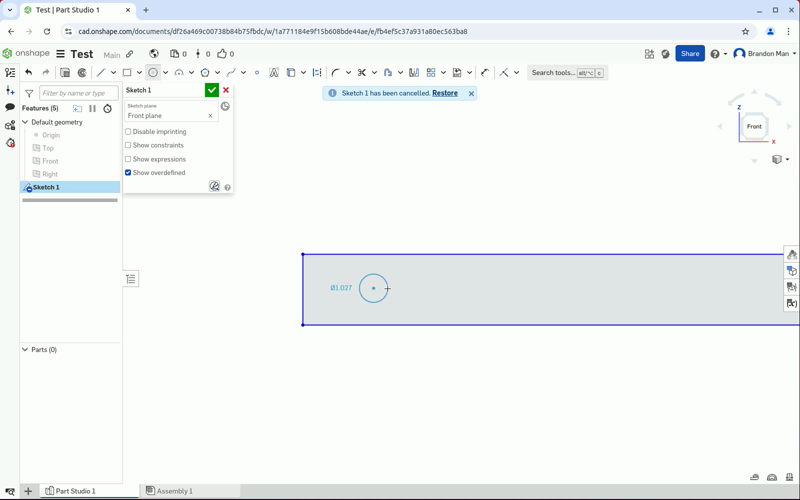
scroll(6)
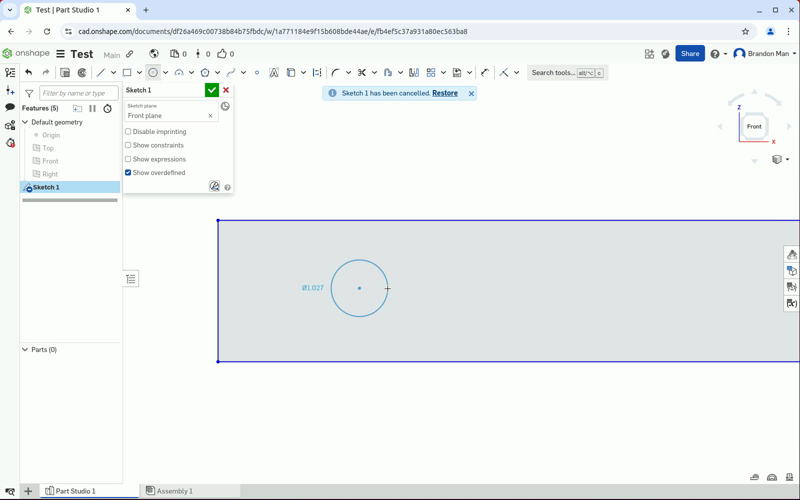
click(387, 288)
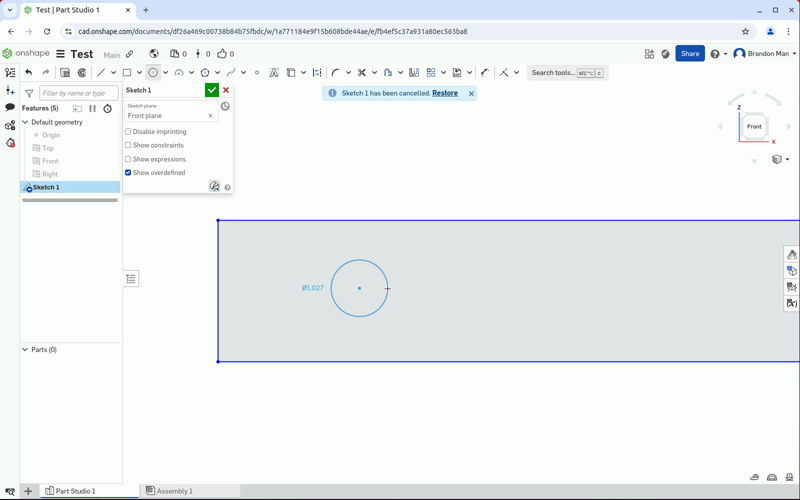
scroll(-6)
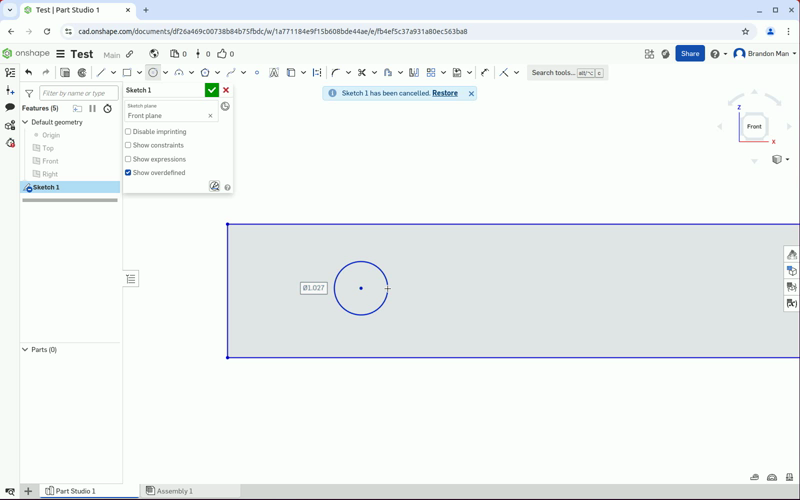
scroll(-6)
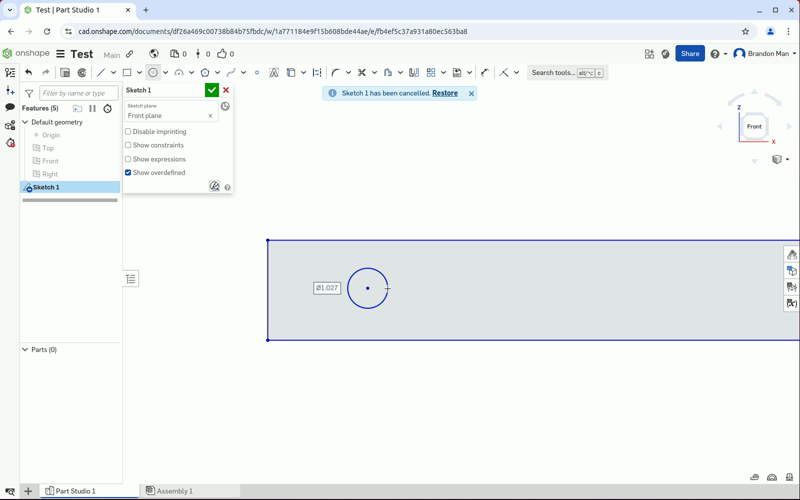
scroll(-6)
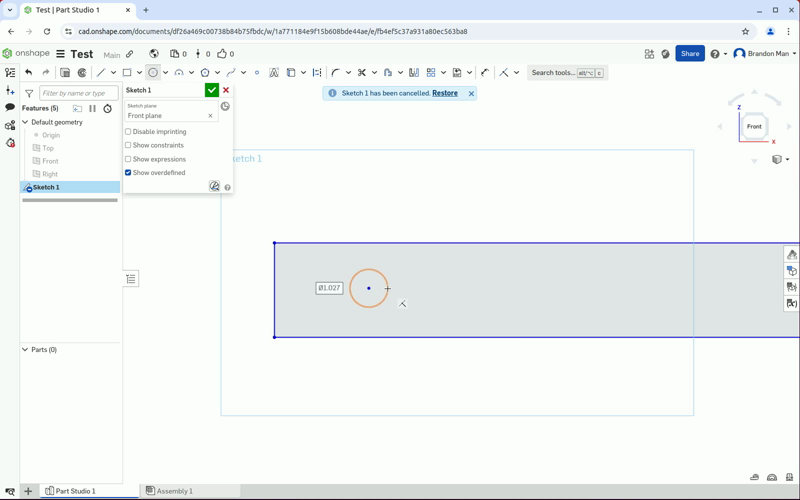
scroll(-6)
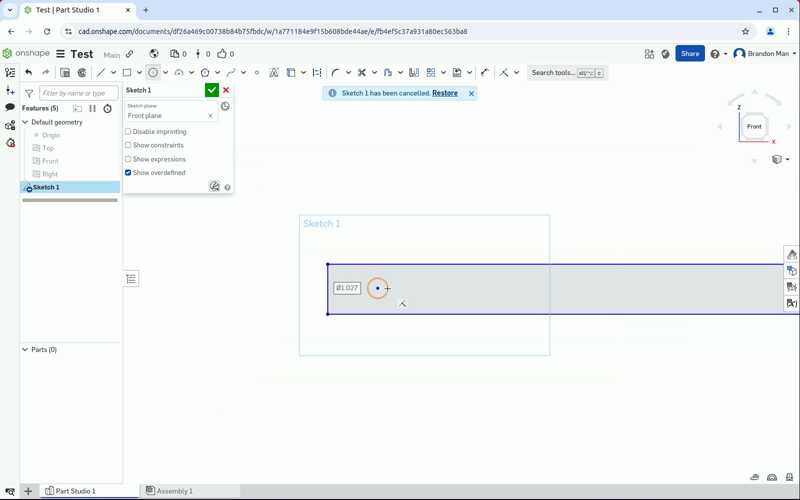
scroll(-6)
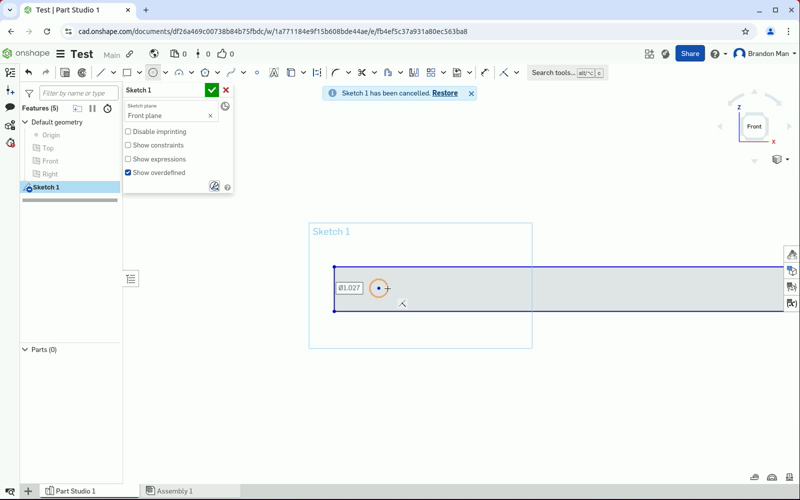
scroll(-6)
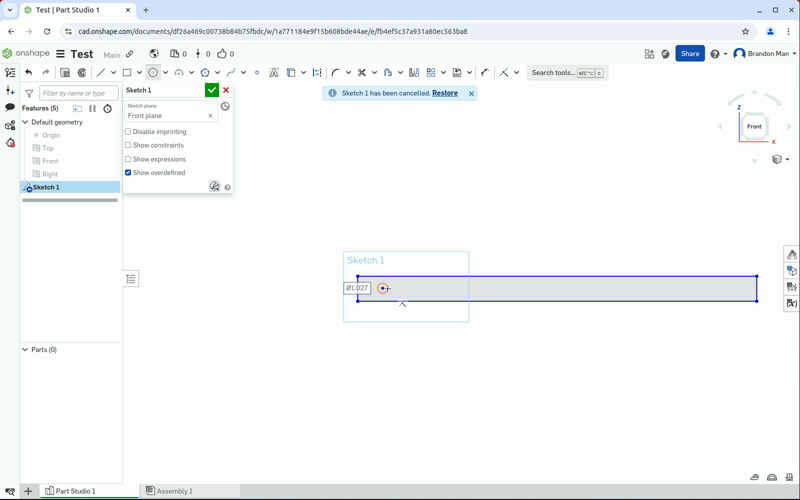
scroll(-6)
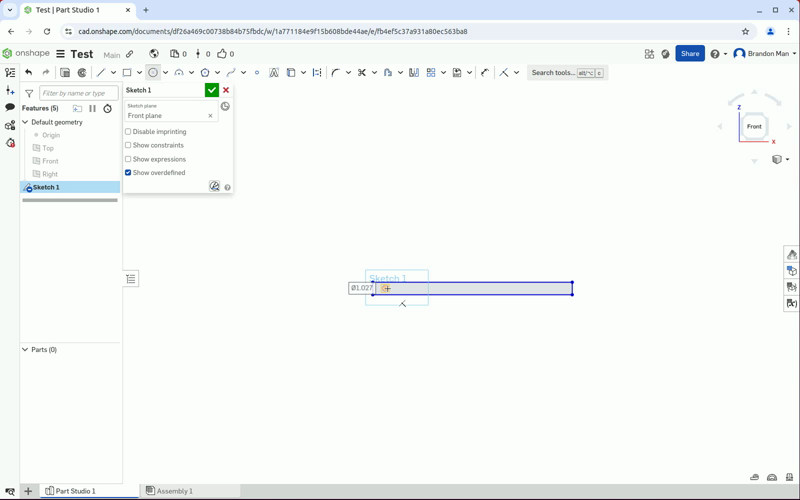
key(esc)
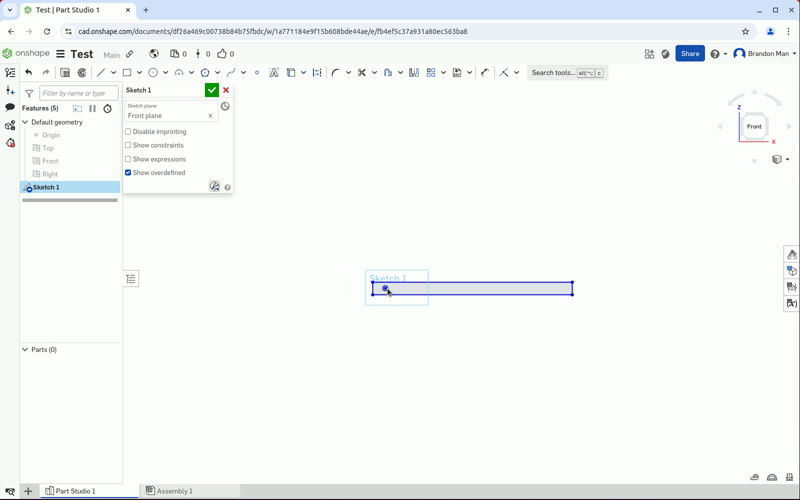
key(c)
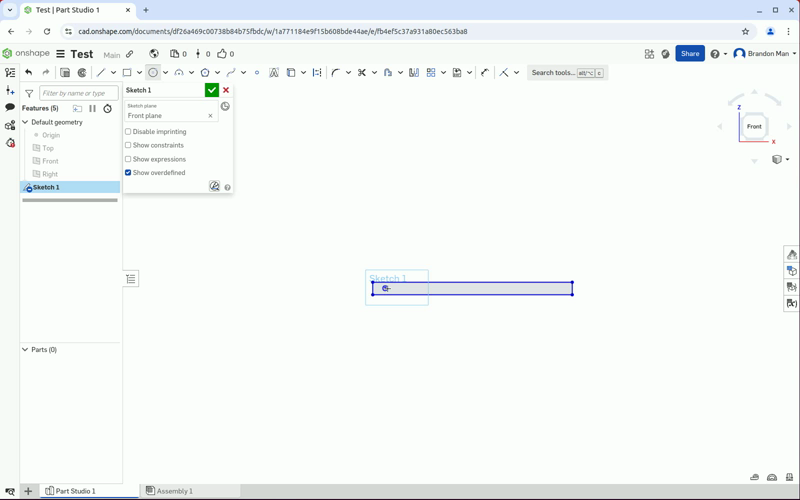
key_down(shift)
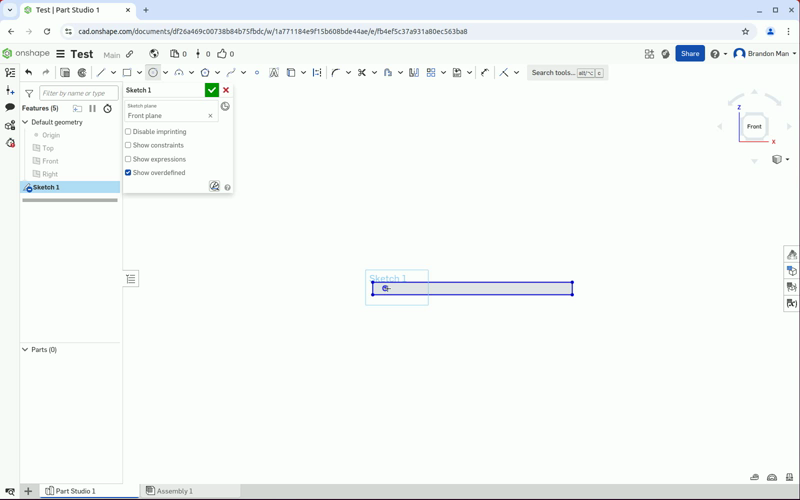
mouse_move(410, 288)
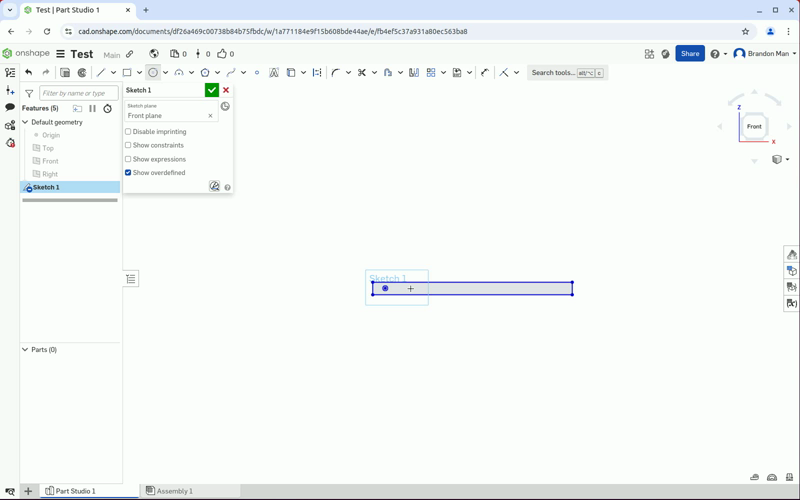
click(410, 288)
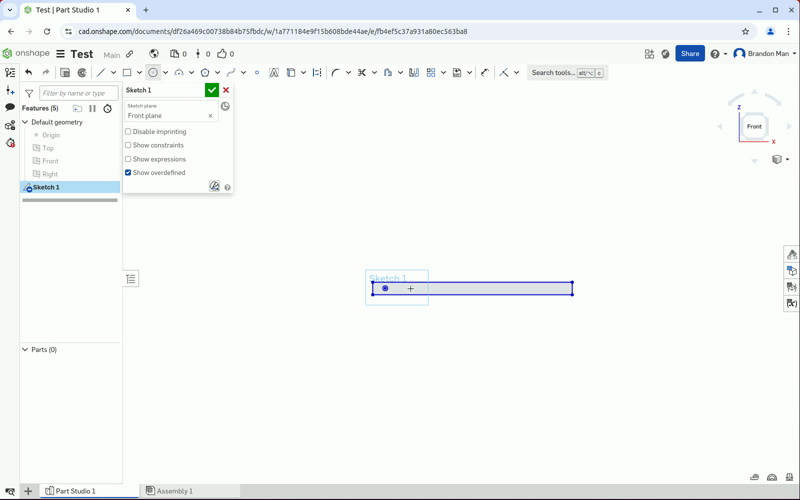
key_up(shift)
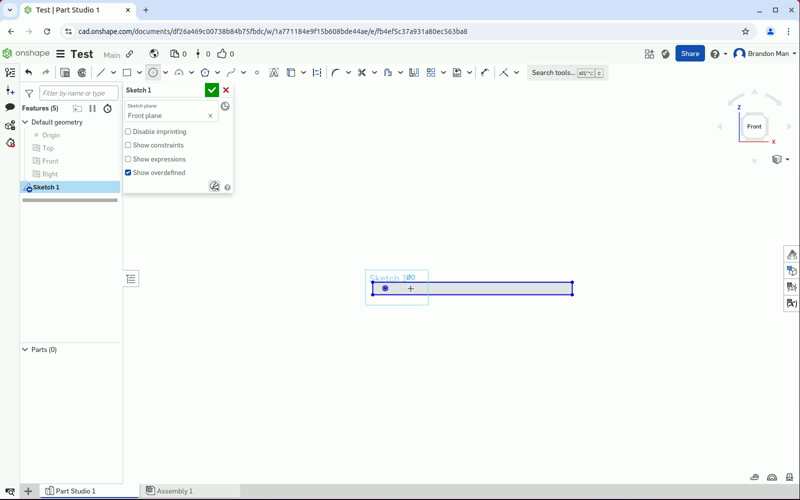
mouse_move(412, 288)
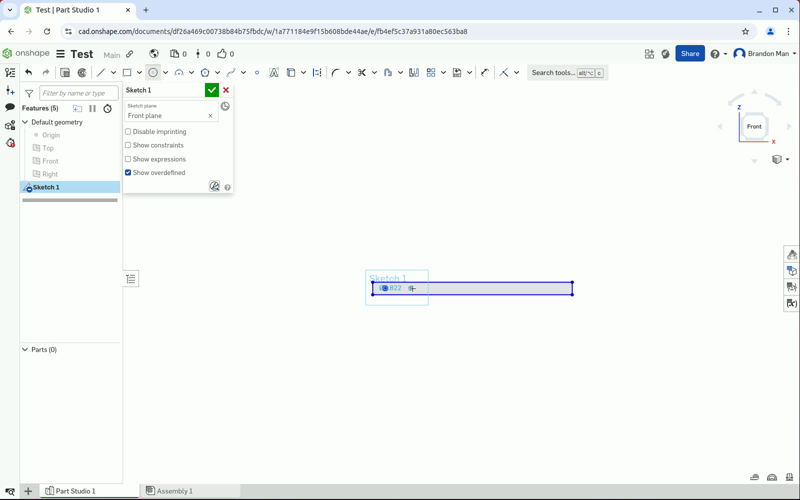
scroll(6)
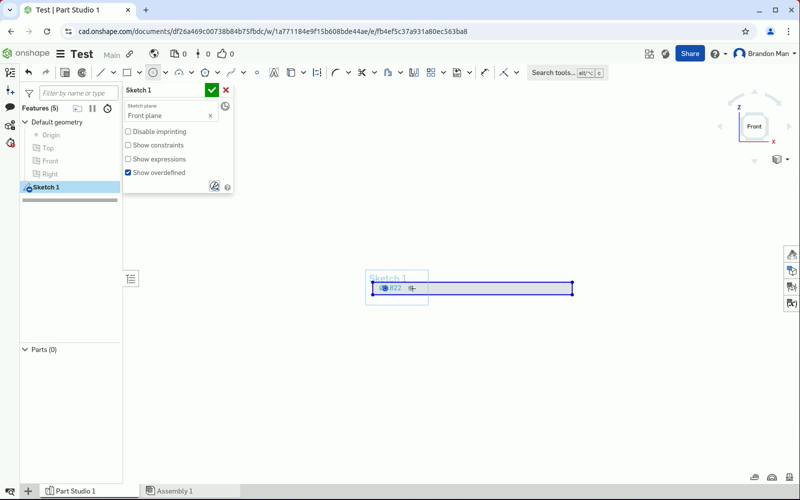
scroll(6)
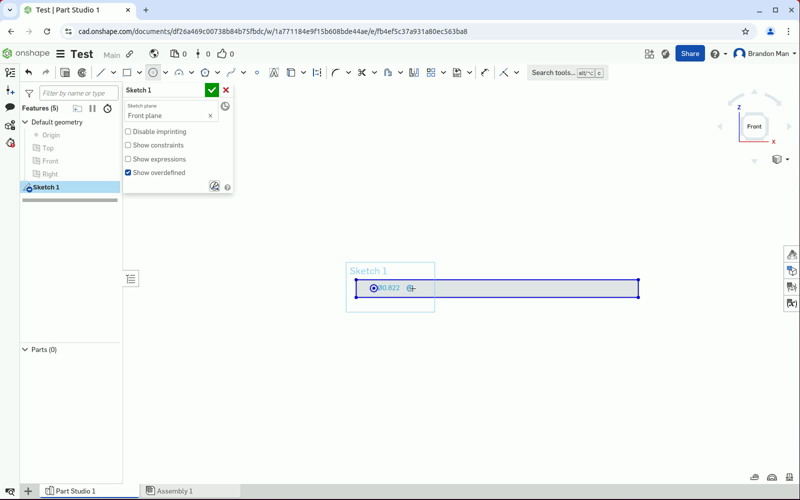
scroll(6)
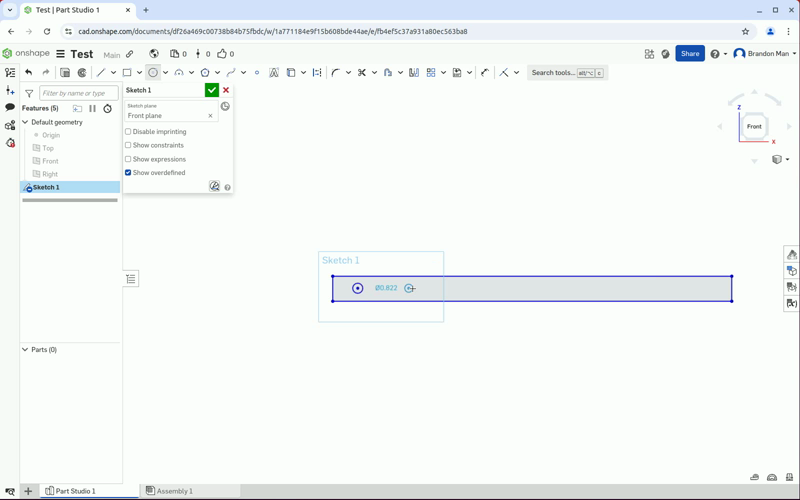
scroll(6)
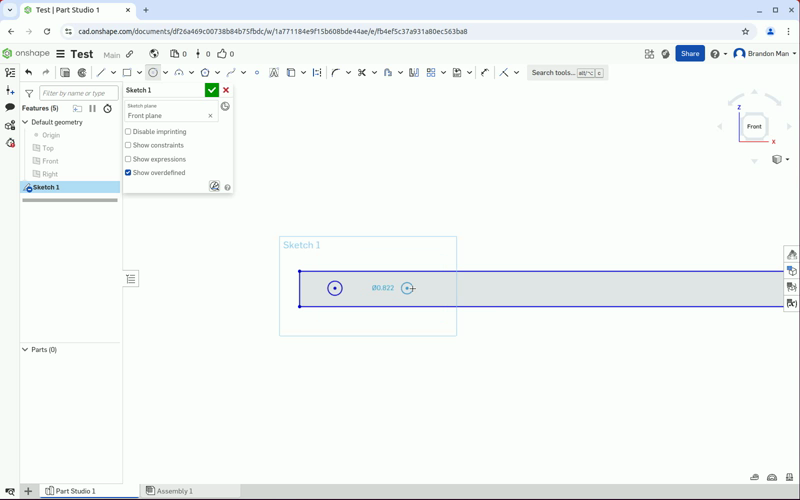
scroll(6)
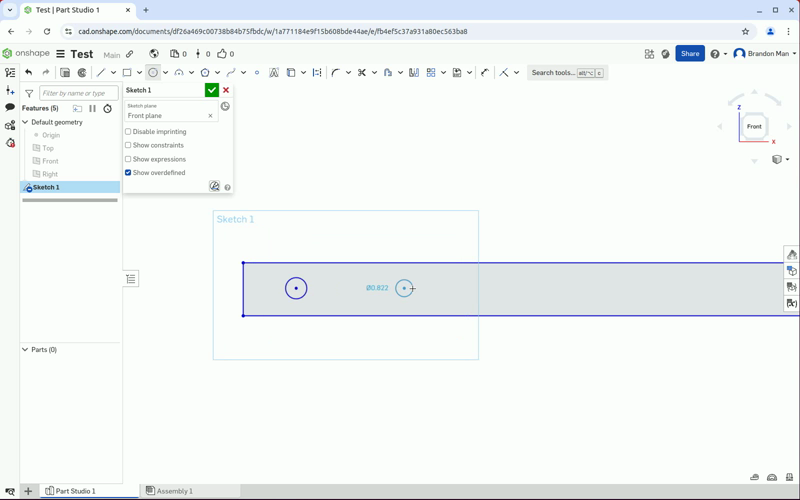
scroll(6)
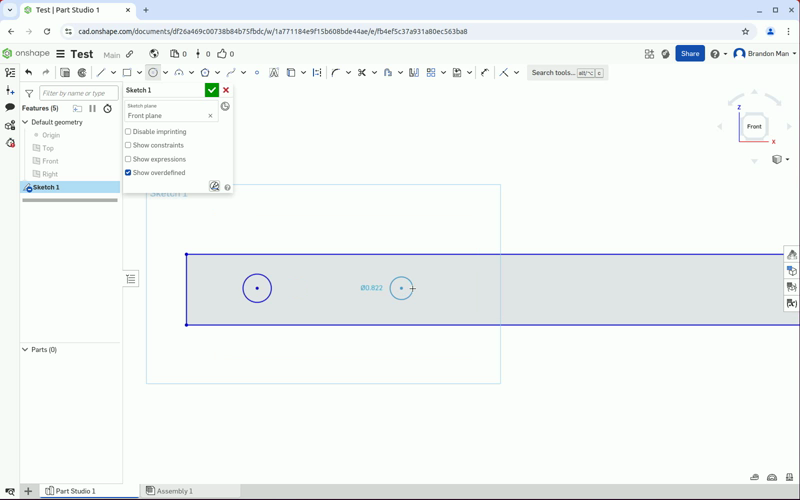
scroll(6)
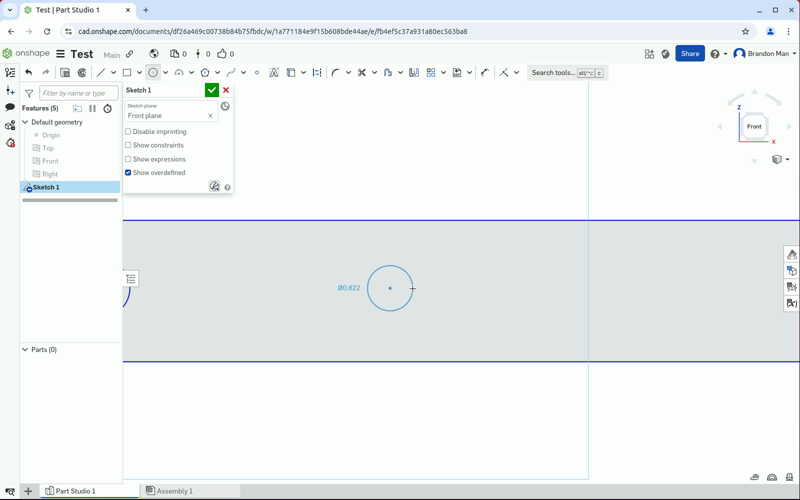
click(412, 288)
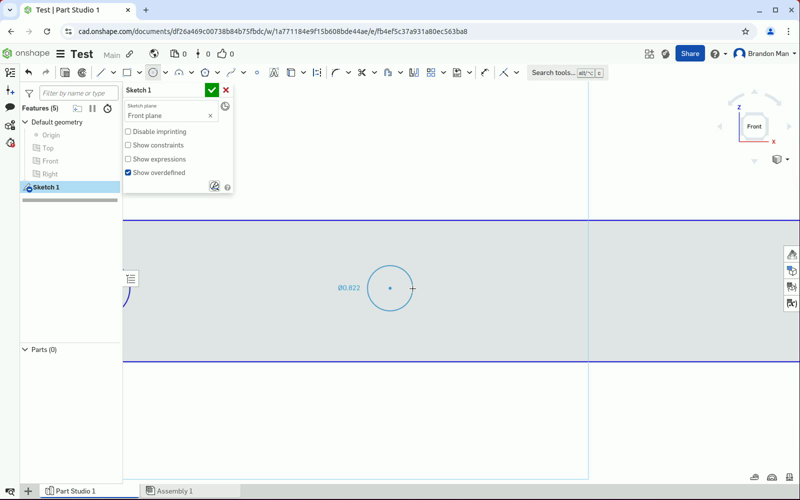
scroll(-6)
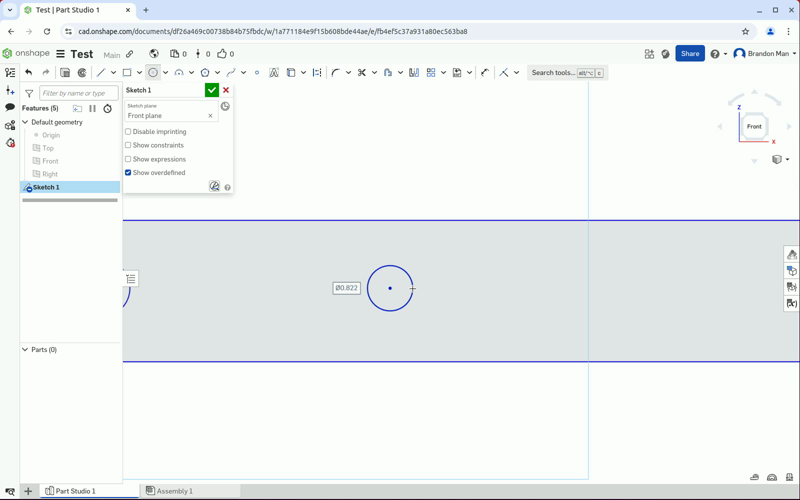
scroll(-6)
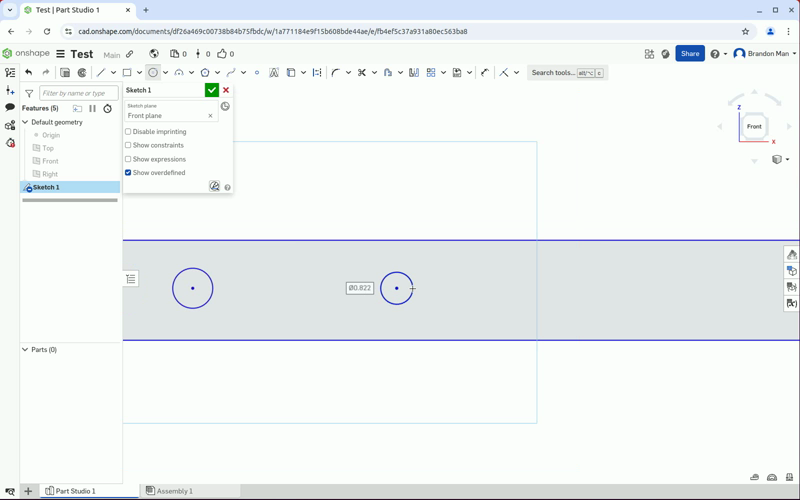
scroll(-6)
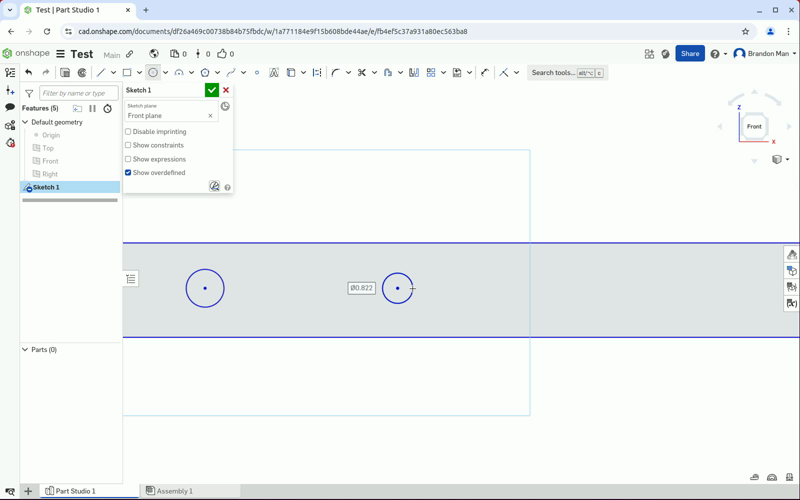
scroll(-6)
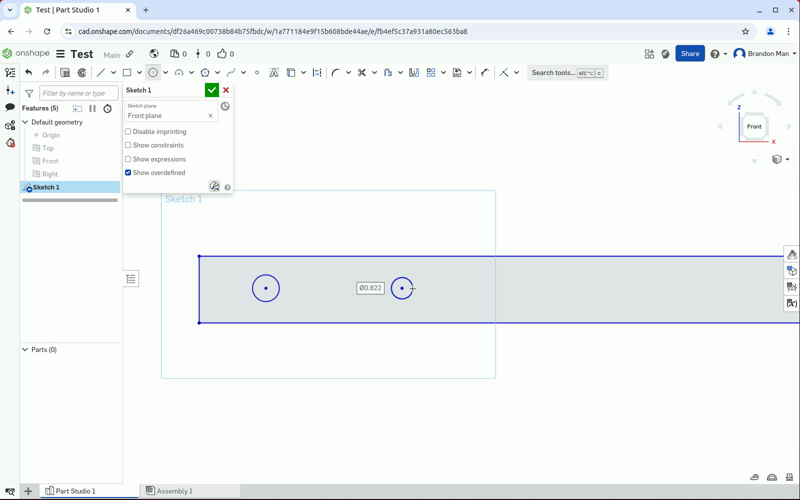
scroll(-6)
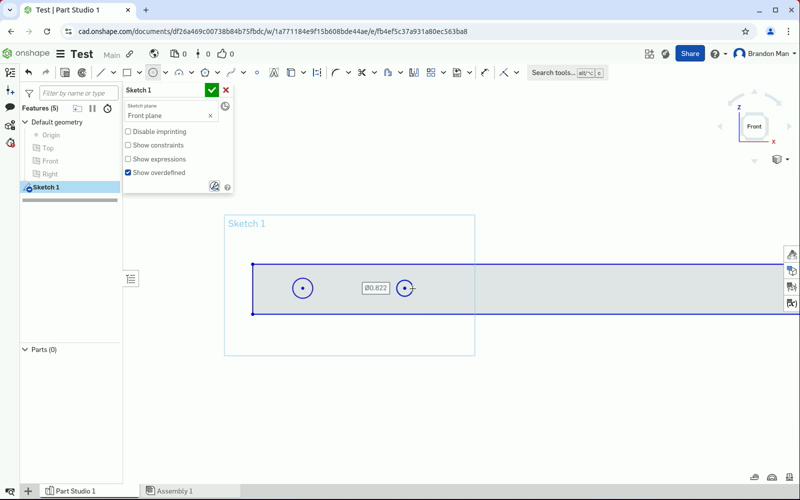
scroll(-6)
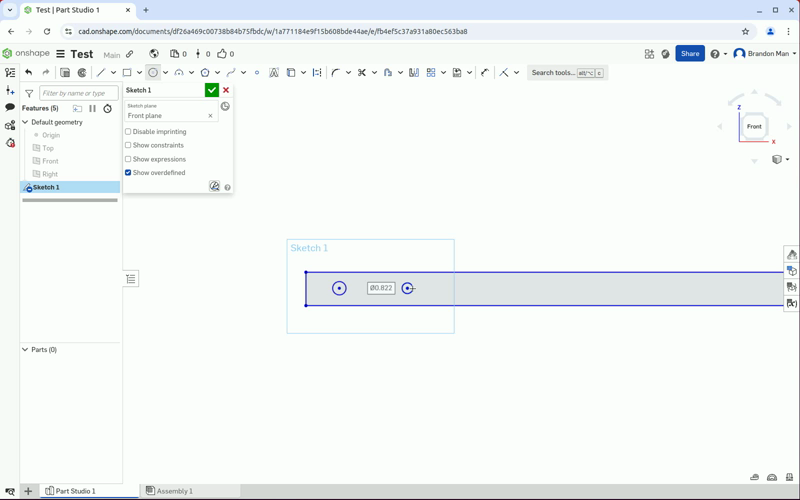
scroll(-6)
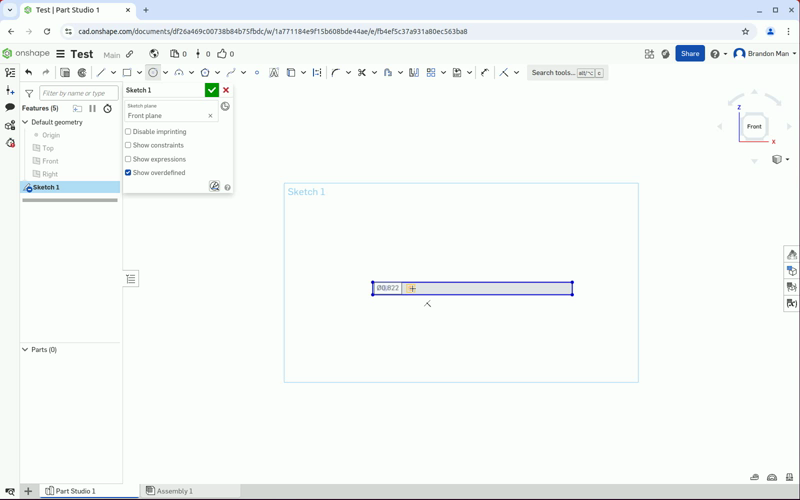
key(esc)
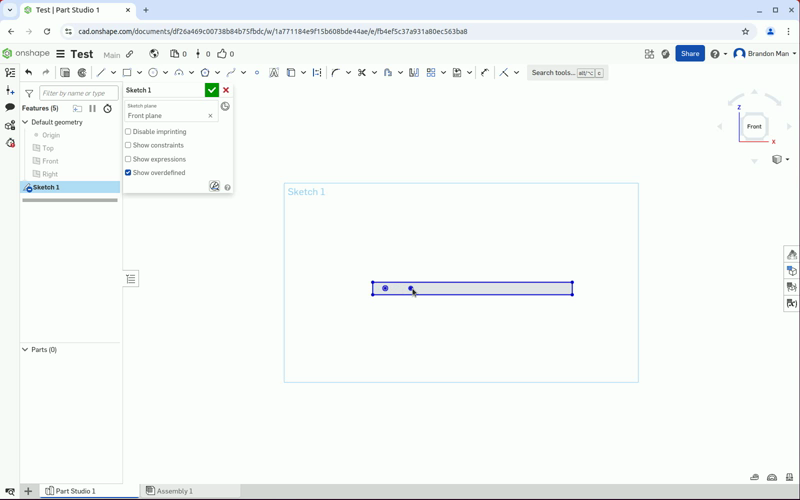
key(c)
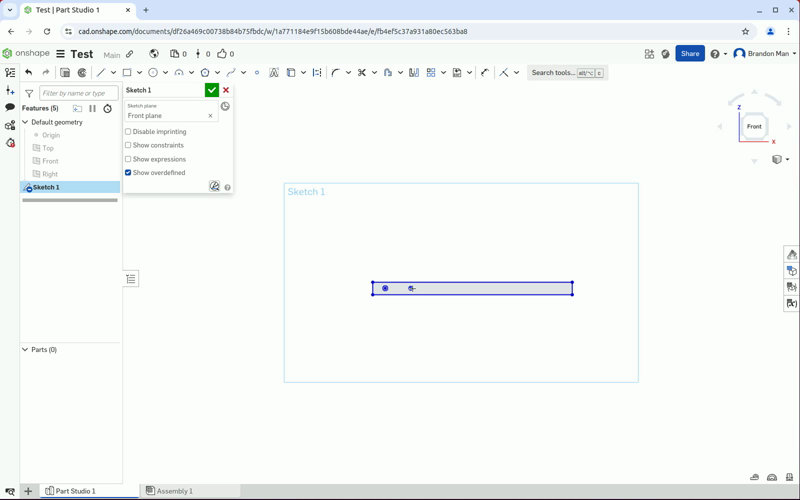
key_down(shift)
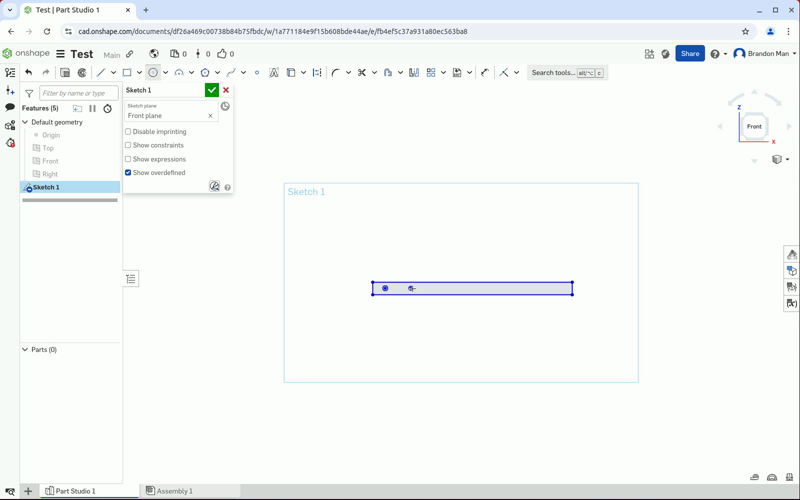
mouse_move(442, 288)
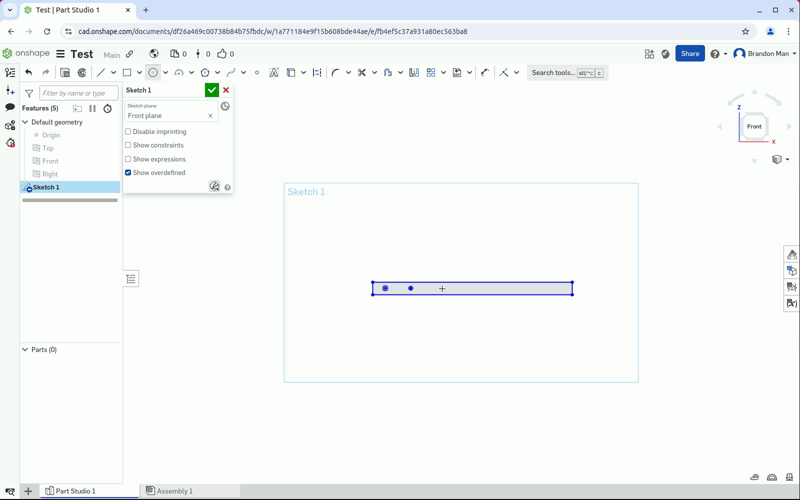
click(442, 288)
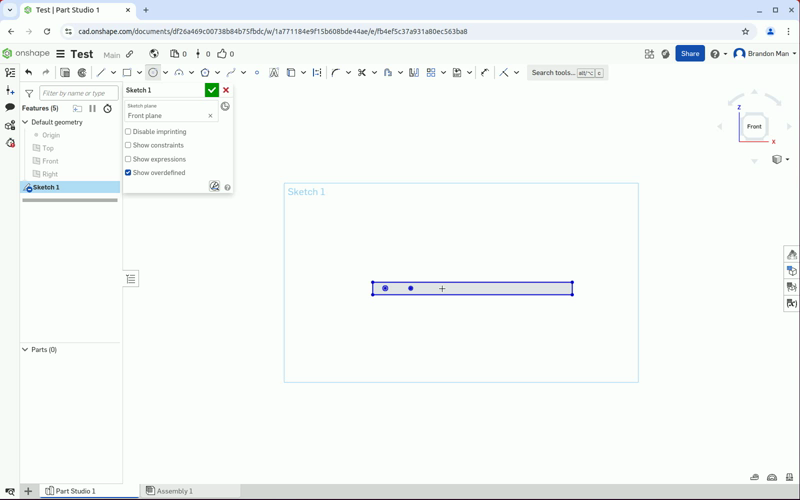
key_up(shift)
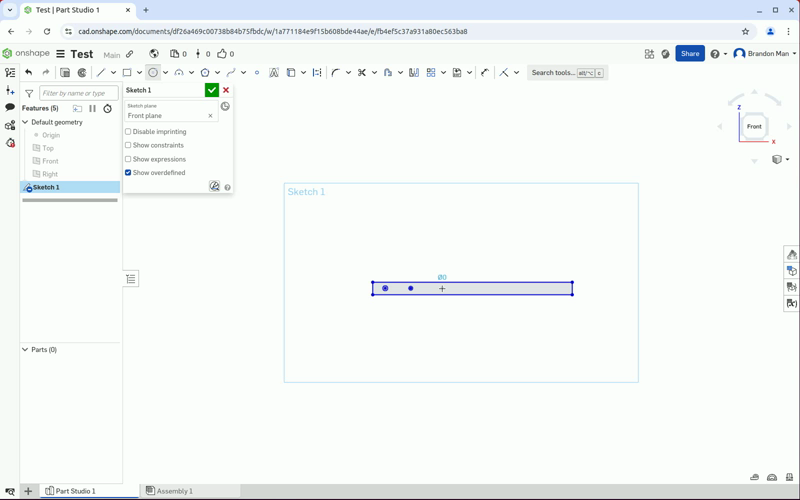
mouse_move(444, 288)
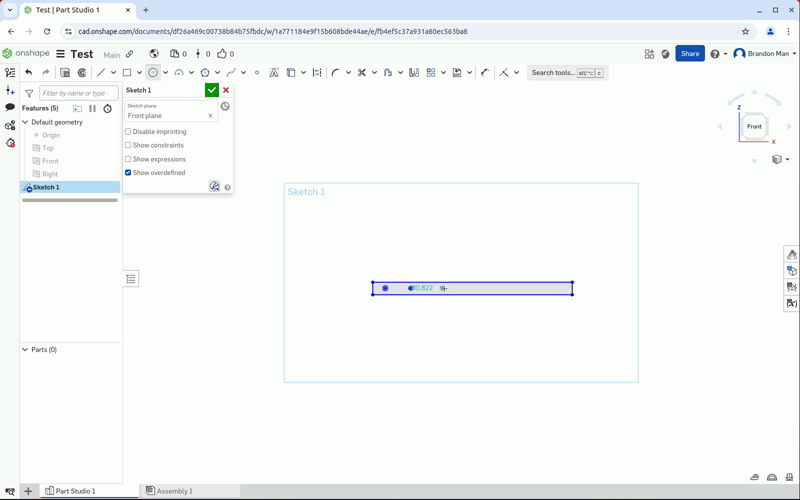
scroll(6)
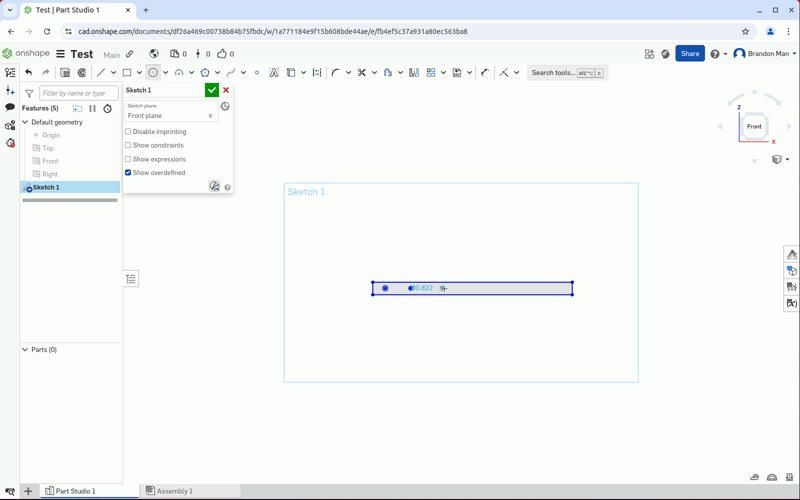
scroll(6)
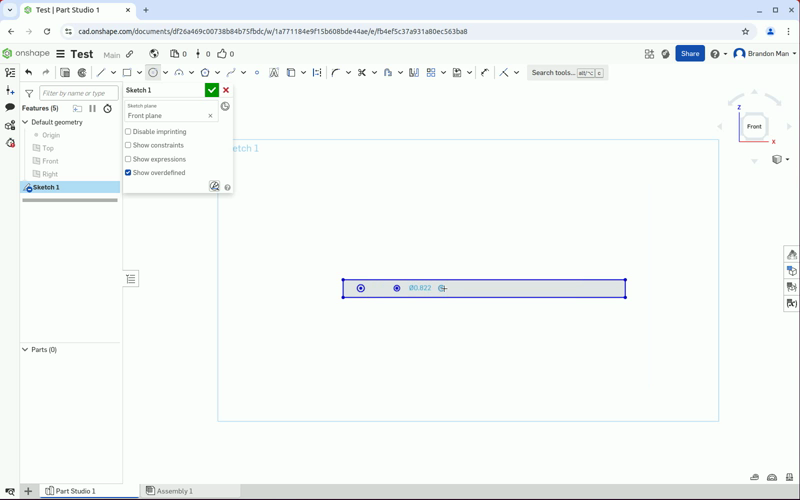
scroll(6)
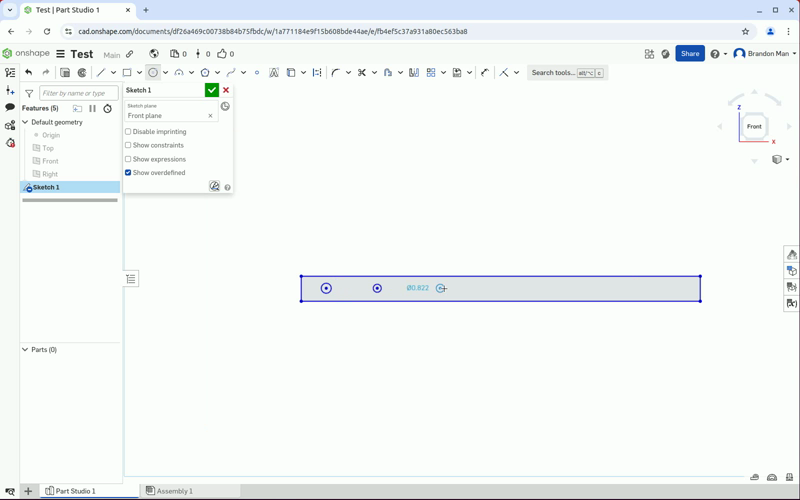
scroll(6)
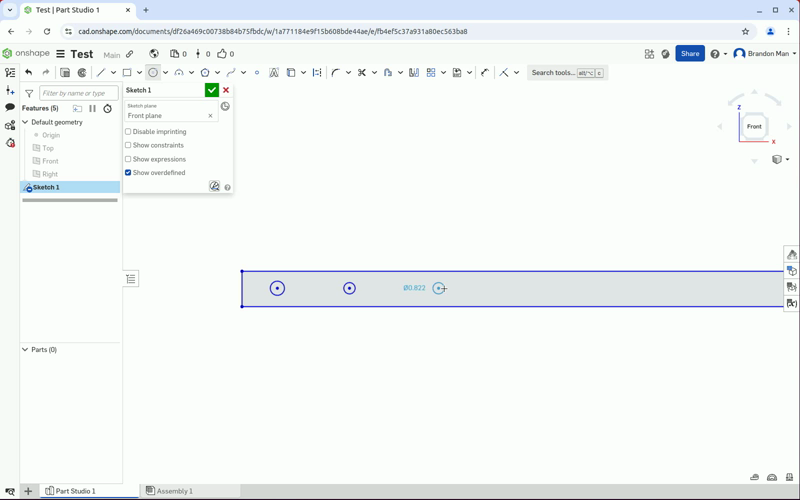
scroll(6)
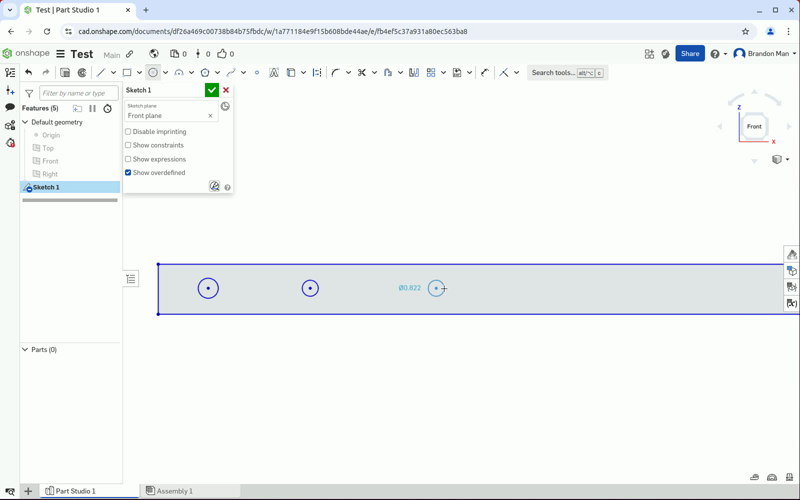
scroll(6)
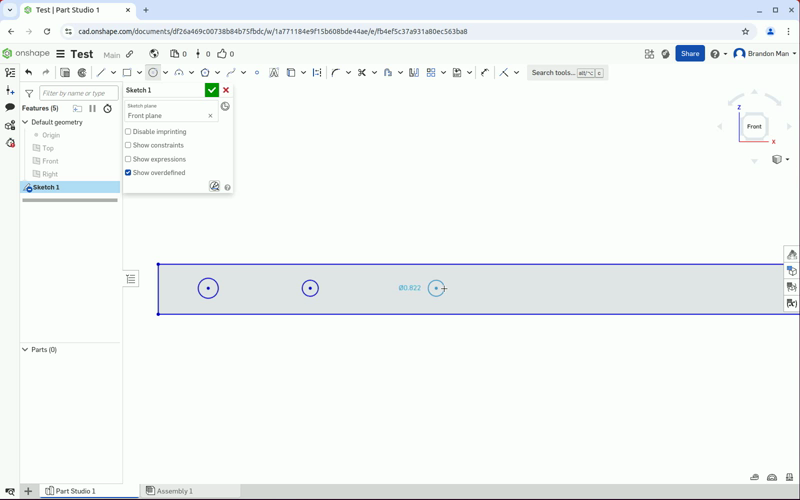
scroll(6)
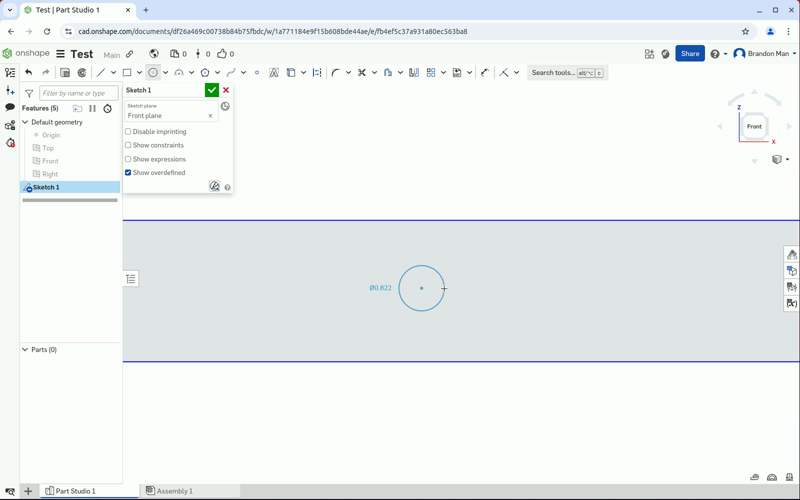
click(444, 288)
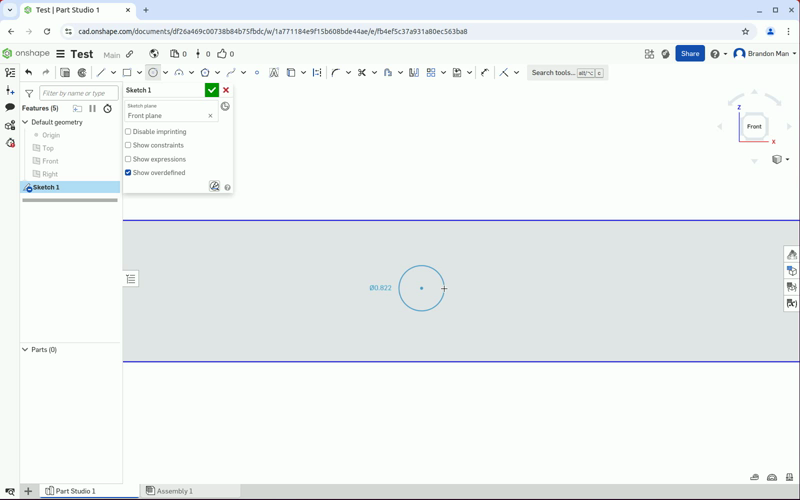
scroll(-6)
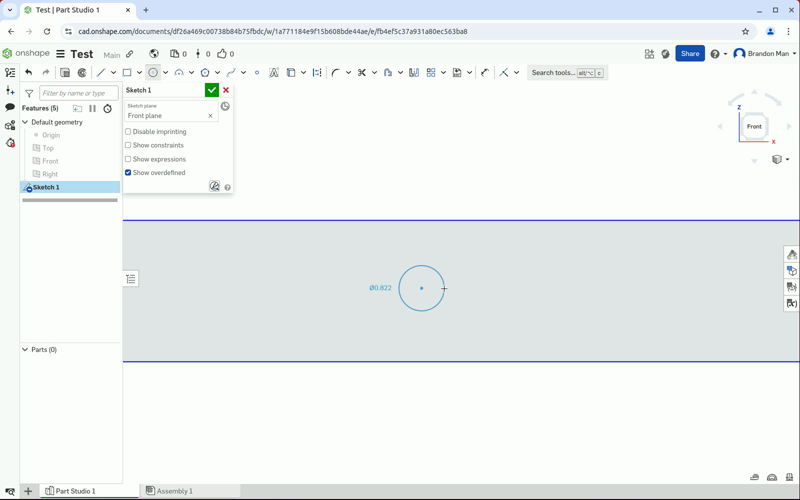
scroll(-6)
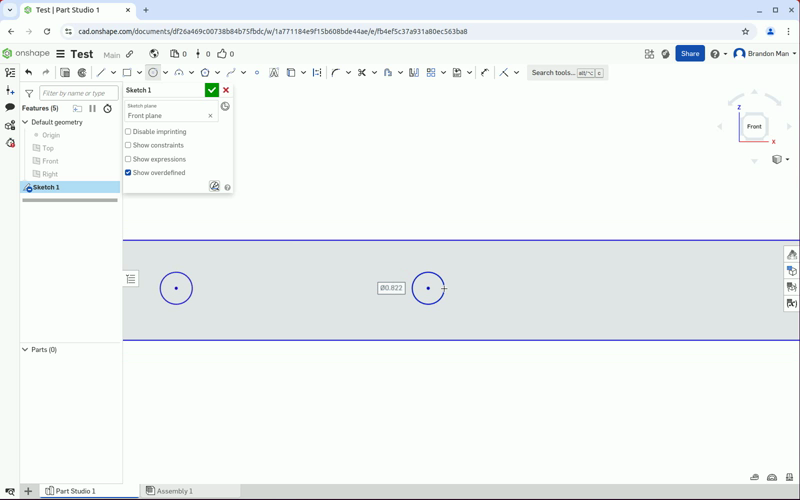
scroll(-6)
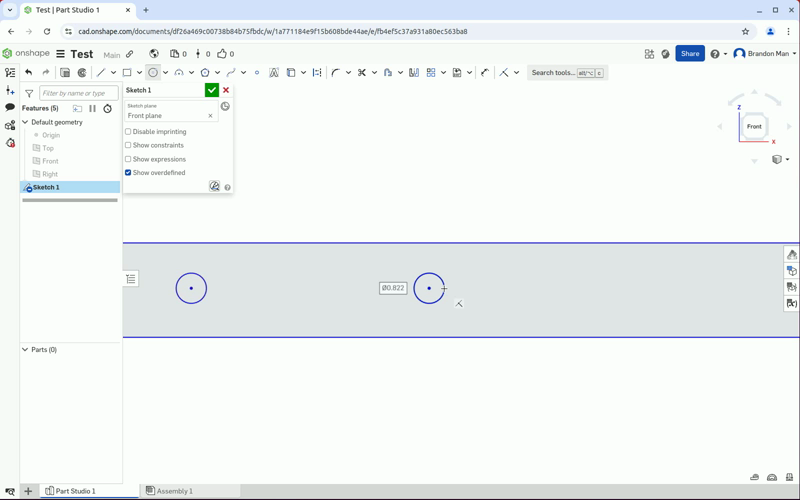
scroll(-6)
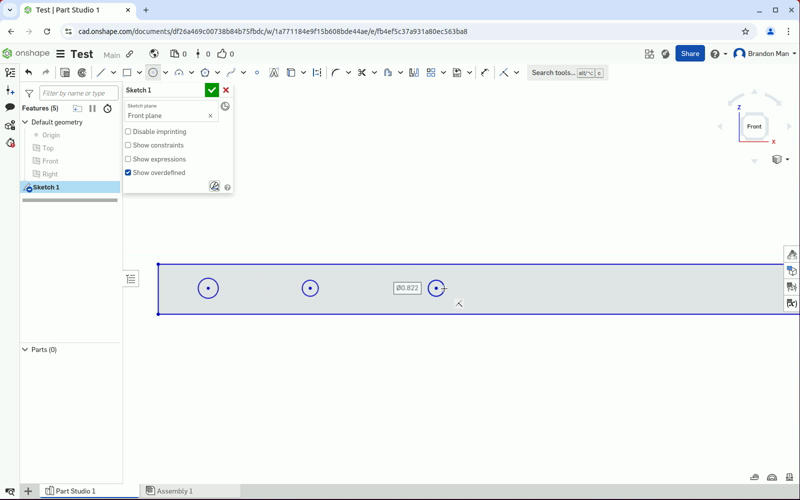
scroll(-6)
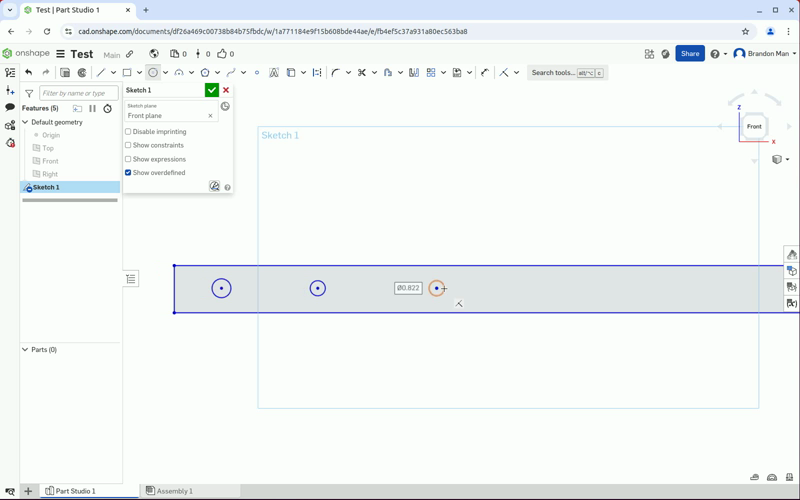
scroll(-6)
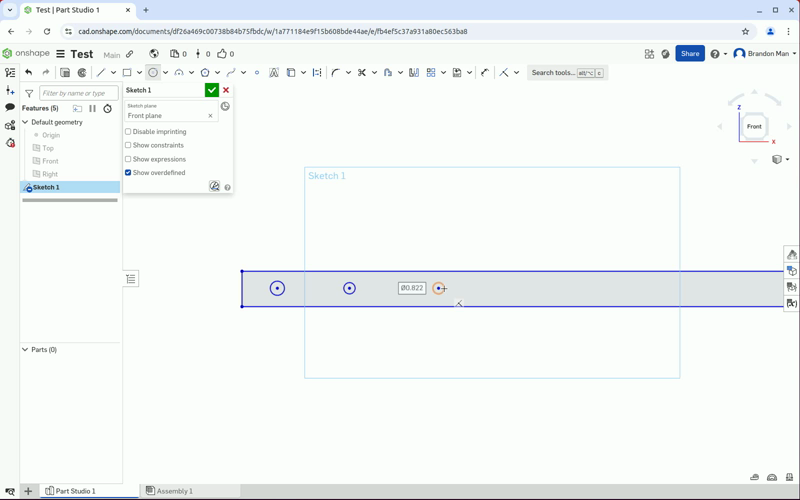
scroll(-6)
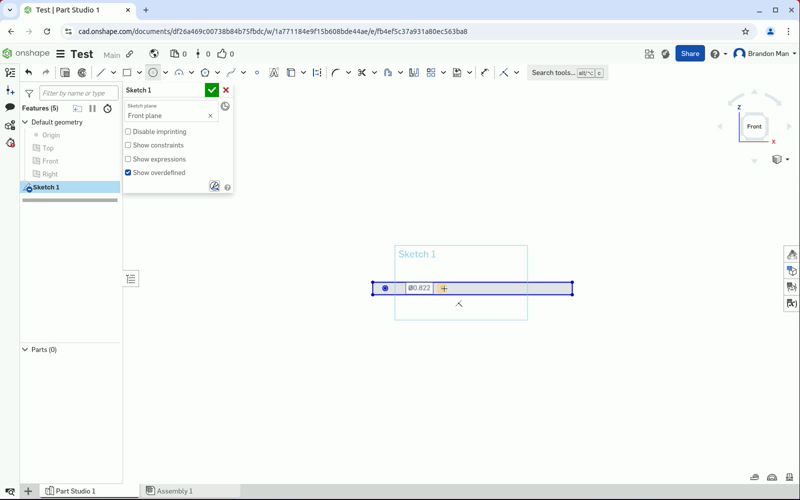
key(esc)
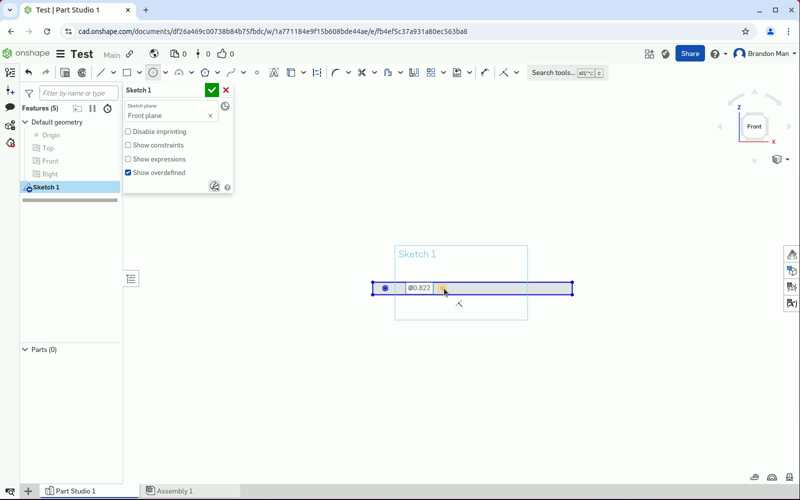
key(c)
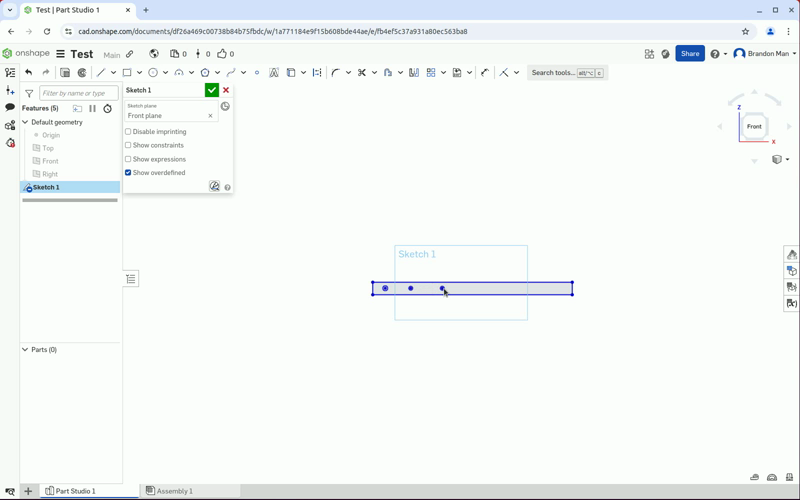
key_down(shift)
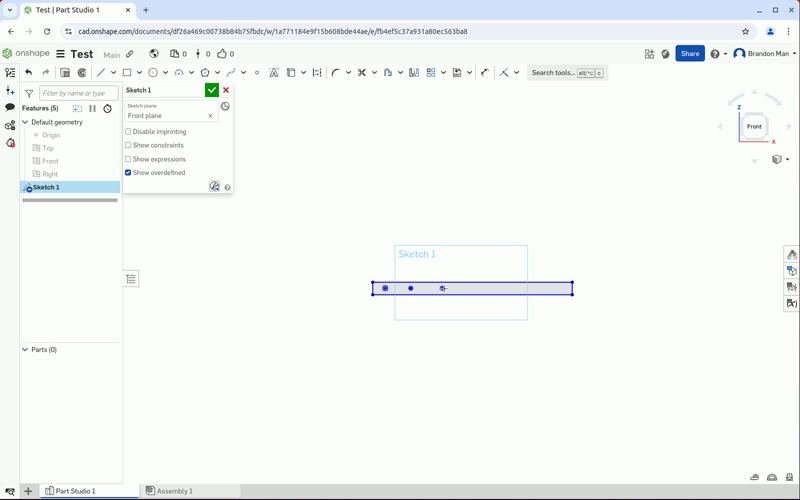
mouse_move(473, 288)
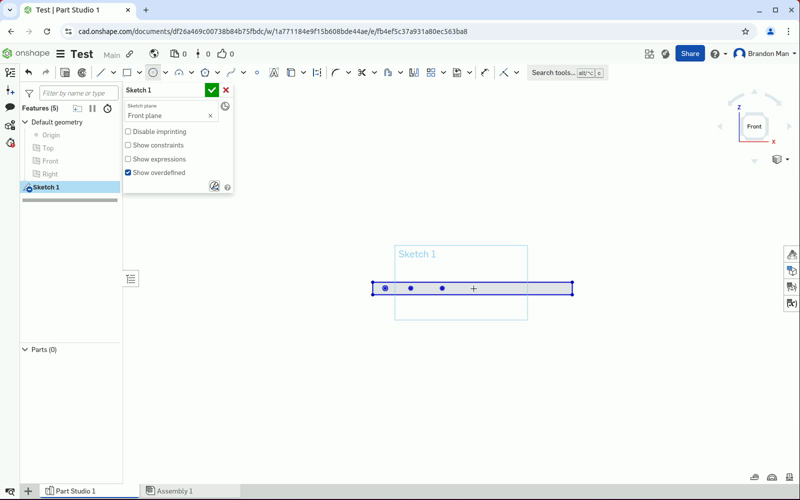
click(473, 288)
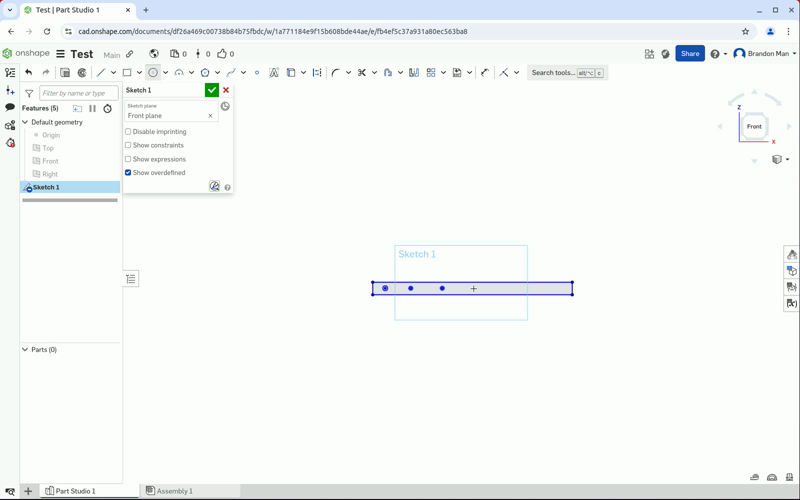
key_up(shift)
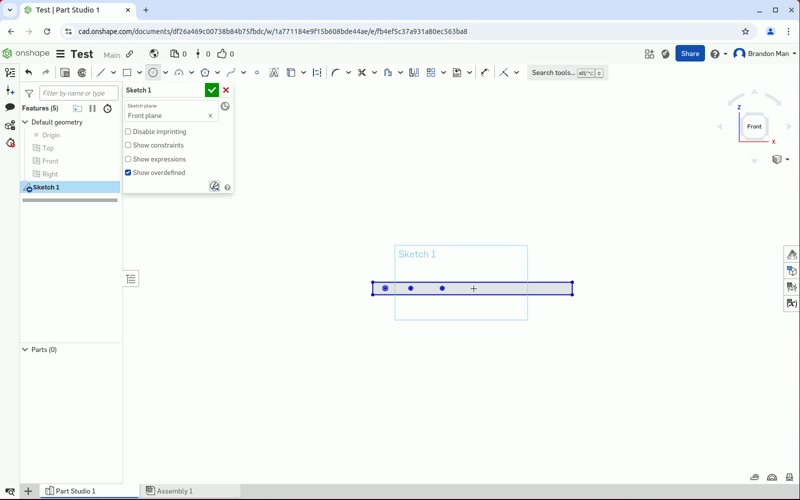
mouse_move(475, 288)
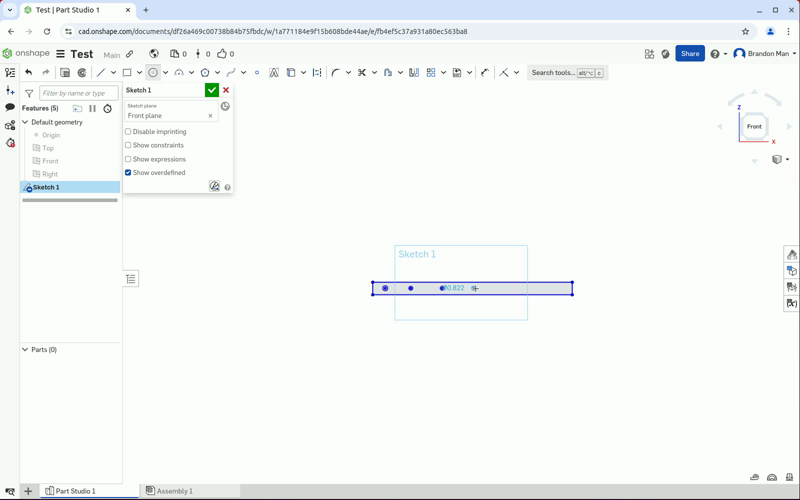
scroll(6)
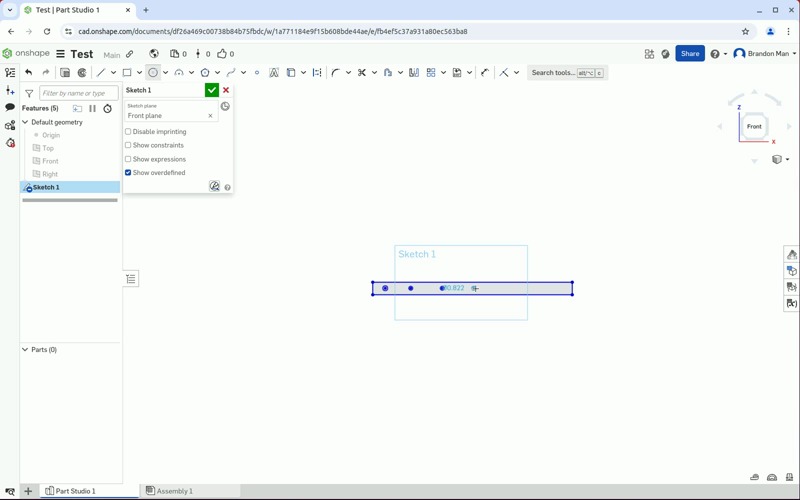
scroll(6)
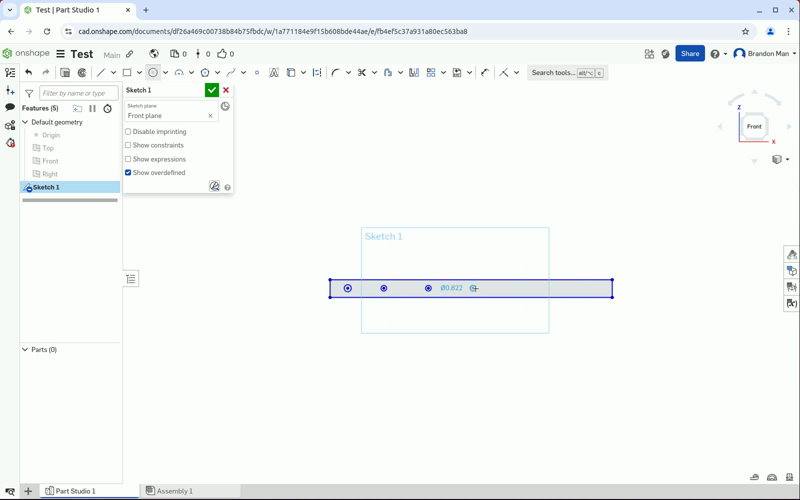
scroll(6)
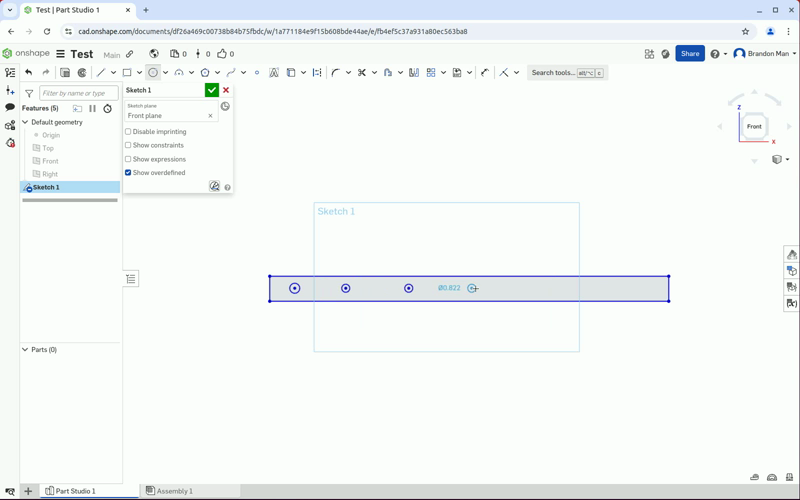
scroll(6)
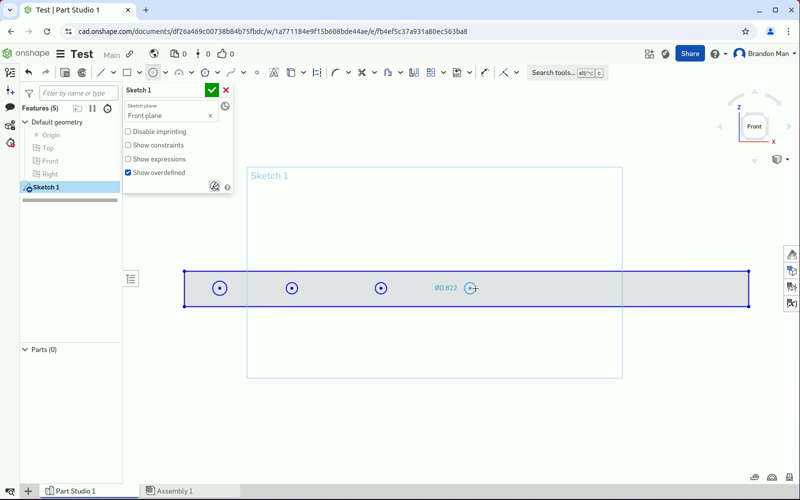
scroll(6)
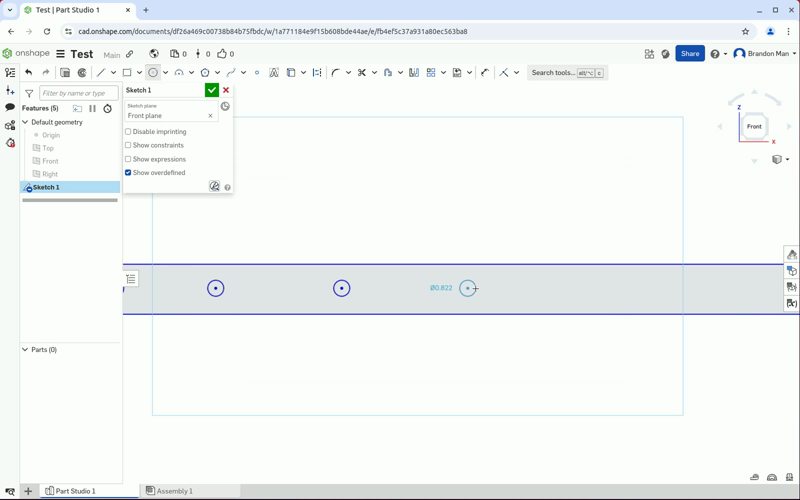
scroll(6)
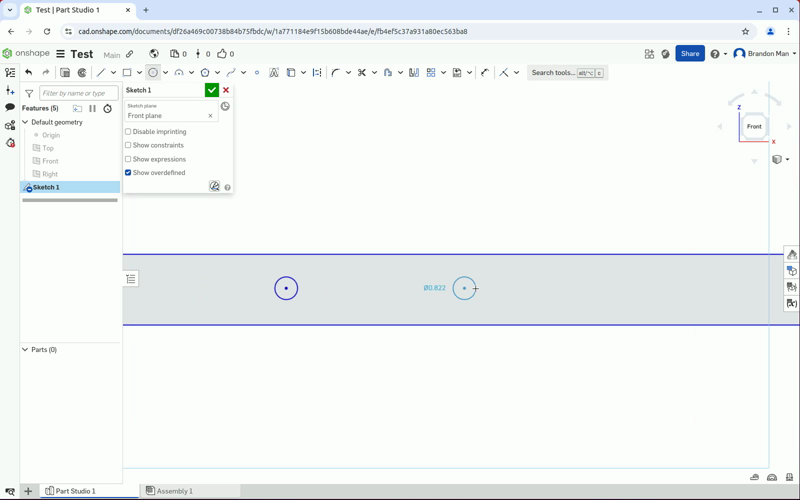
scroll(6)
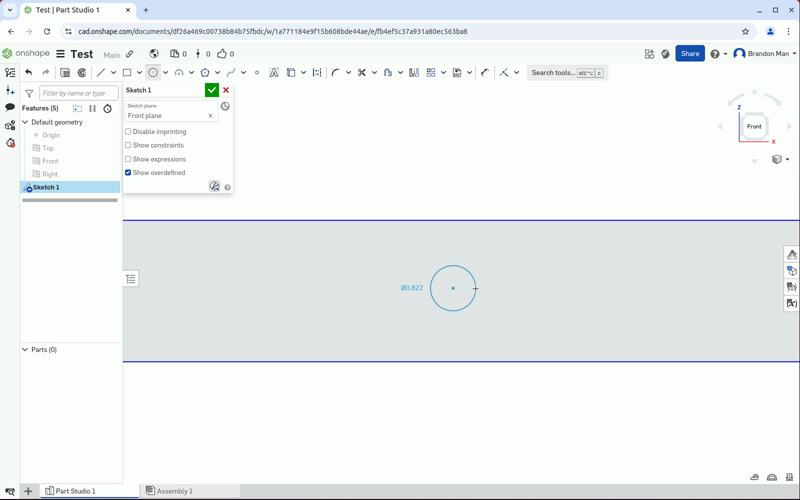
click(475, 288)
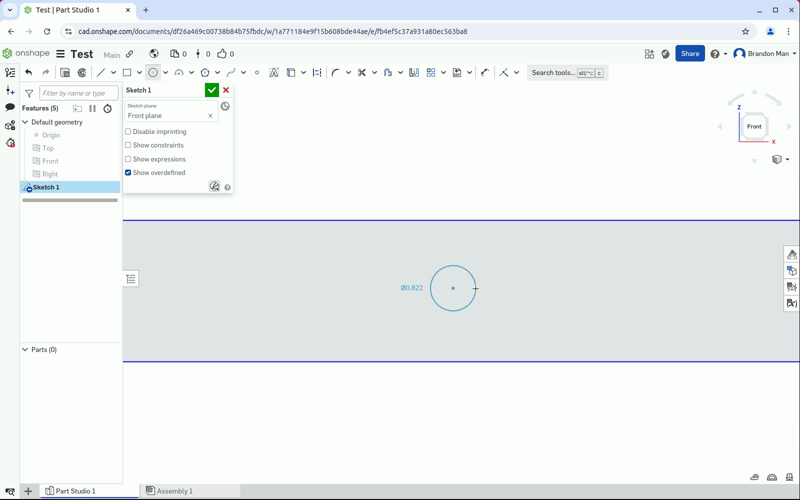
scroll(-6)
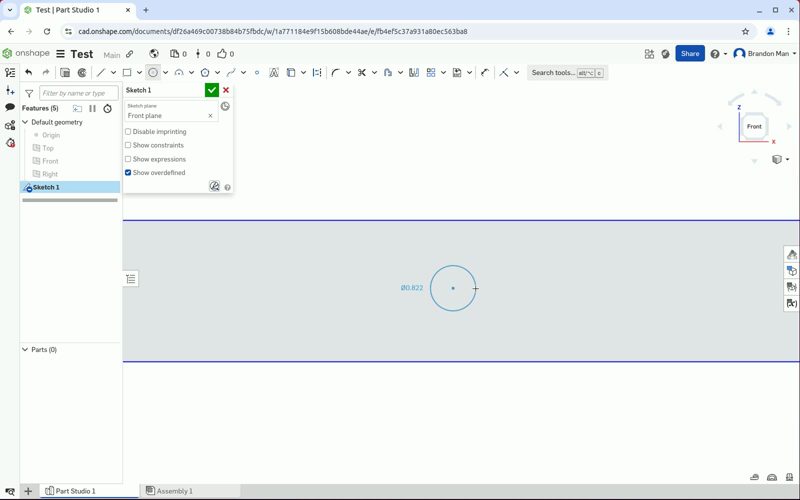
scroll(-6)
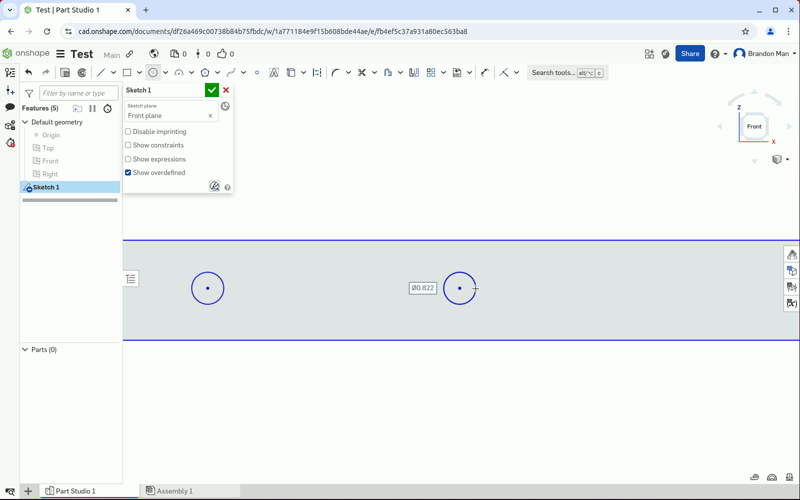
scroll(-6)
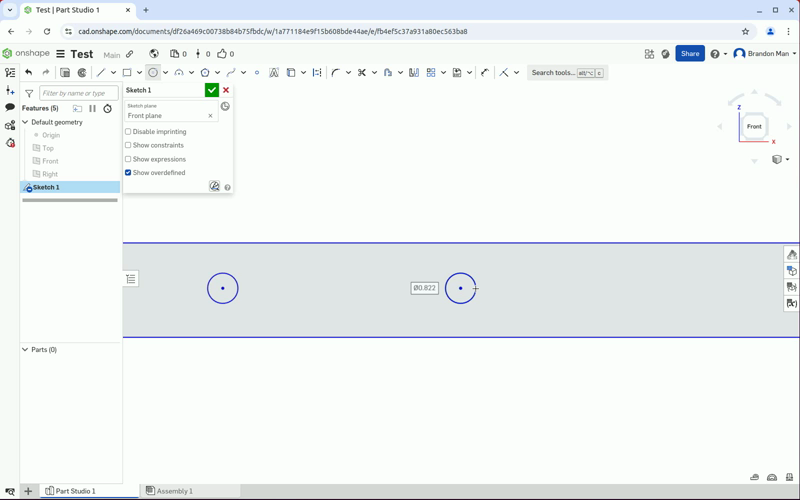
scroll(-6)
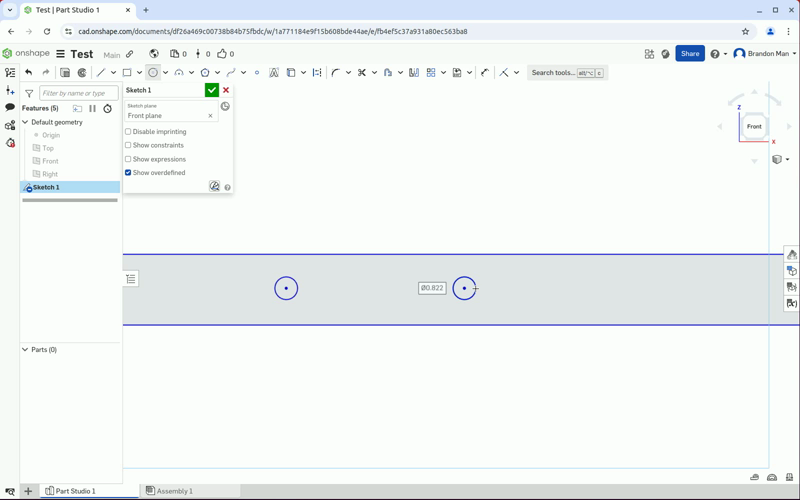
scroll(-6)
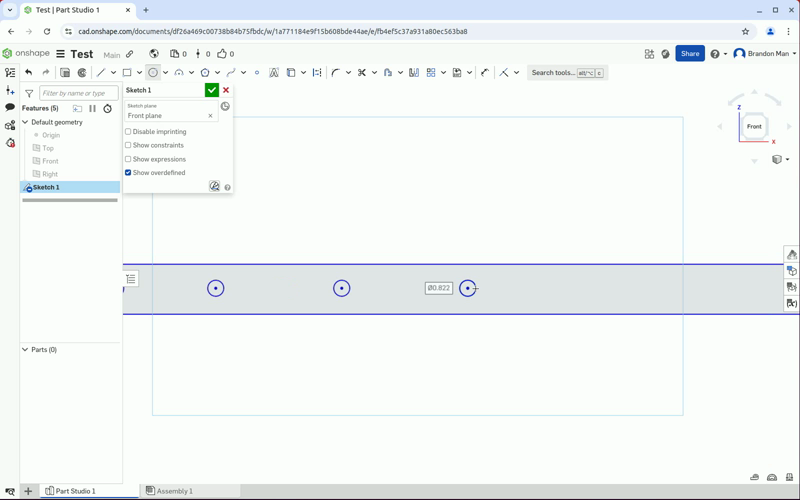
scroll(-6)
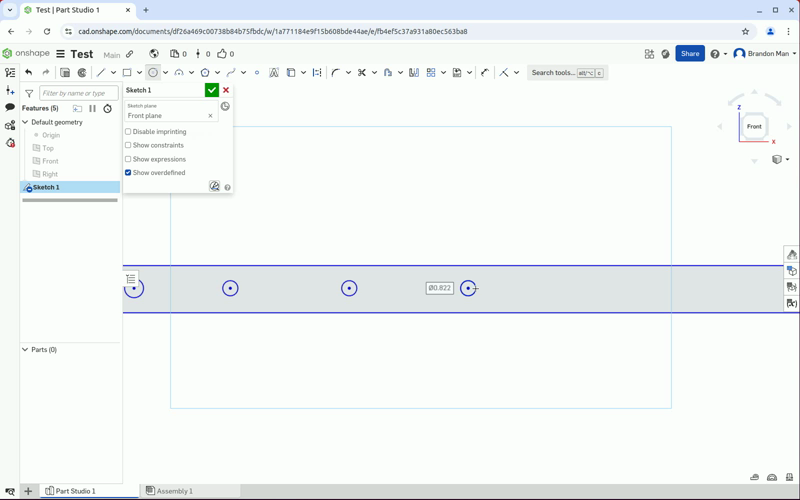
scroll(-6)
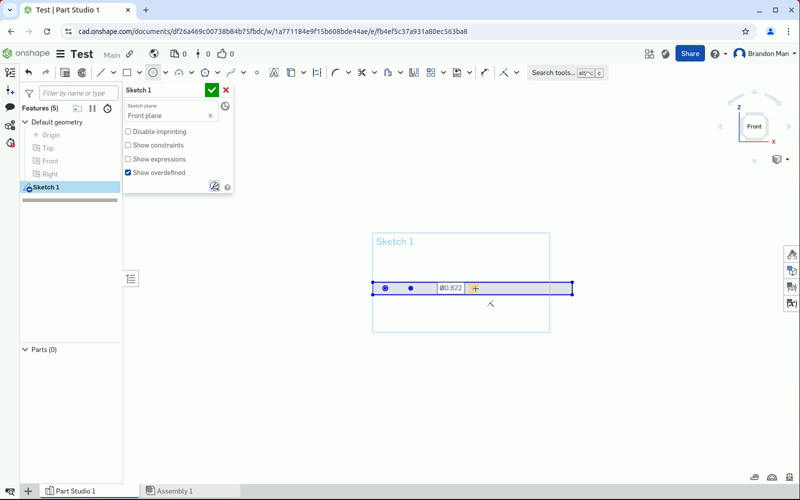
key(esc)
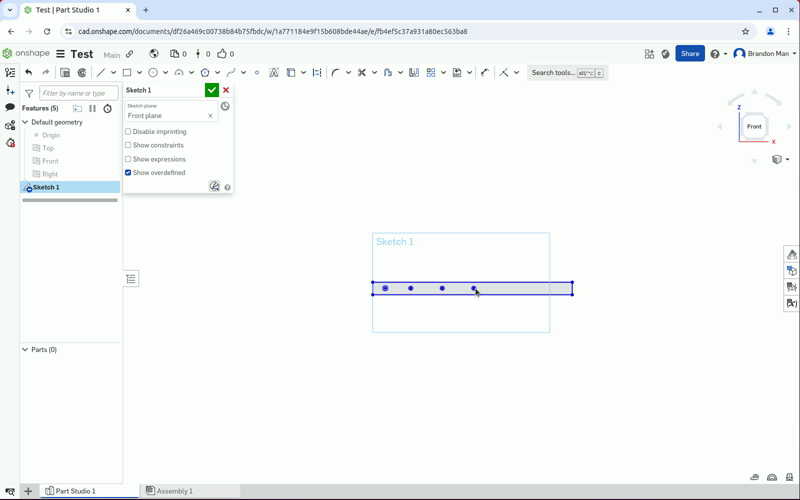
key(c)
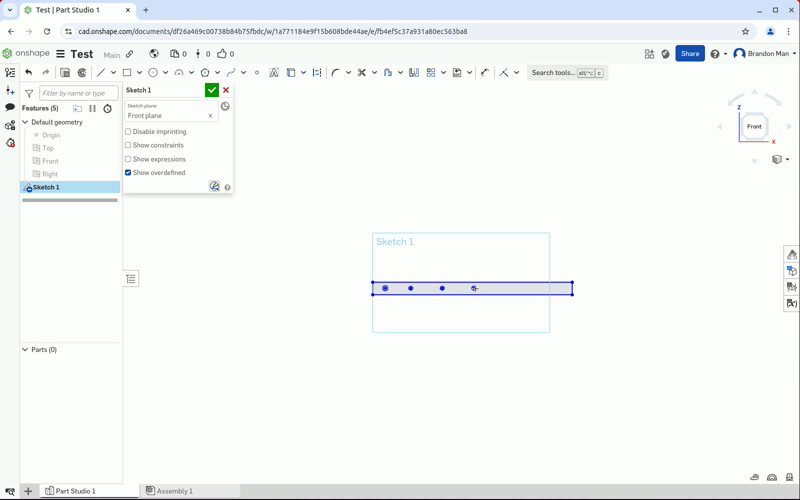
key_down(shift)
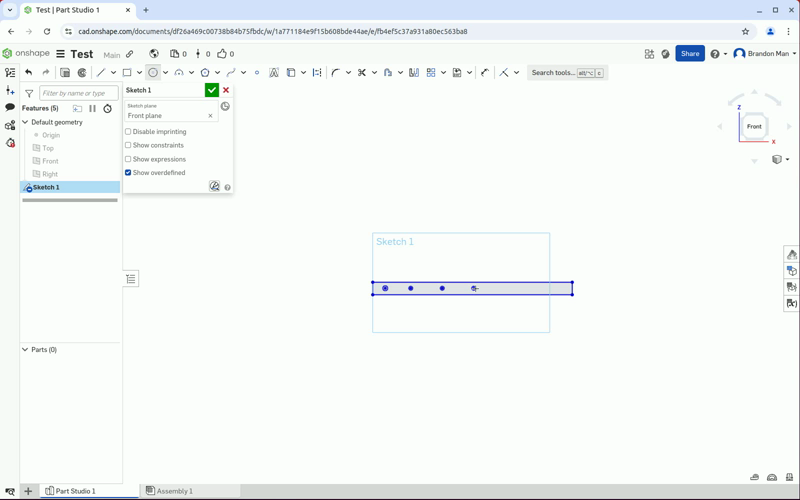
mouse_move(496, 288)
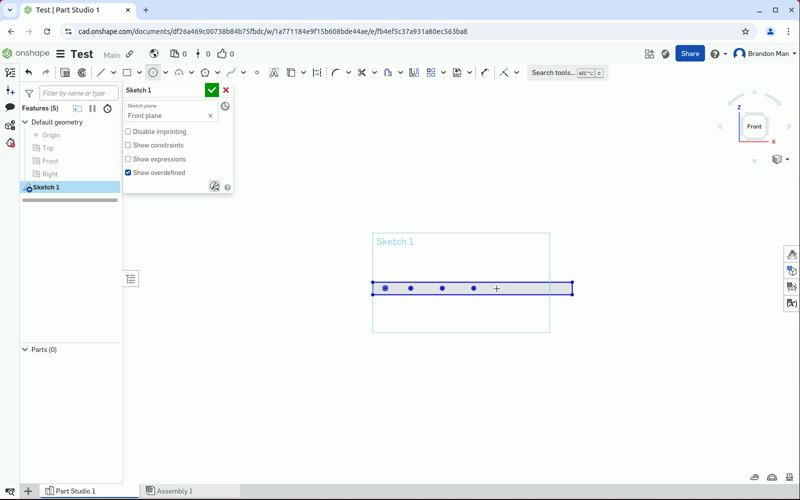
click(496, 288)
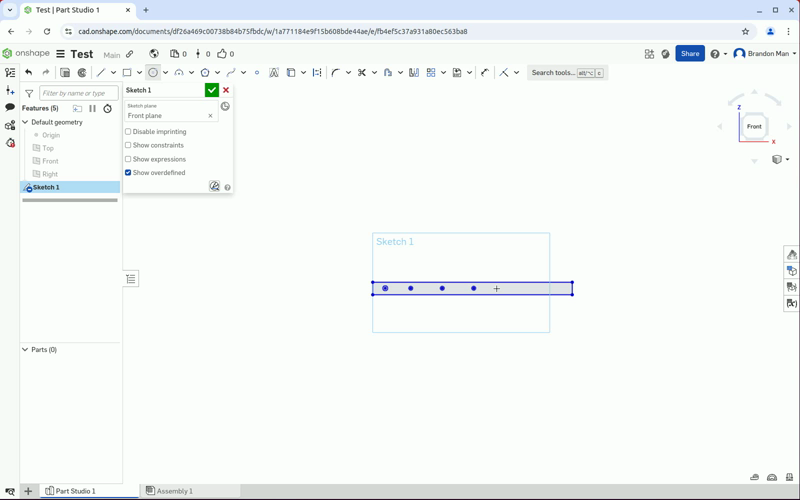
key_up(shift)
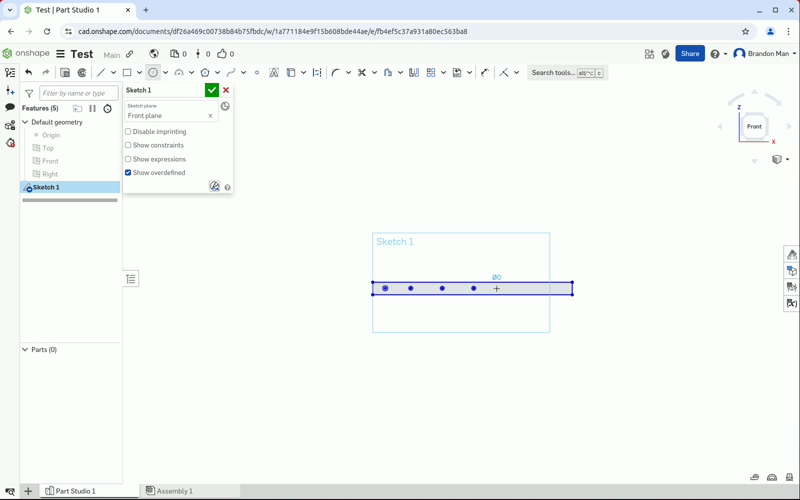
mouse_move(498, 288)
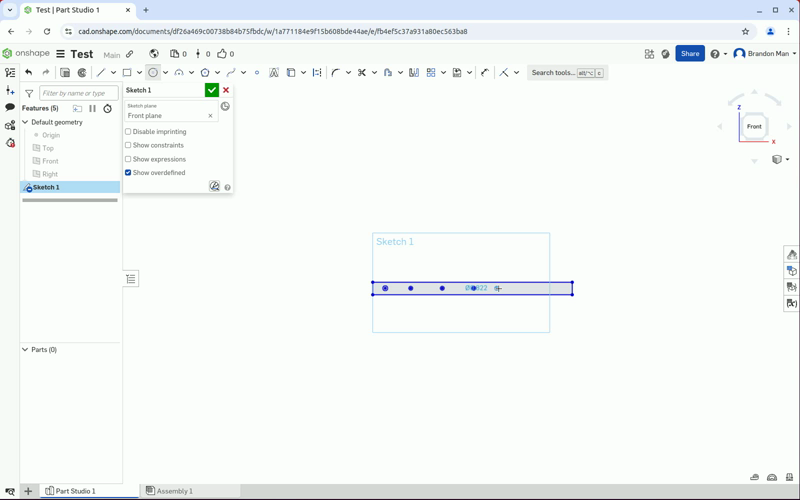
scroll(6)
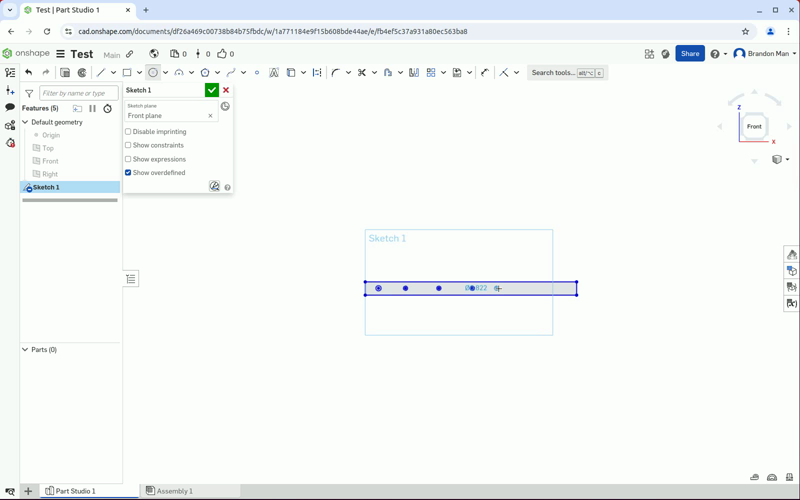
scroll(6)
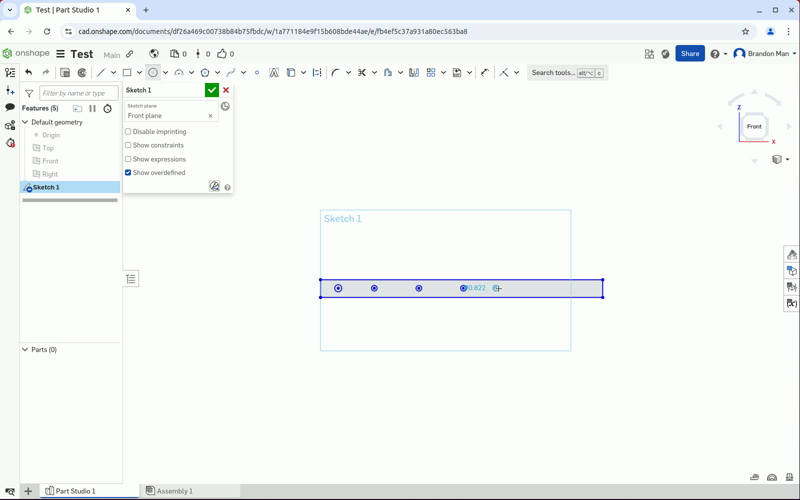
scroll(6)
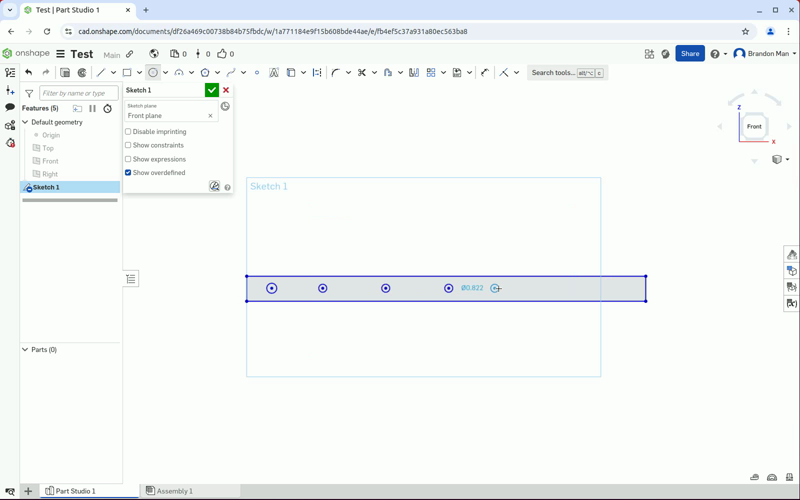
scroll(6)
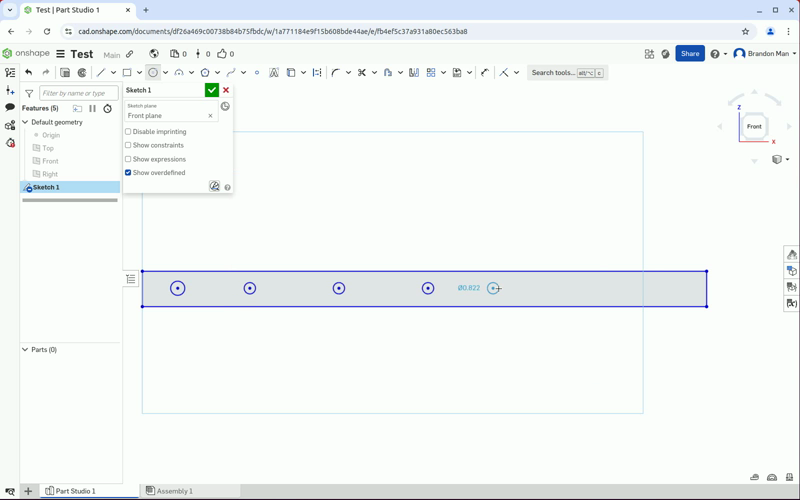
scroll(6)
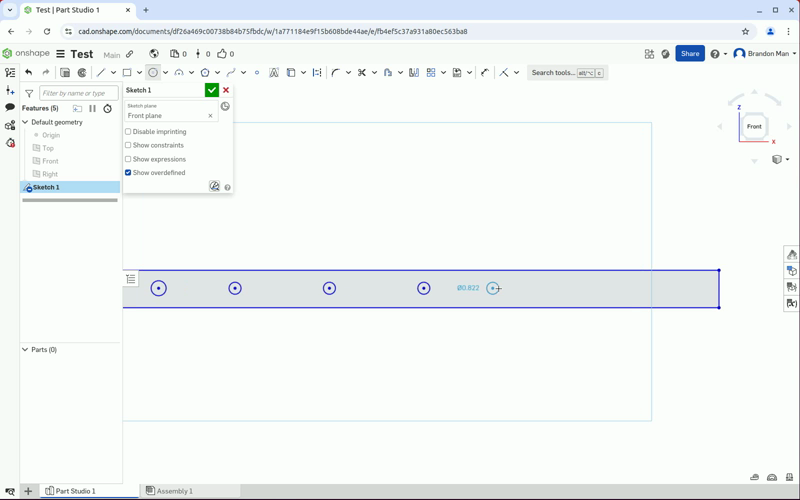
scroll(6)
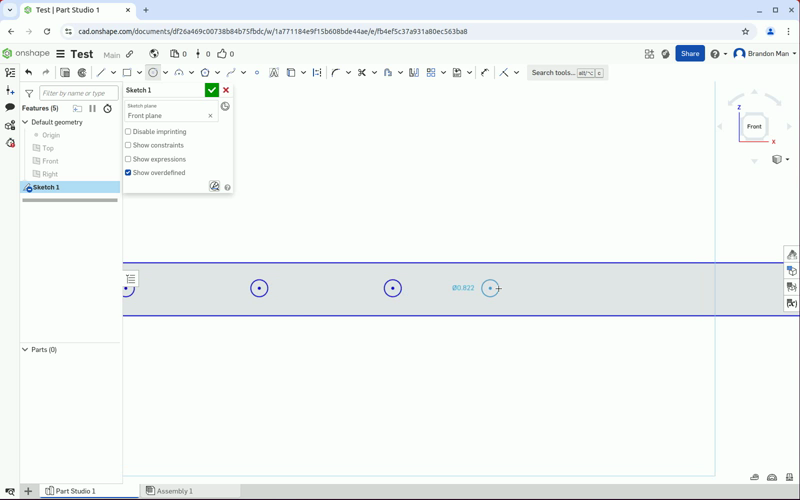
scroll(6)
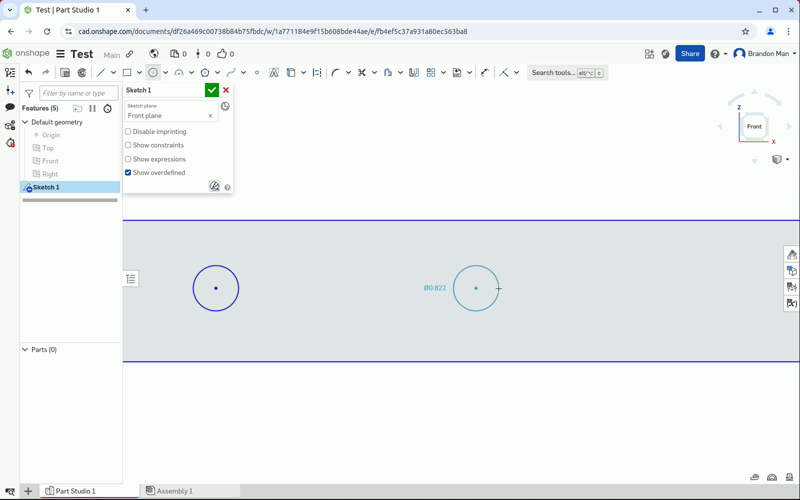
click(498, 288)
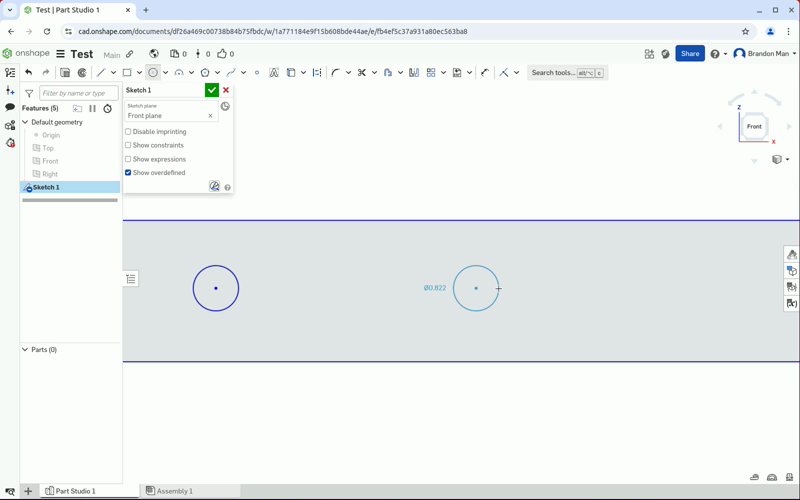
scroll(-6)
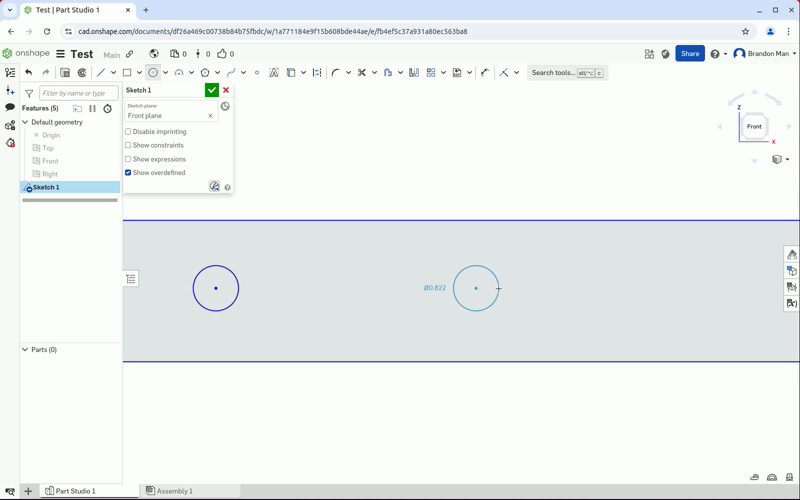
scroll(-6)
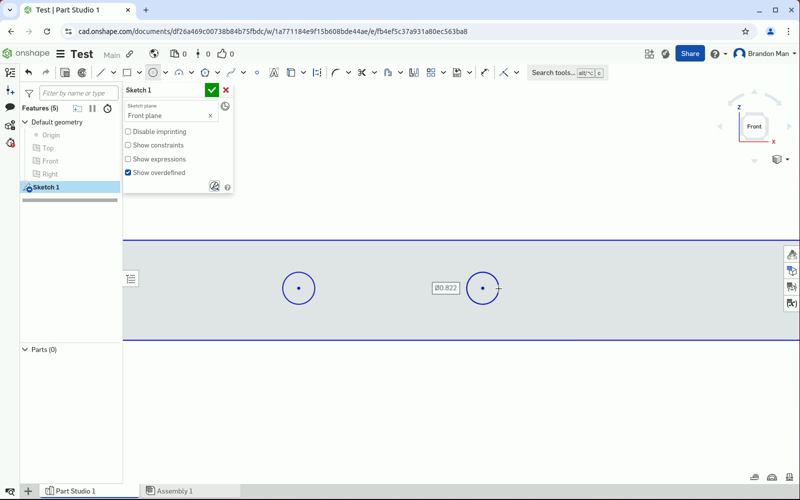
scroll(-6)
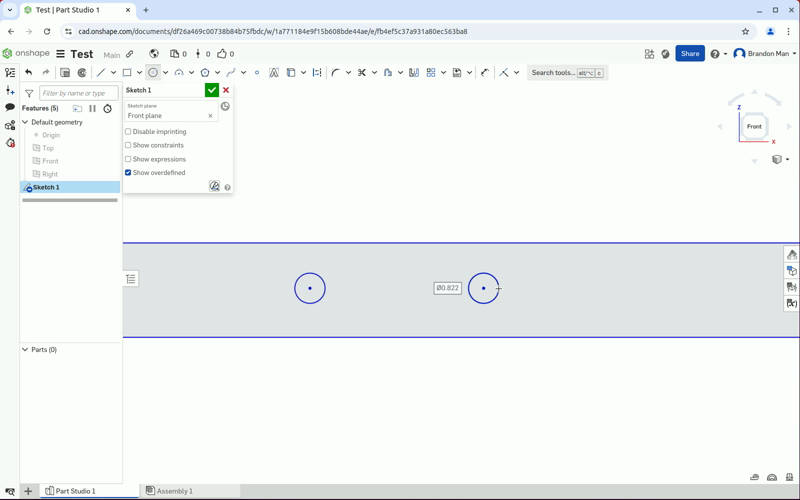
scroll(-6)
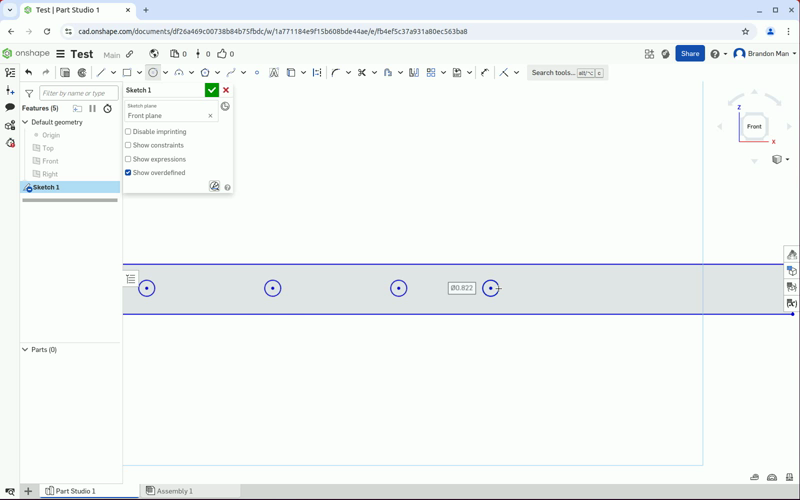
scroll(-6)
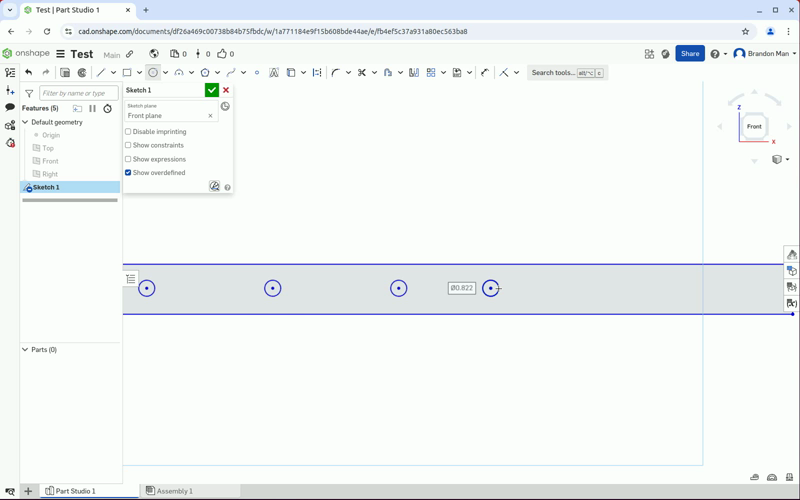
scroll(-6)
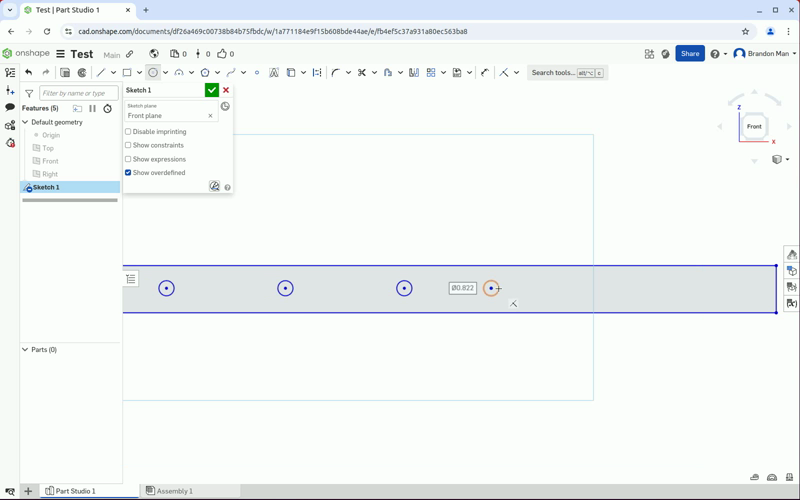
scroll(-6)
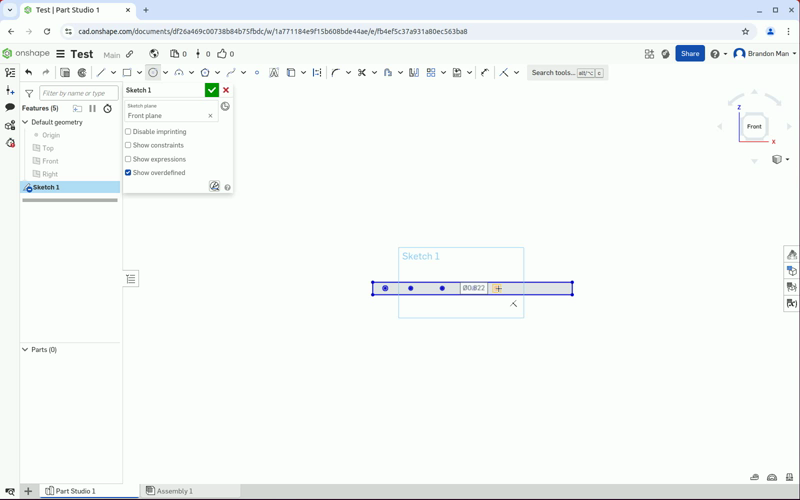
key(esc)
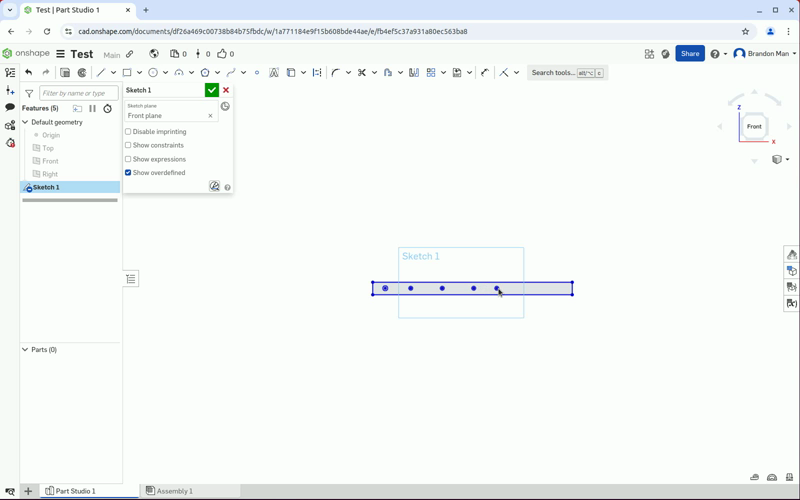
mouse_move(497, 283)
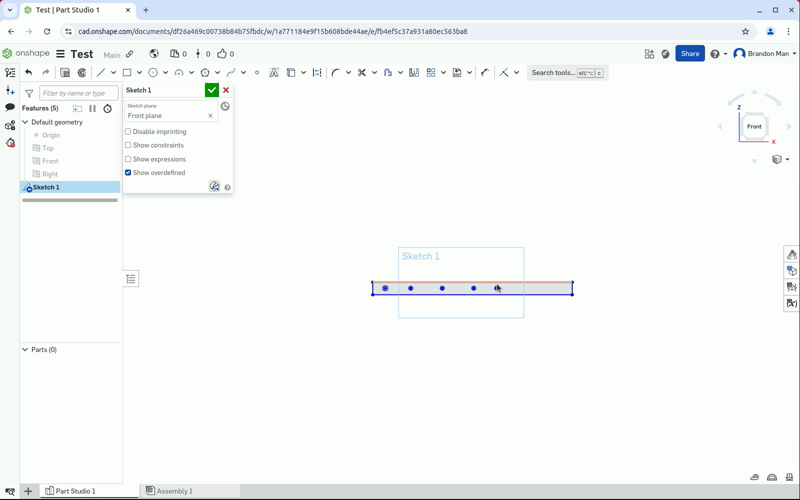
click(497, 283)
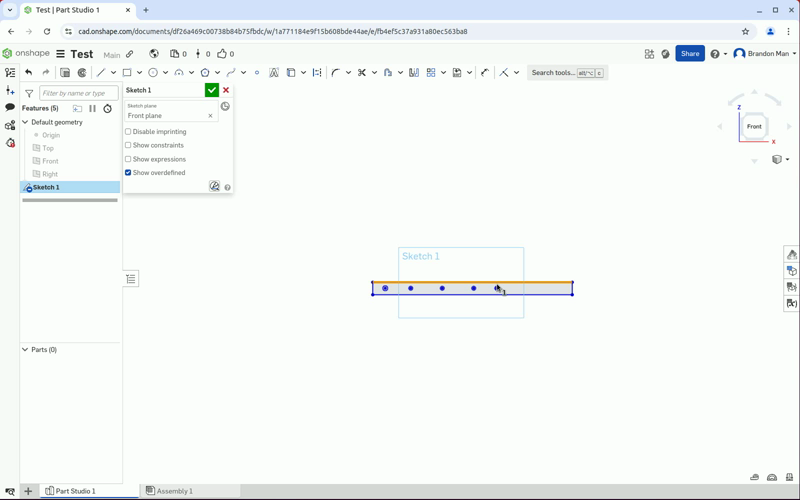
mouse_move(73, 352)
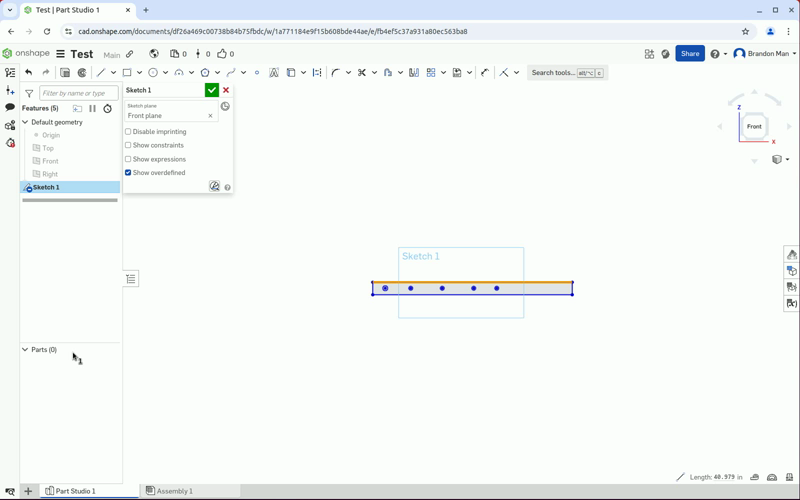
key(shift+y)
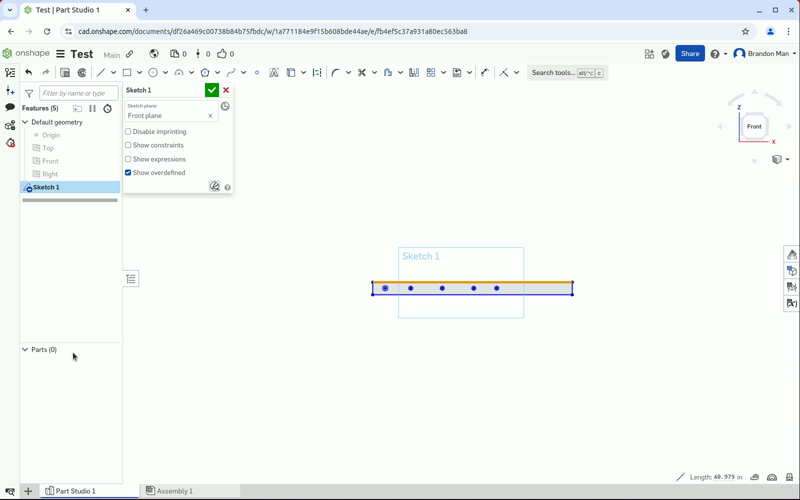
key(shift+e)
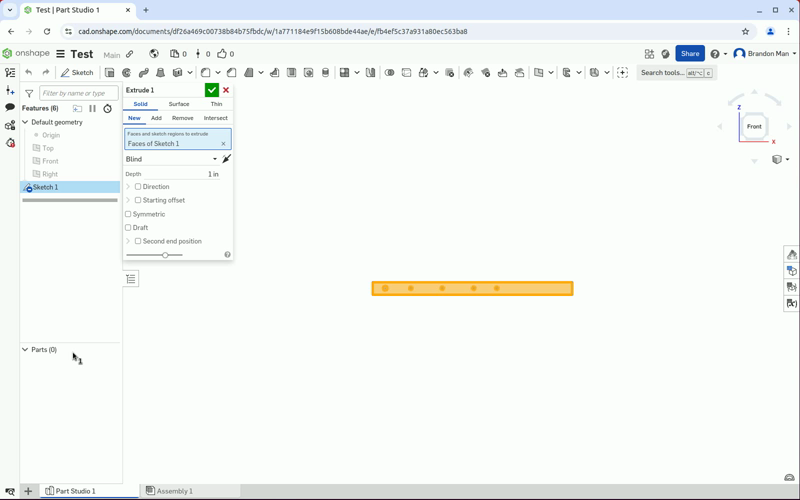
mouse_move(143, 106)
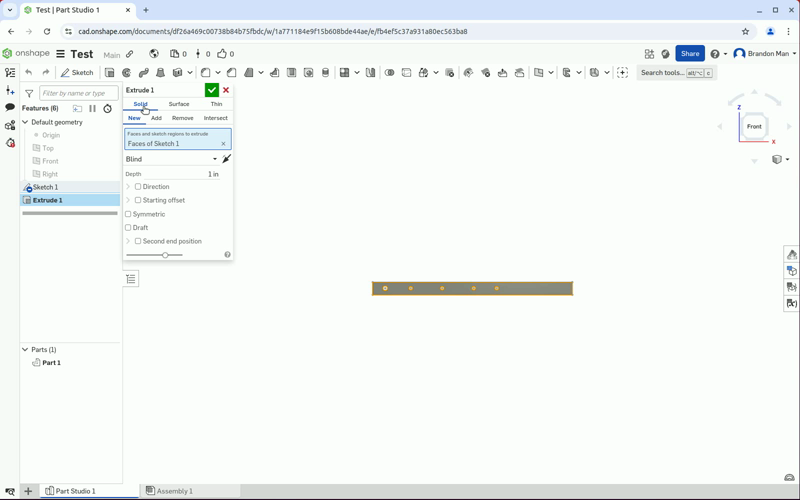
click(143, 106)
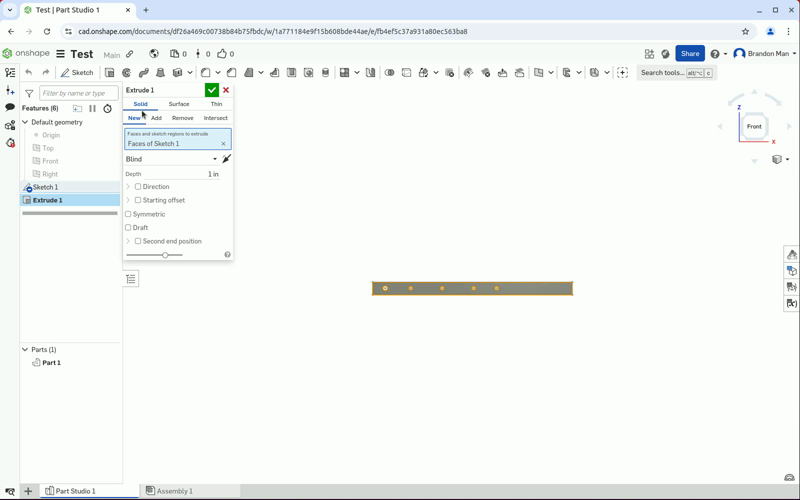
mouse_move(137, 120)
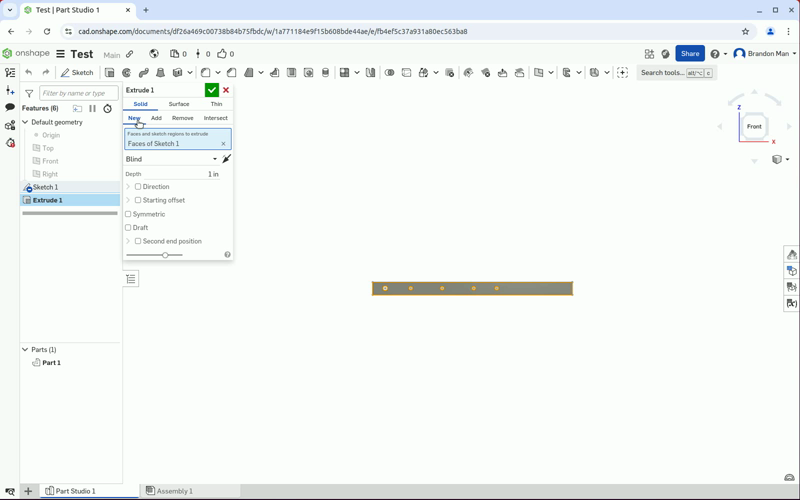
click(137, 120)
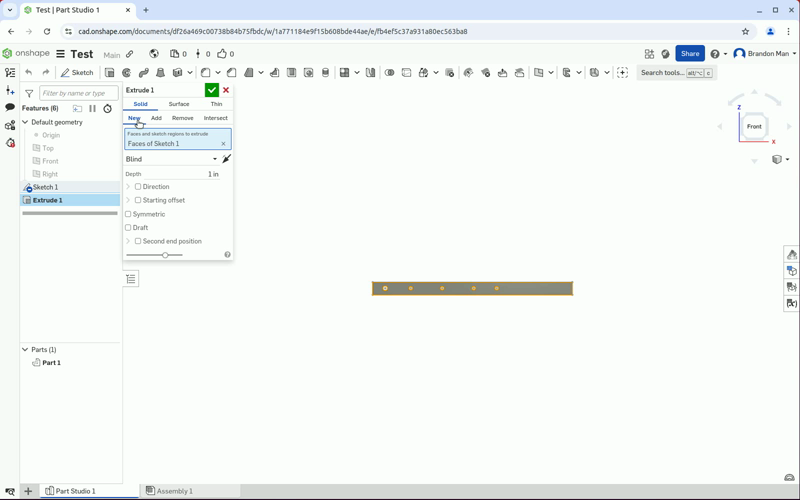
key(tab, 4)
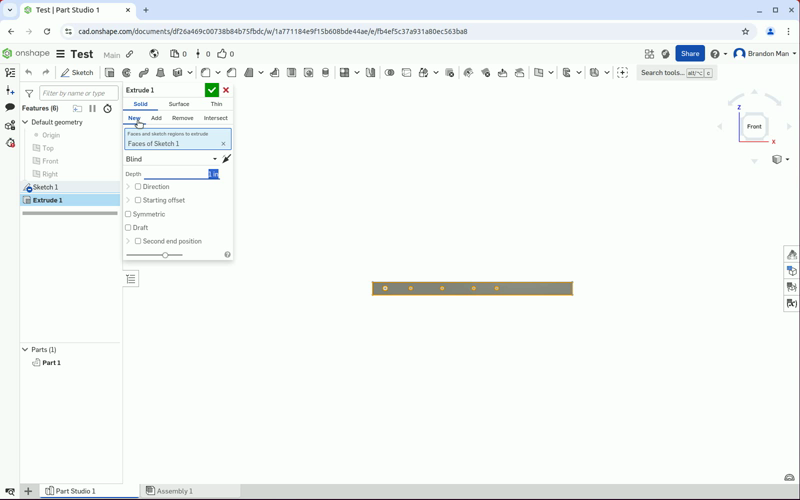
text(0.241)
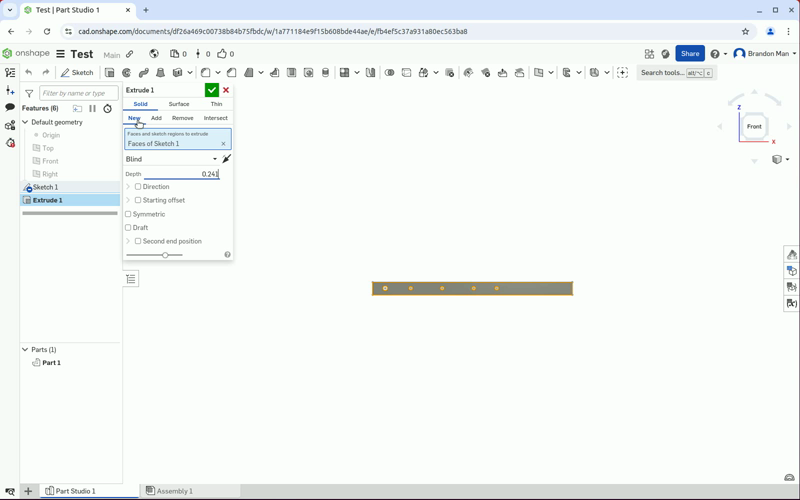
key(enter)
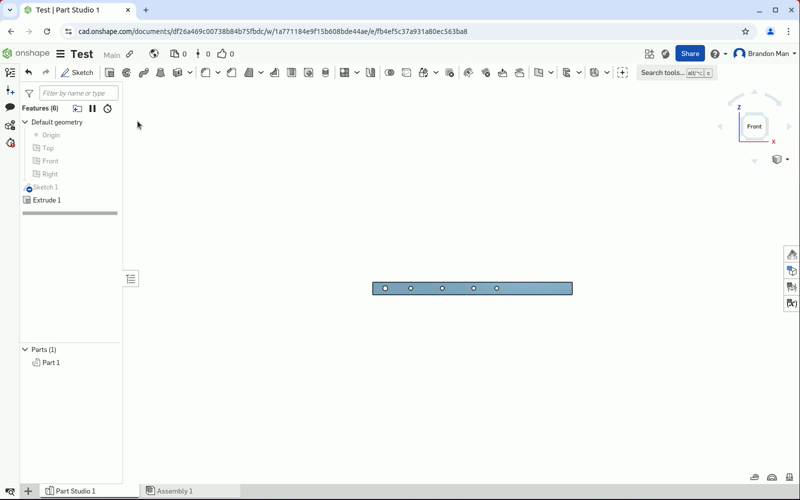
key(shift+h)
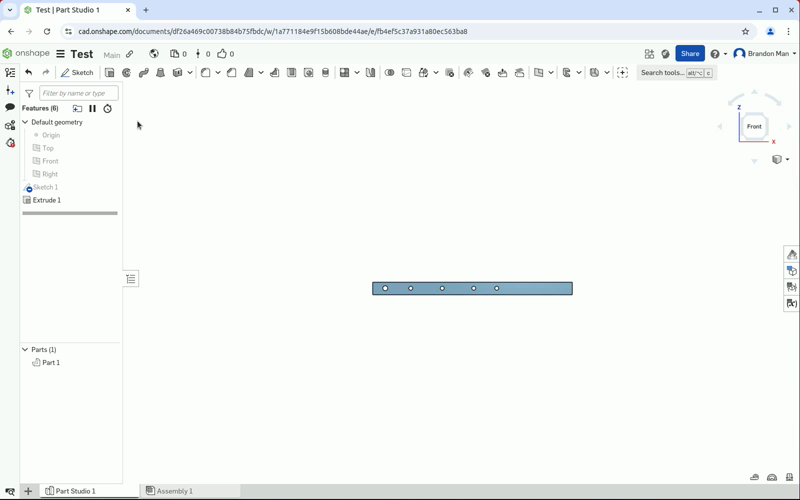
key(shift+h)
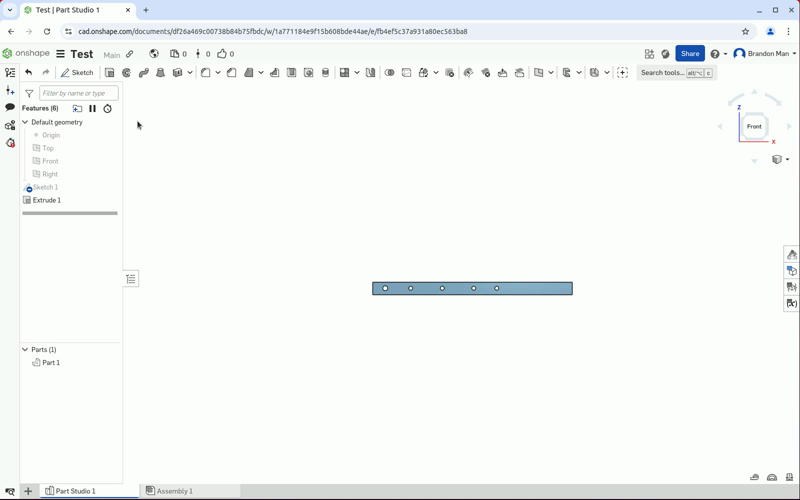
mouse_move(73, 189)
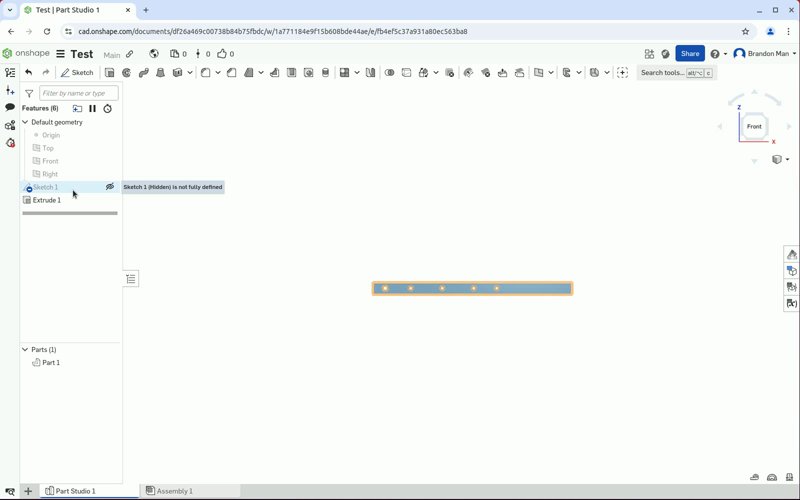
click(73, 189)
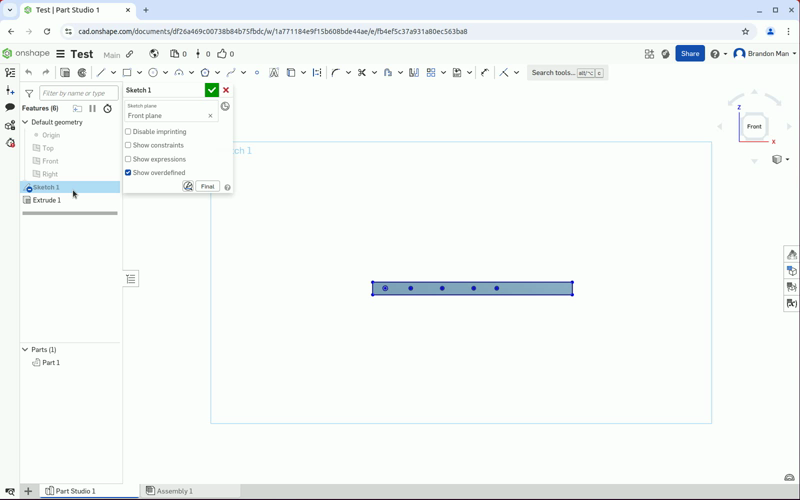
mouse_move(229, 92)
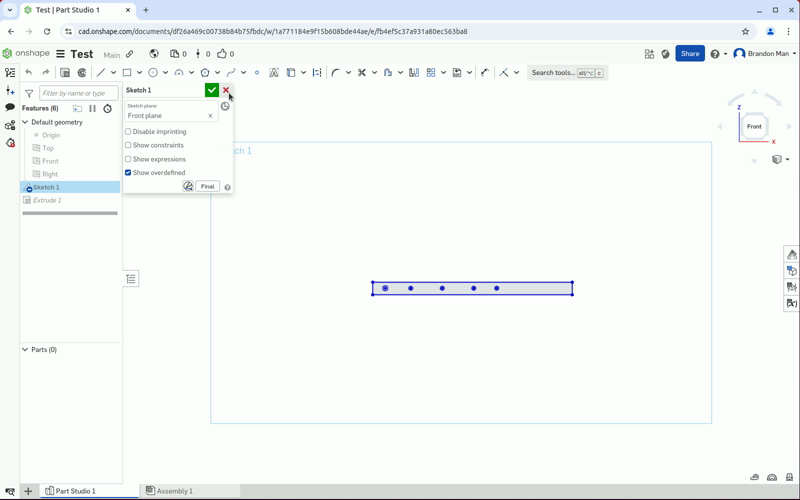
click(229, 92)
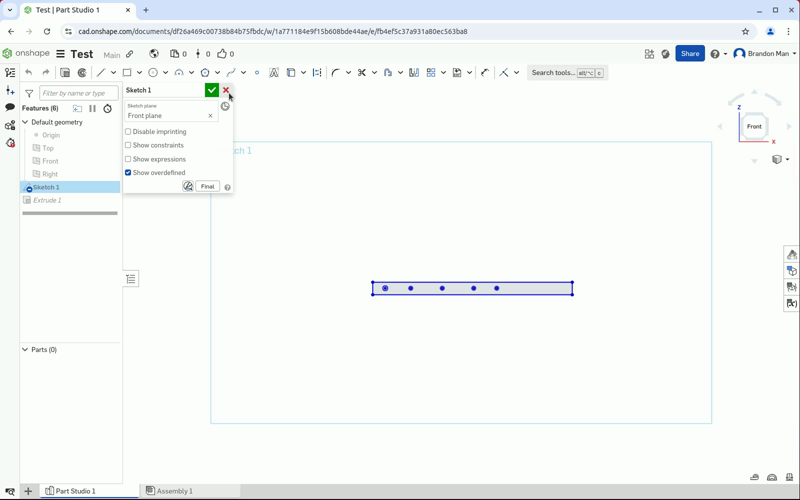
key(shift+s)
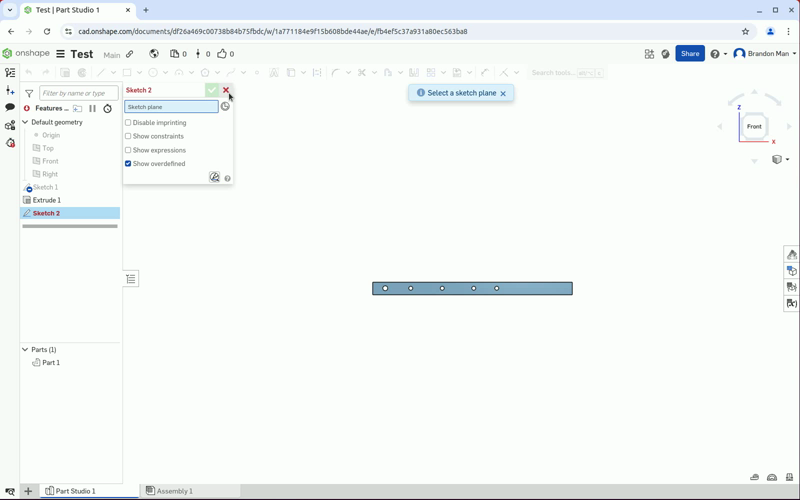
mouse_move(73, 163)
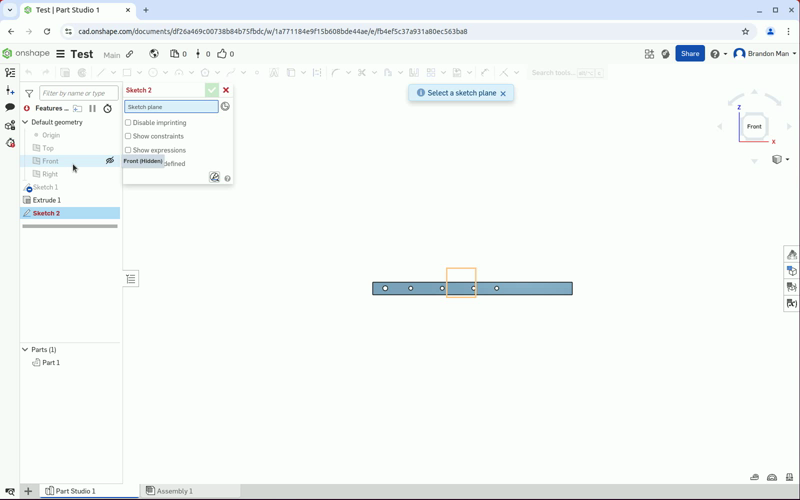
click(73, 163)
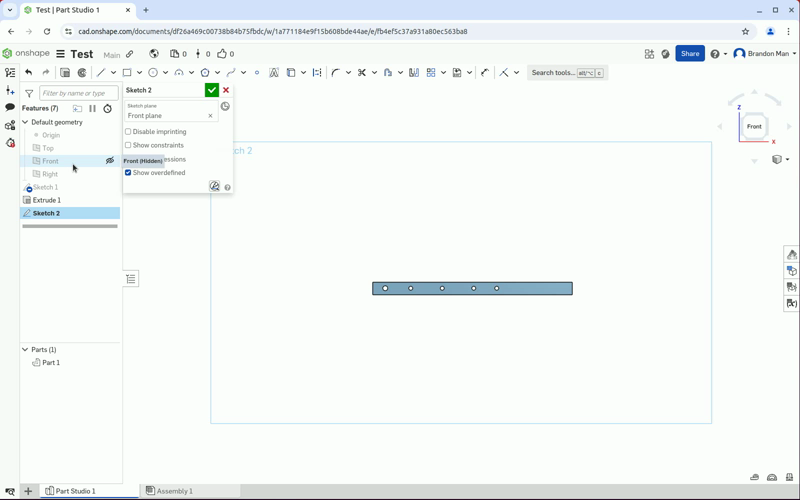
mouse_move(73, 352)
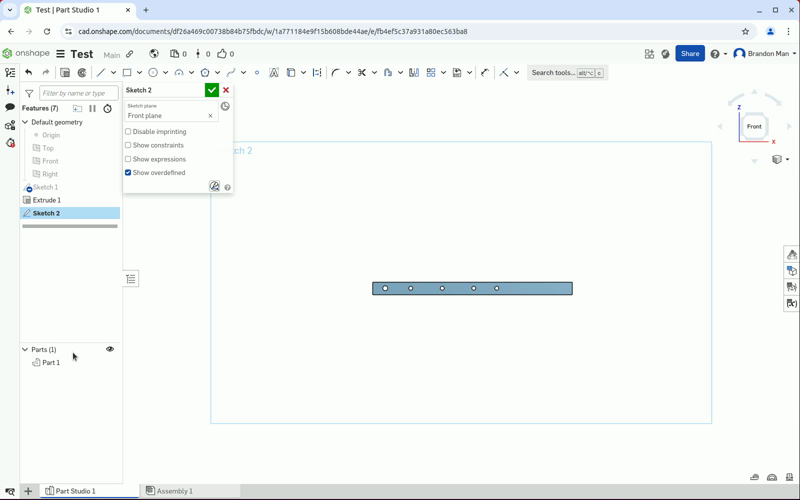
key(y)
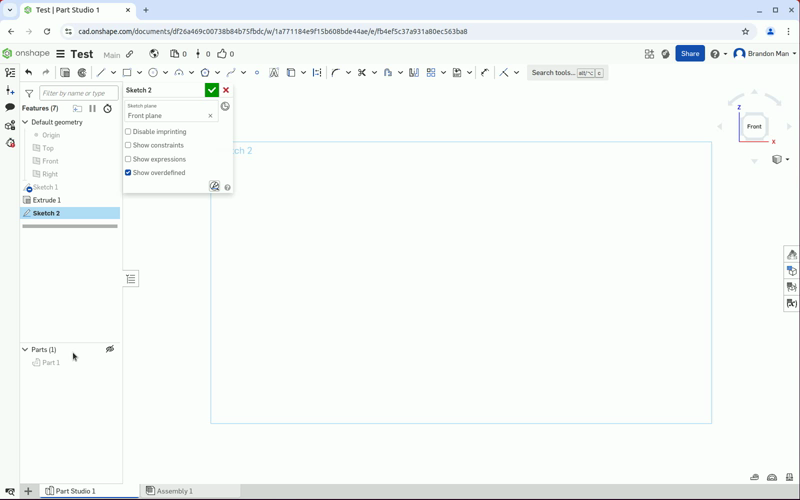
key(l)
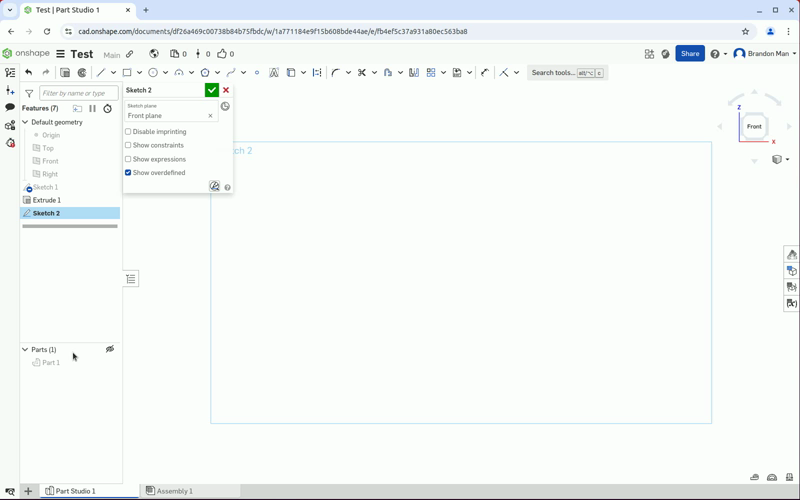
key_down(shift)
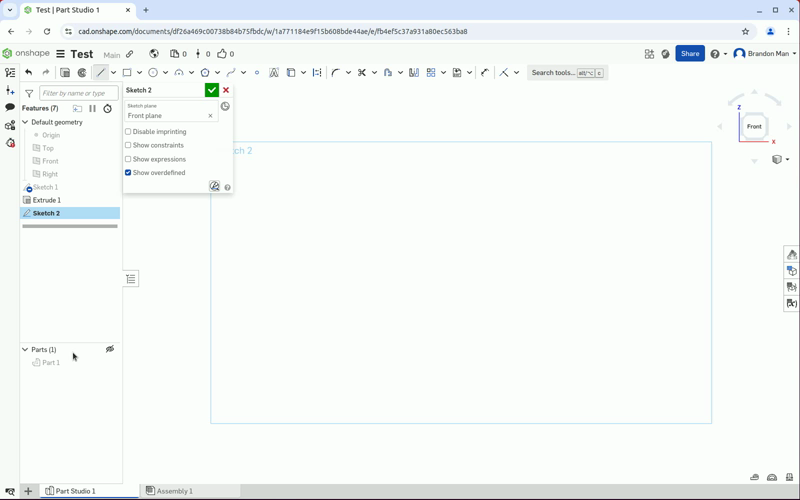
mouse_move(411, 267)
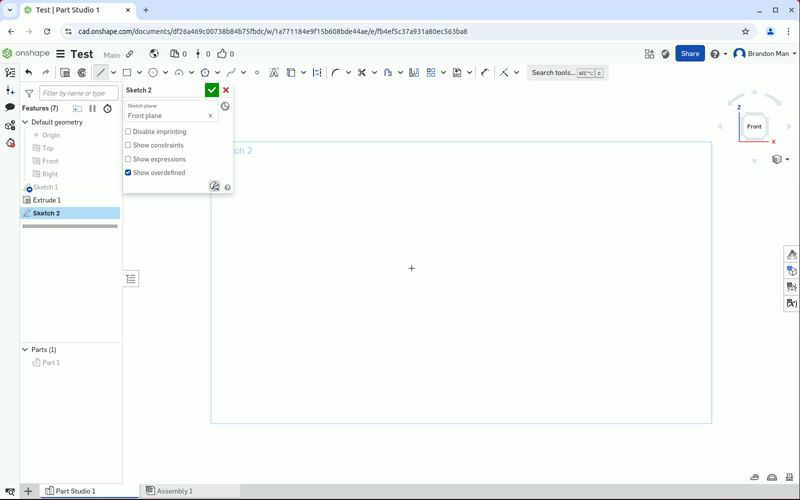
click(411, 267)
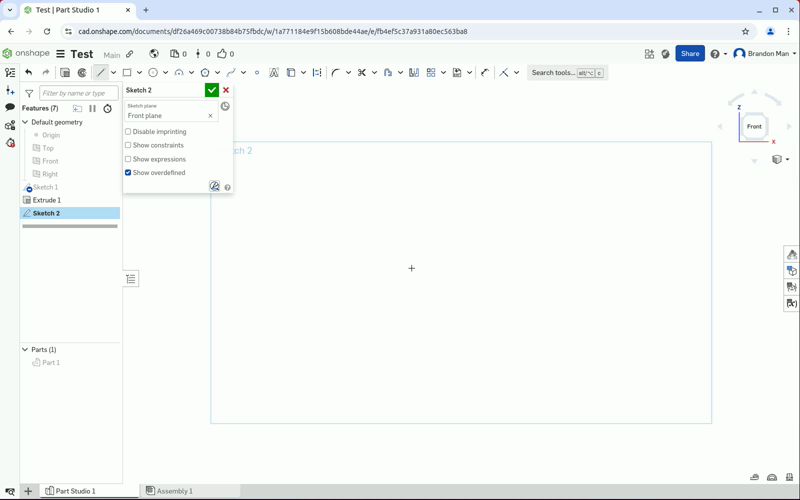
key_up(shift)
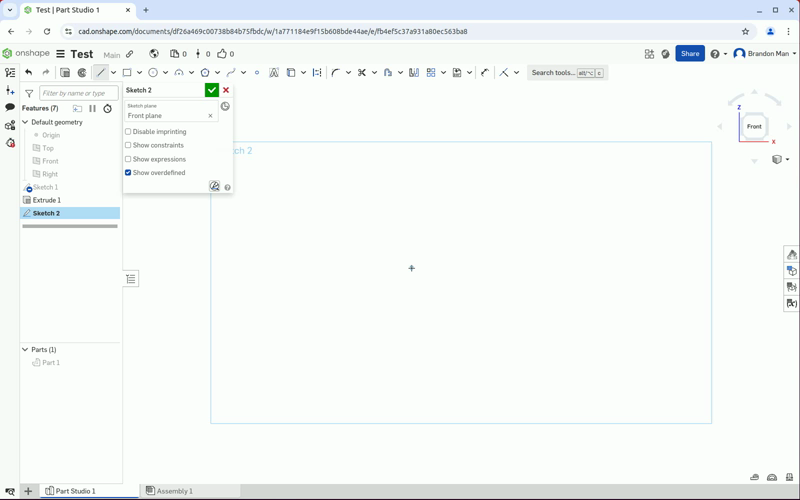
key_down(shift)
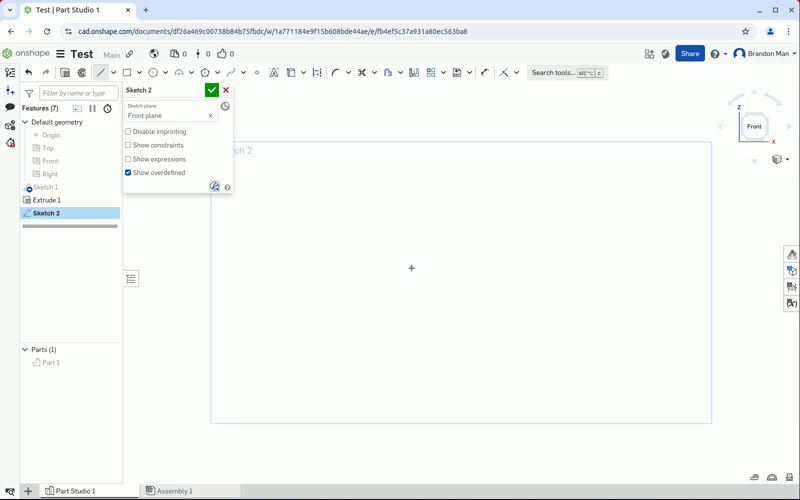
mouse_move(475, 267)
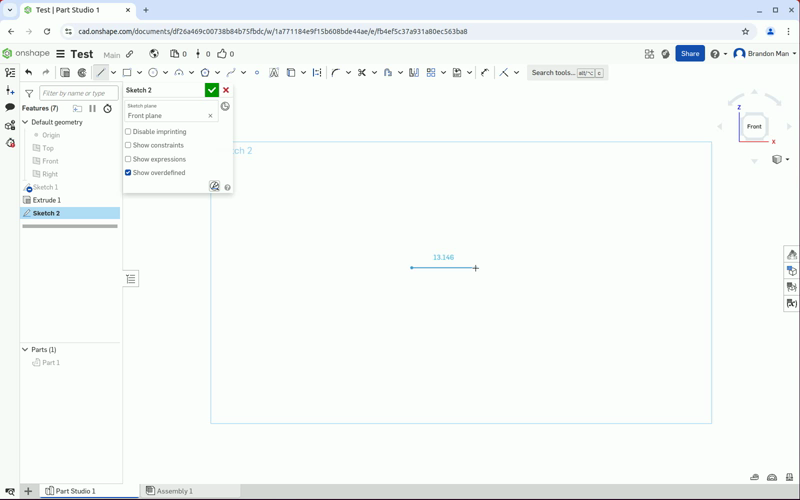
click(475, 267)
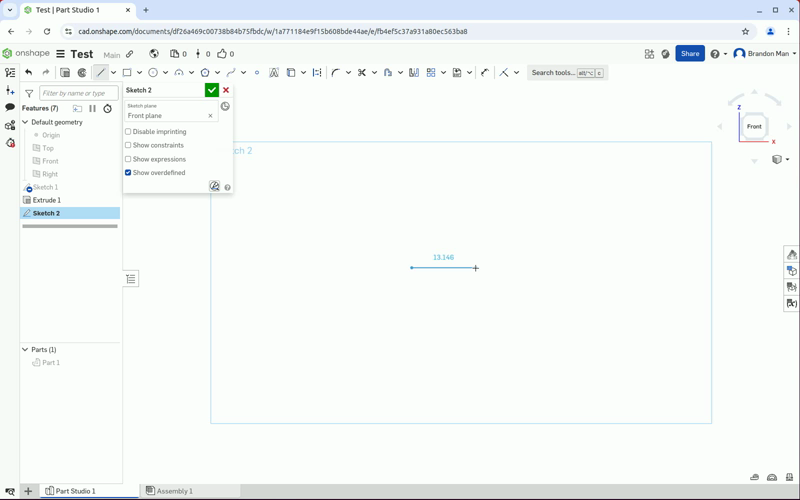
key_up(shift)
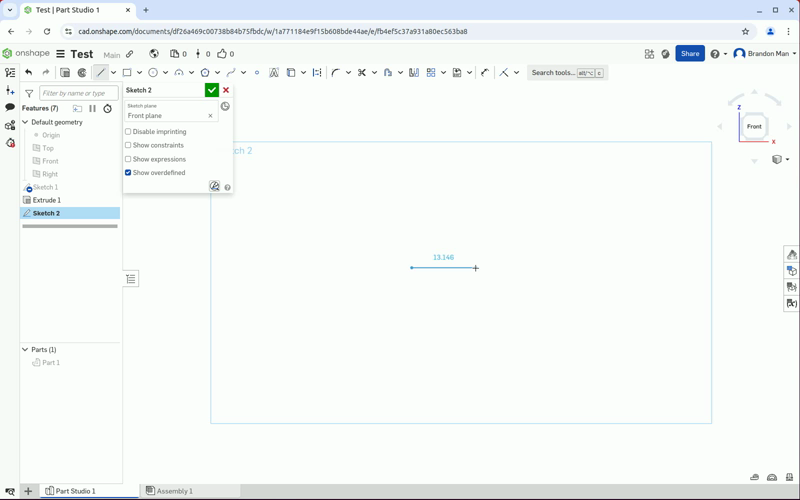
key_down(shift)
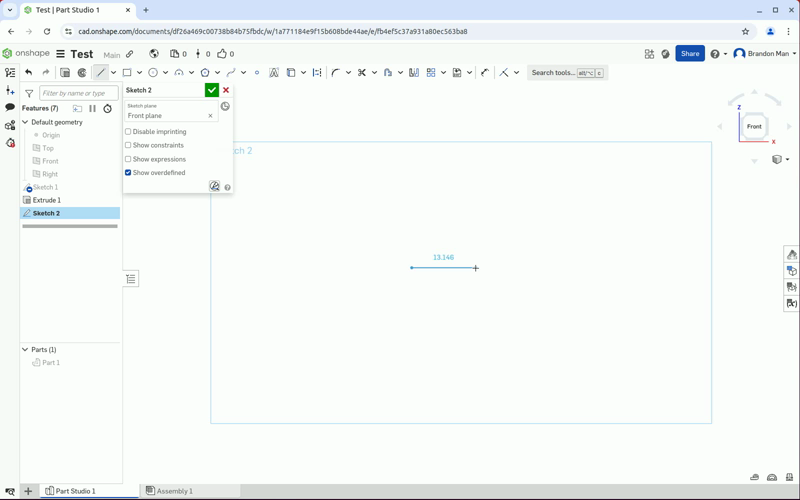
mouse_move(505, 267)
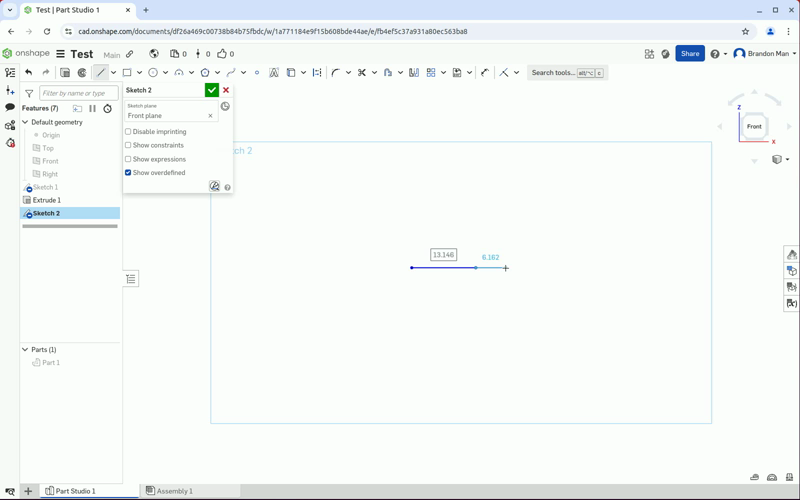
mouse_move(475, 254)
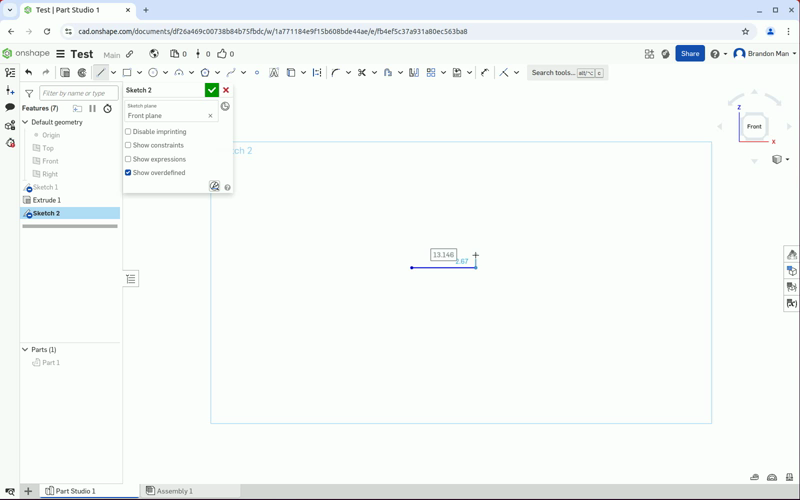
click(475, 254)
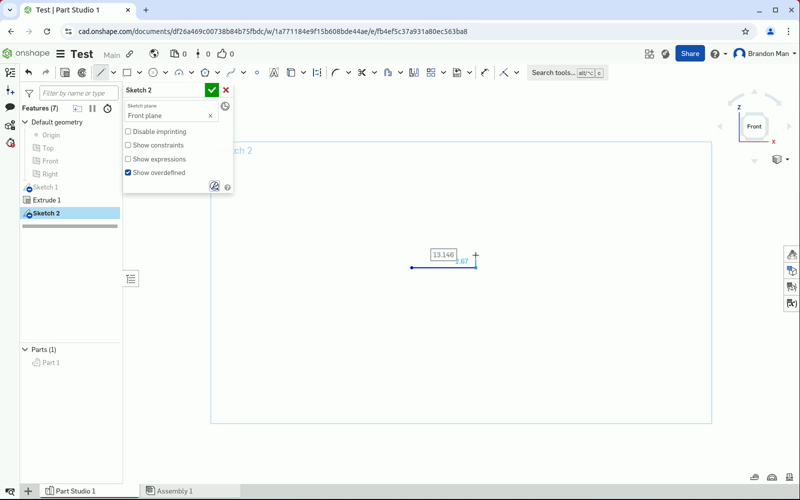
key_up(shift)
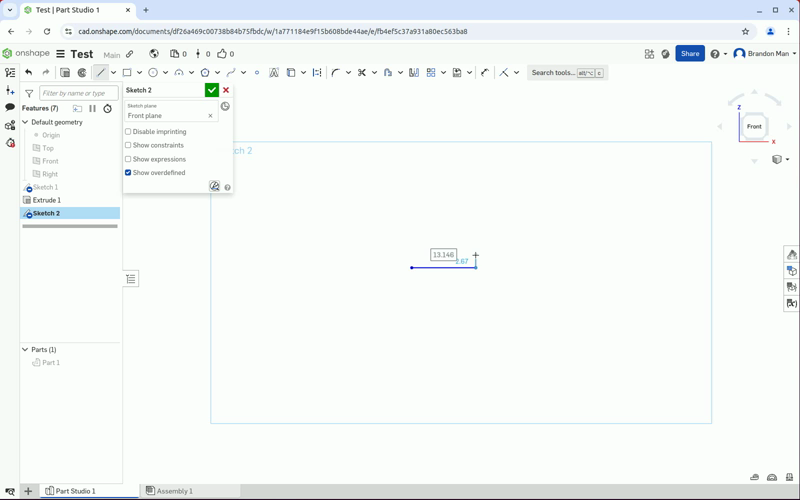
key_down(shift)
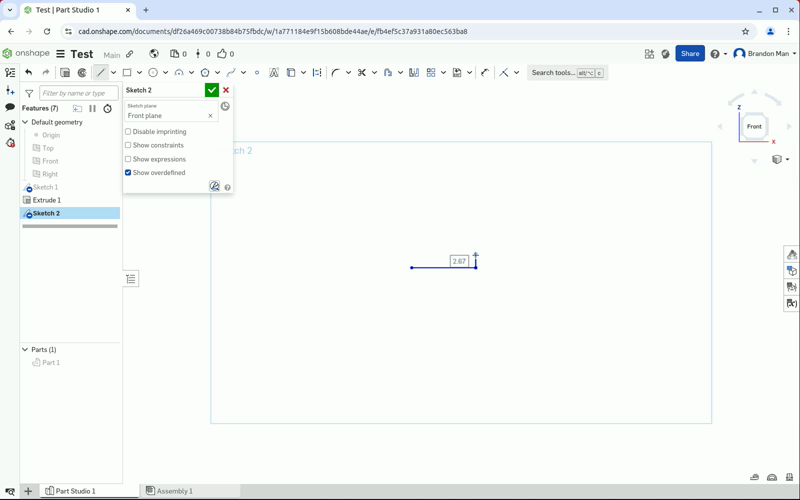
mouse_move(411, 254)
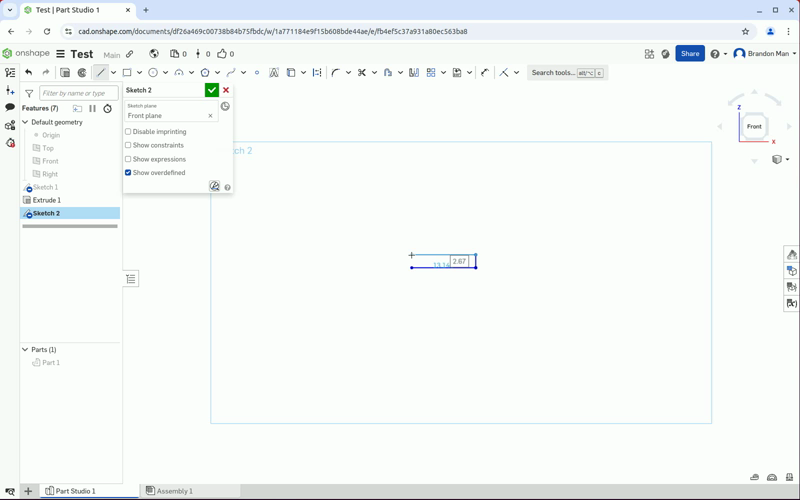
click(411, 254)
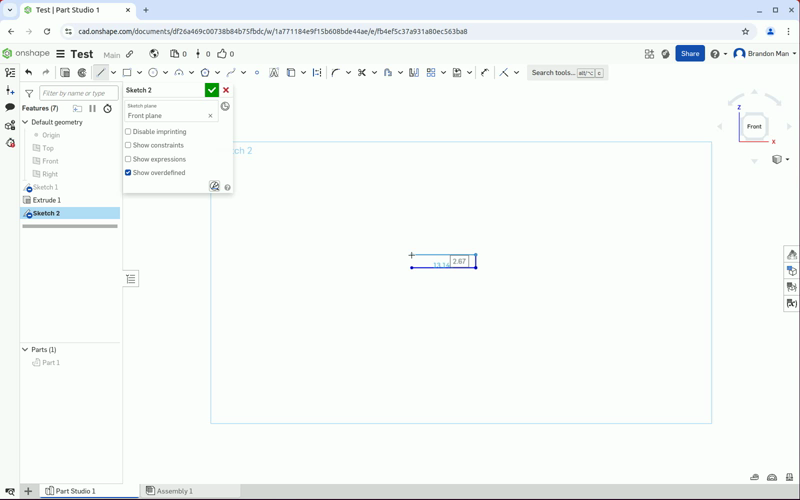
key_up(shift)
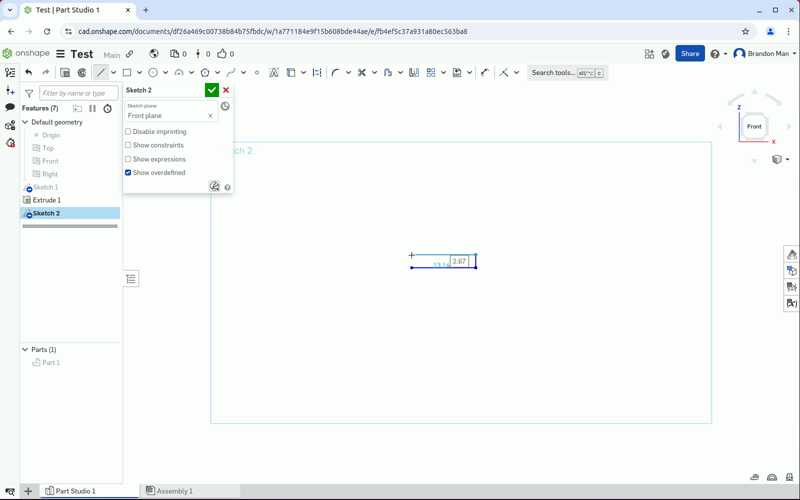
mouse_move(441, 254)
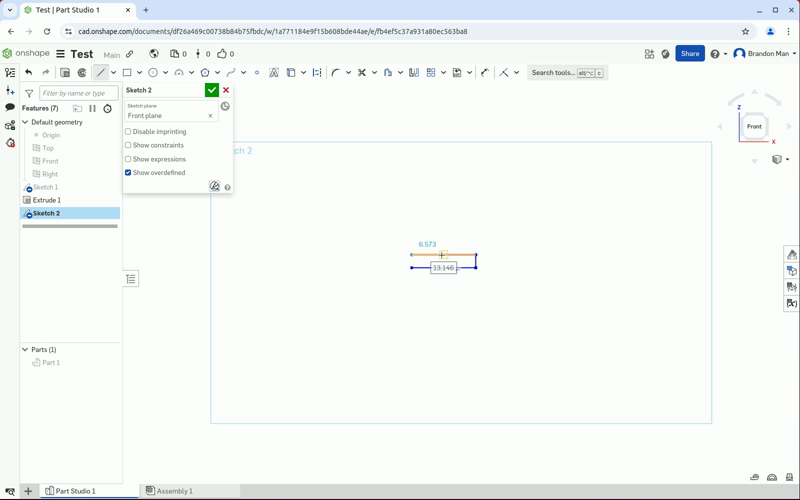
key_down(shift)
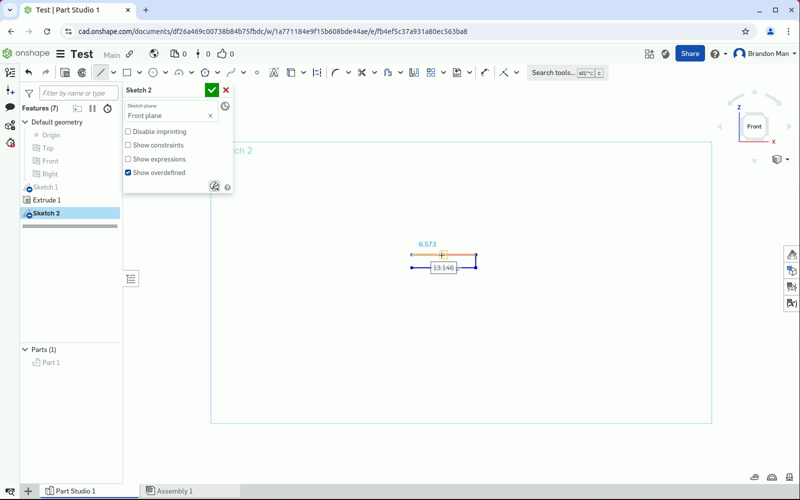
mouse_move(411, 267)
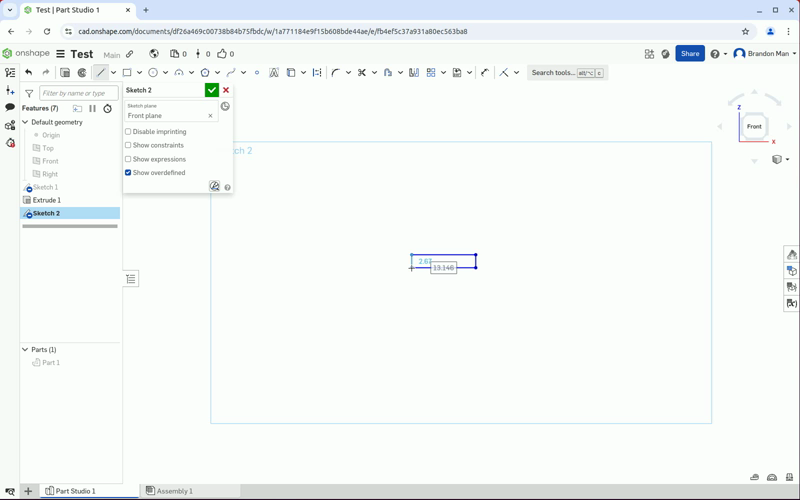
key_up(shift)
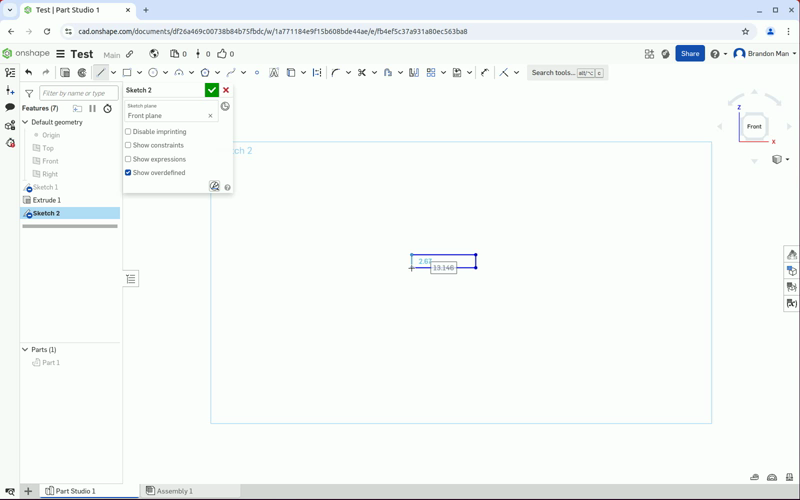
click(411, 267)
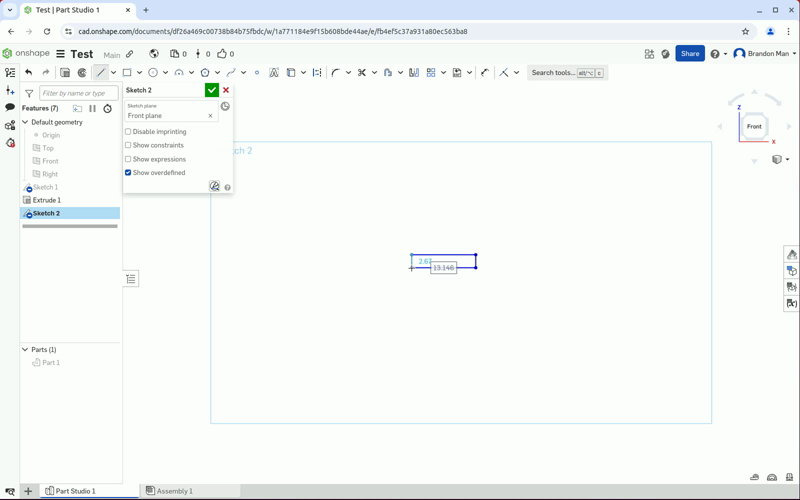
key(esc)
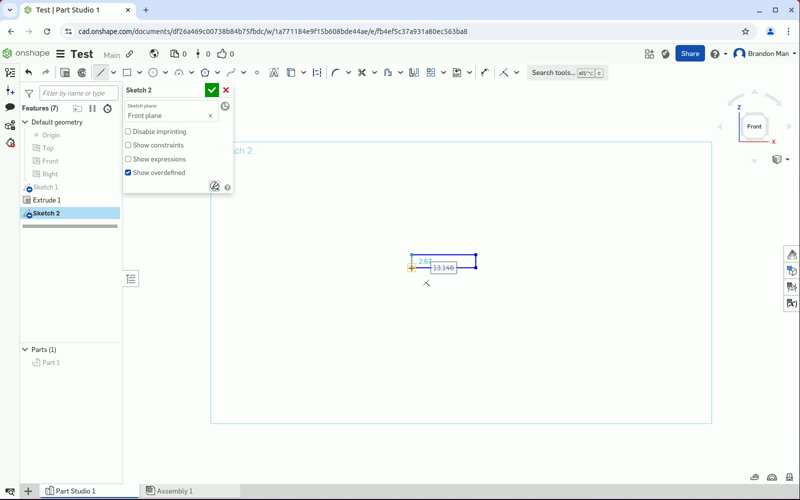
key(c)
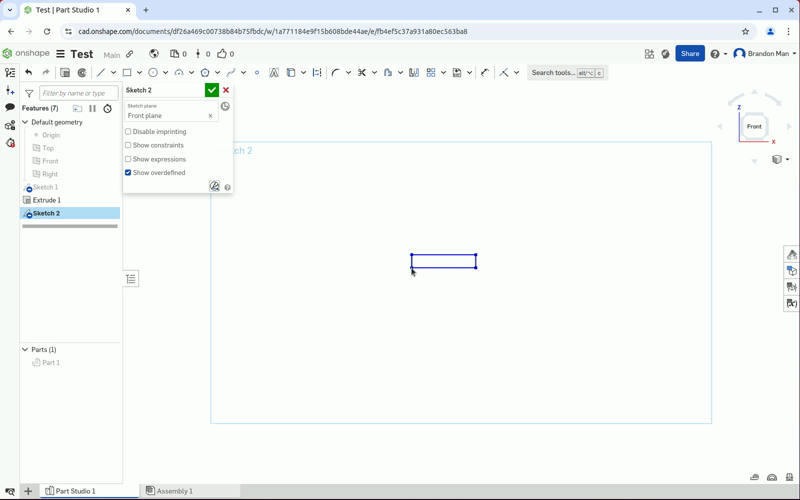
key_down(shift)
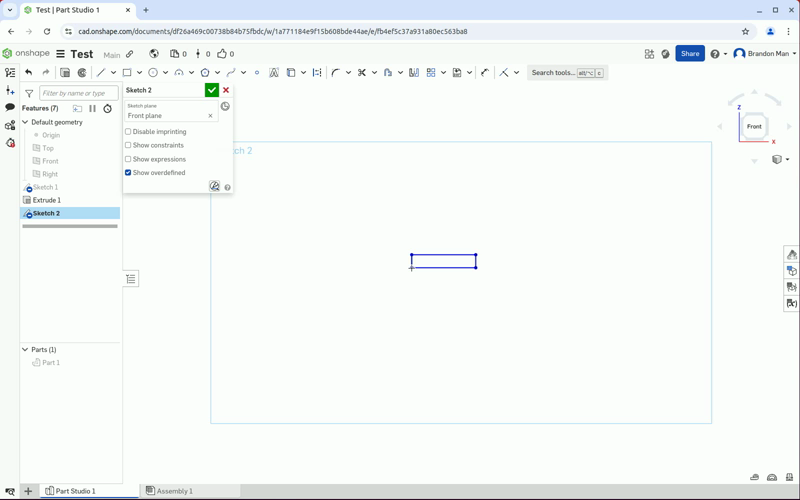
mouse_move(425, 261)
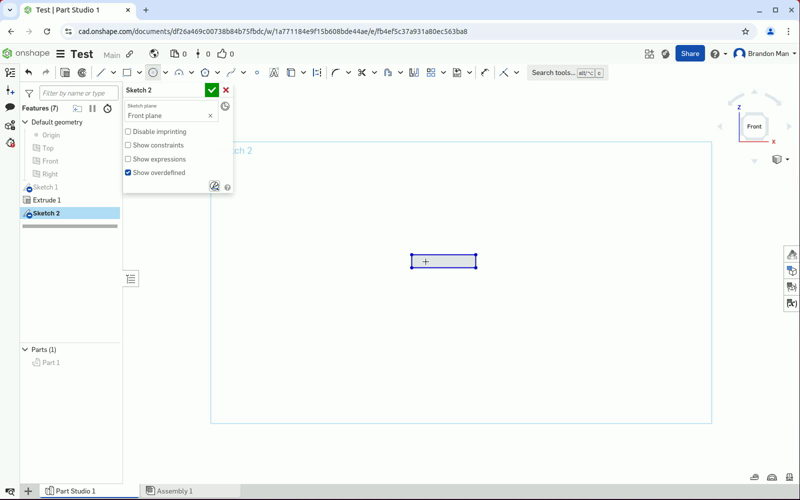
click(425, 261)
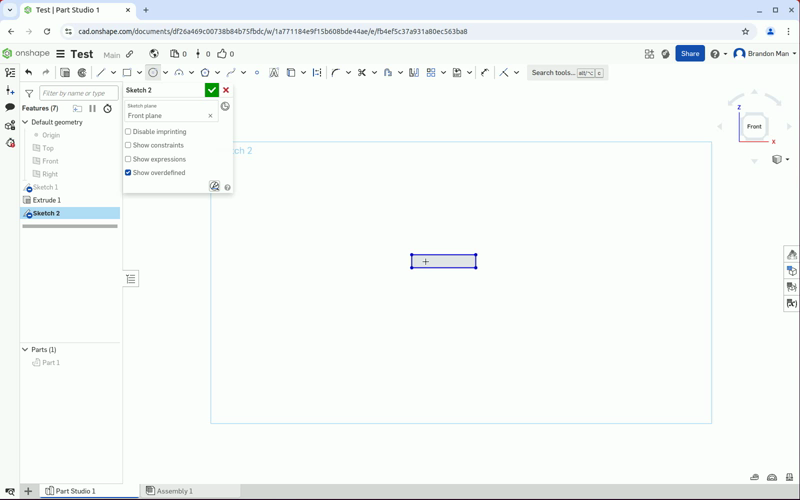
key_up(shift)
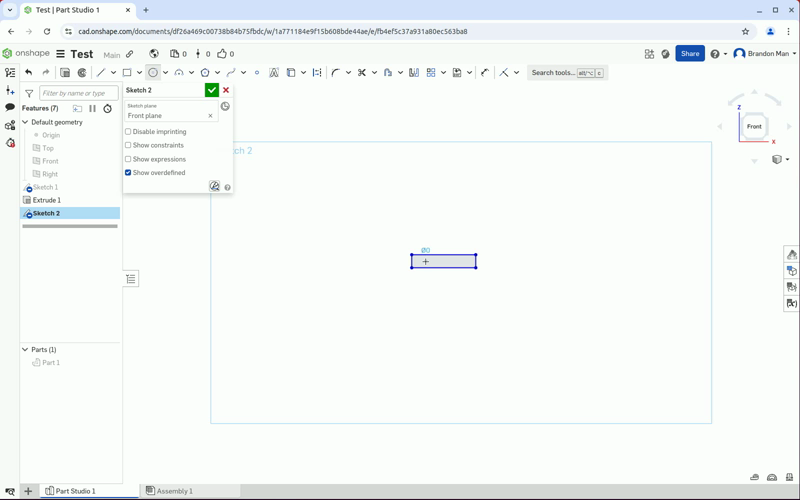
mouse_move(426, 261)
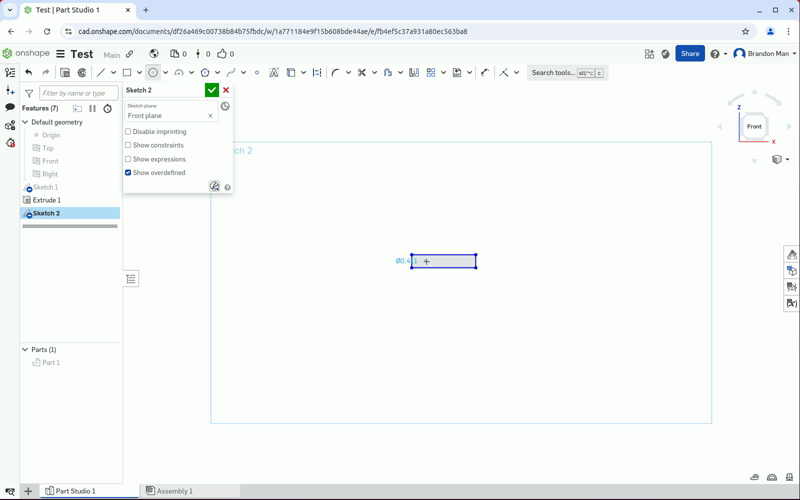
scroll(6)
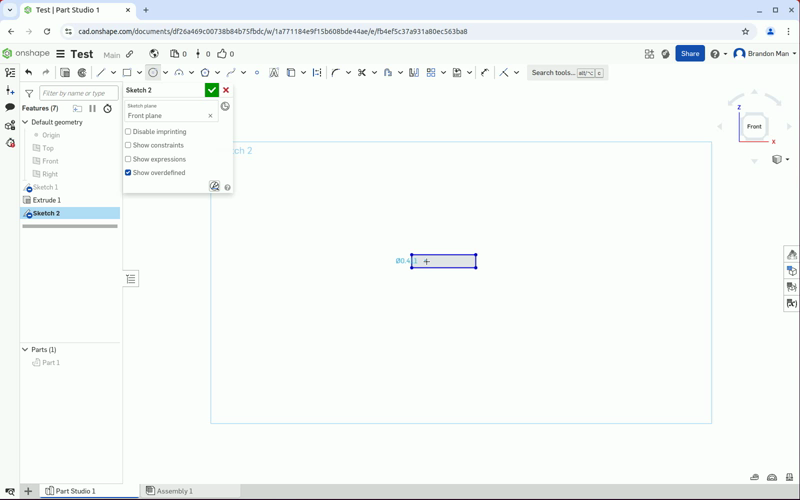
scroll(6)
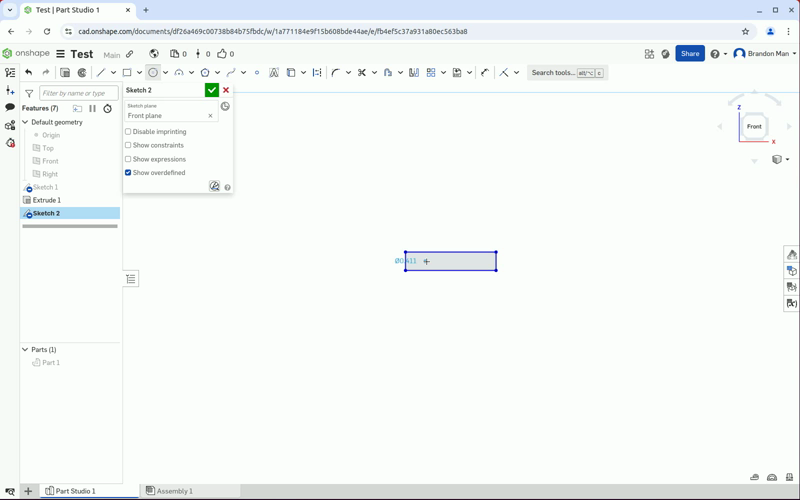
scroll(6)
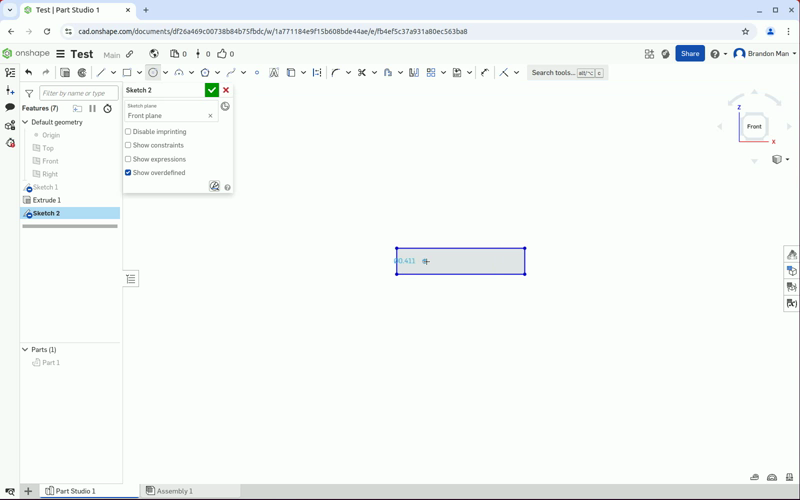
scroll(6)
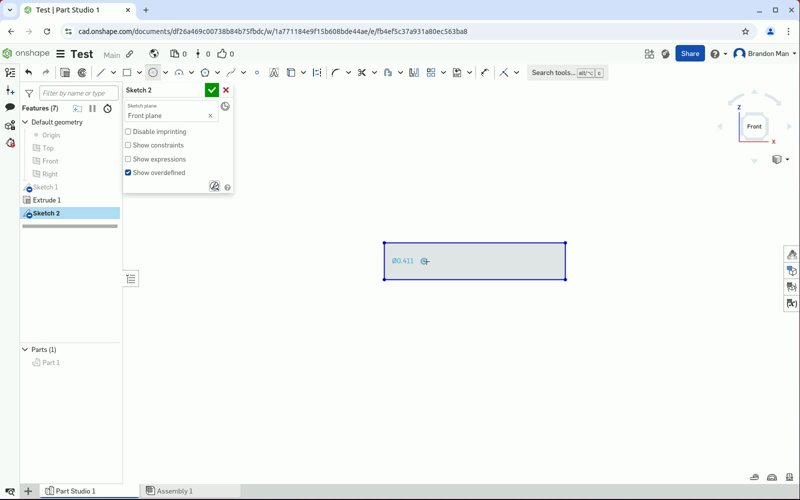
scroll(6)
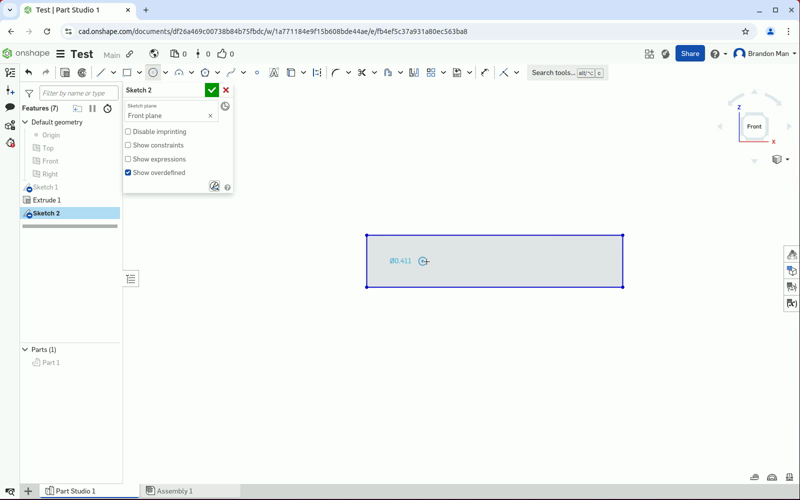
scroll(6)
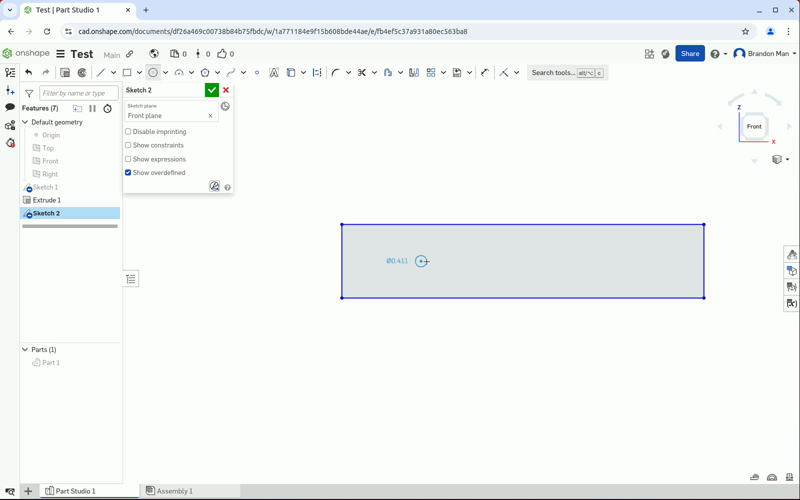
scroll(6)
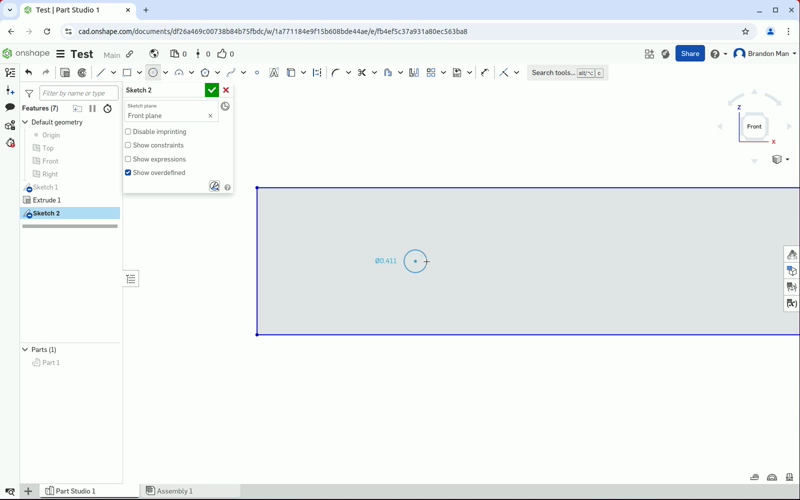
click(426, 261)
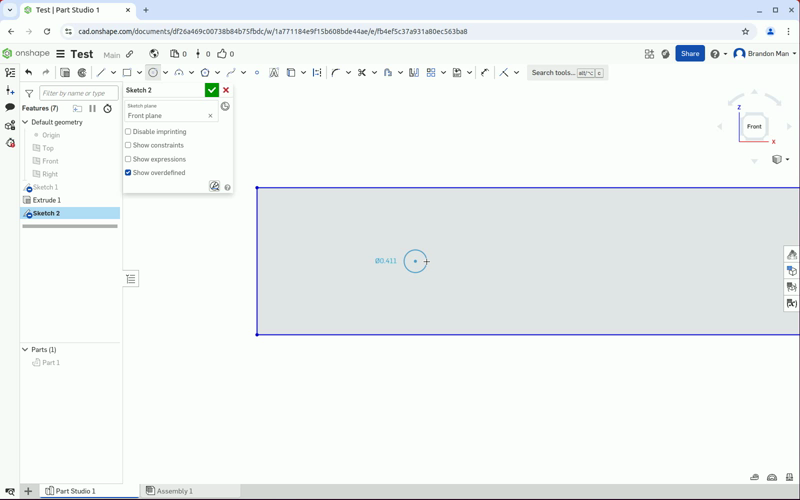
scroll(-6)
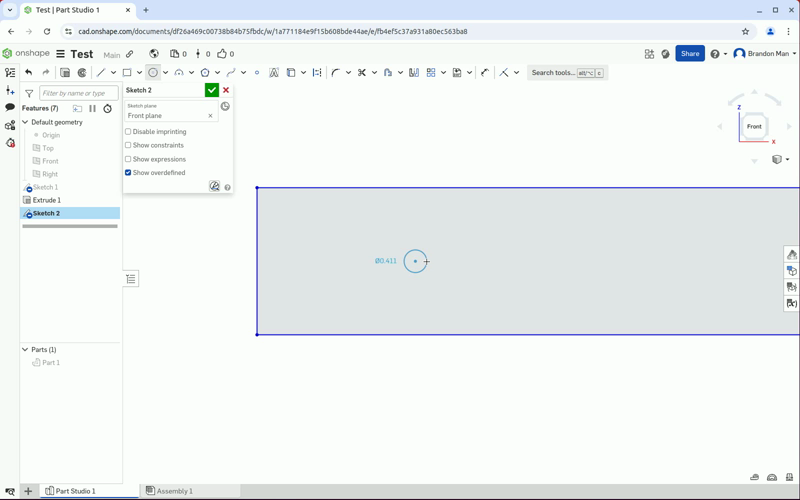
scroll(-6)
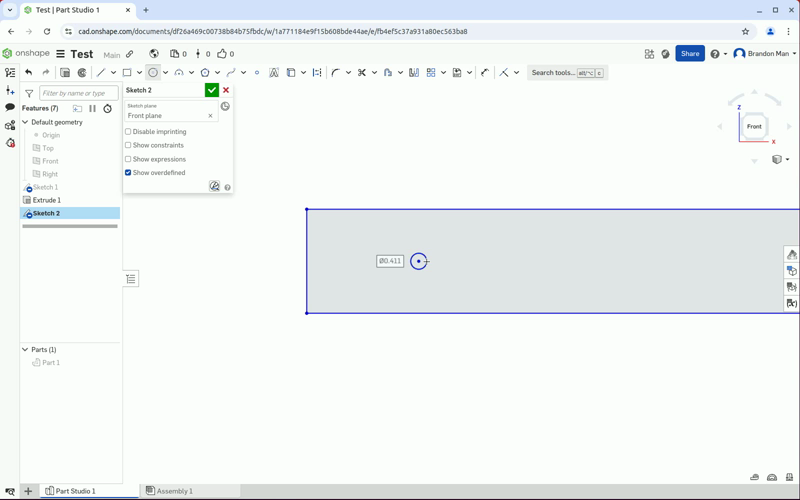
scroll(-6)
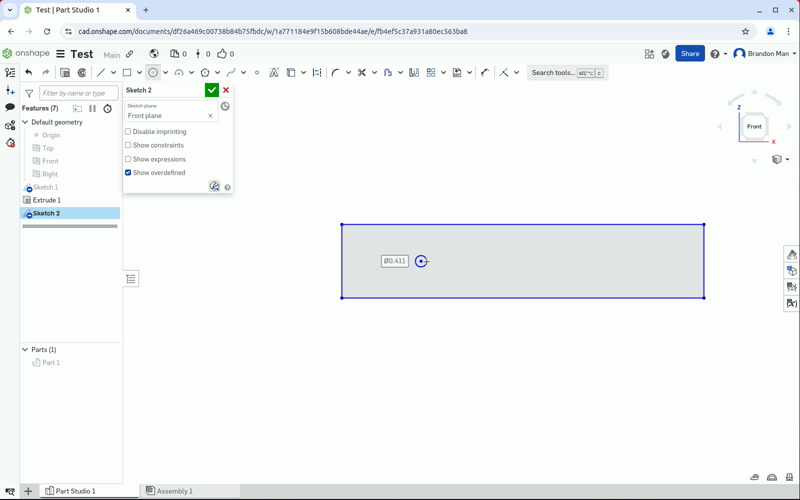
scroll(-6)
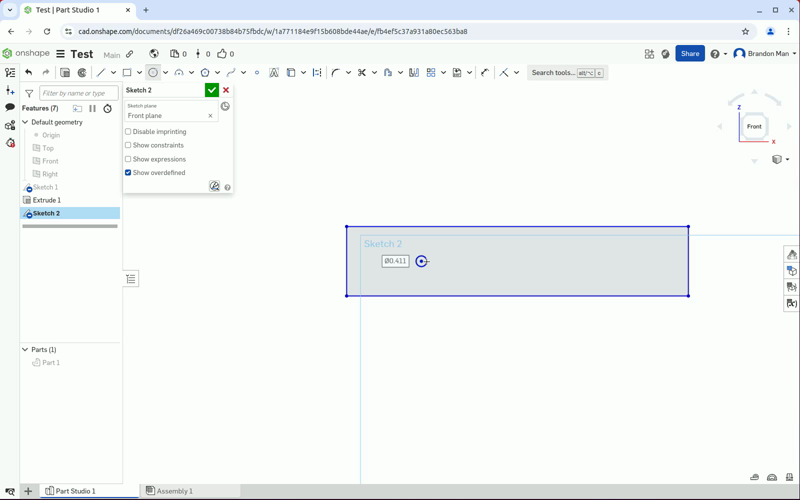
scroll(-6)
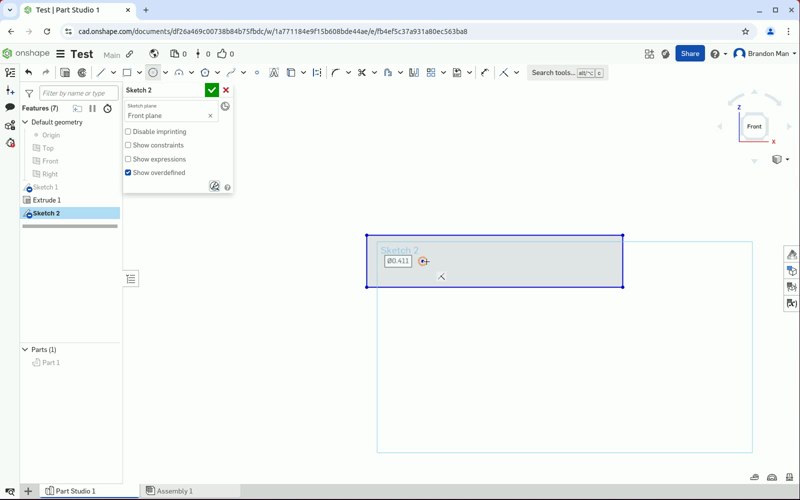
scroll(-6)
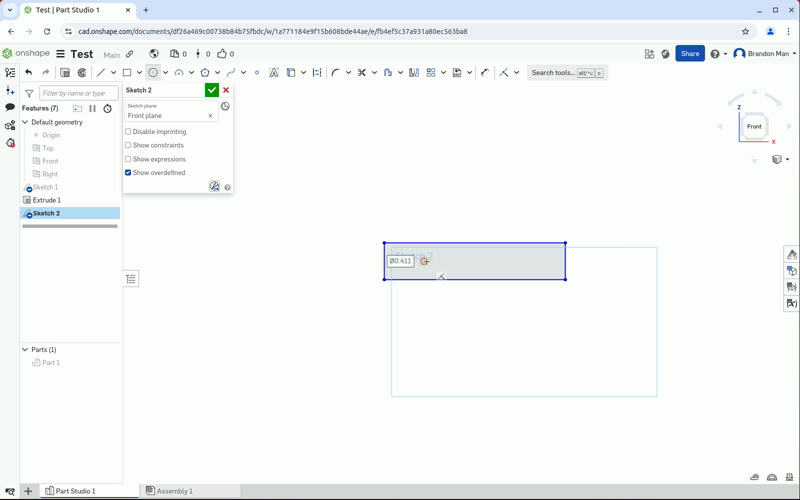
scroll(-6)
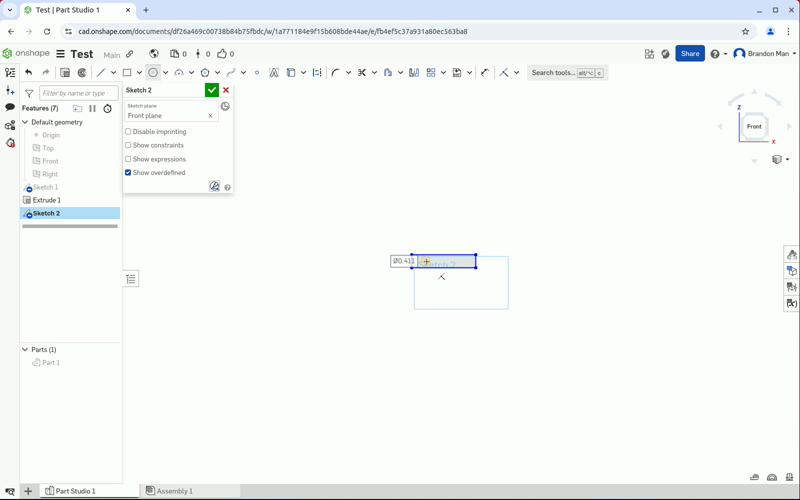
key(esc)
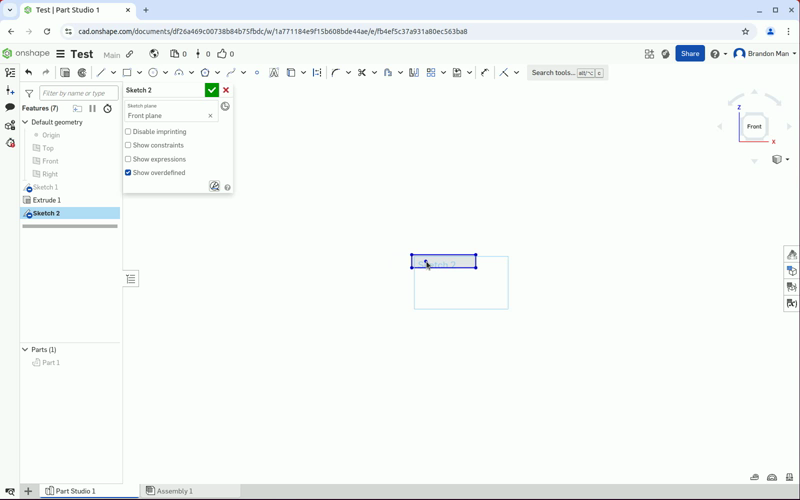
key(c)
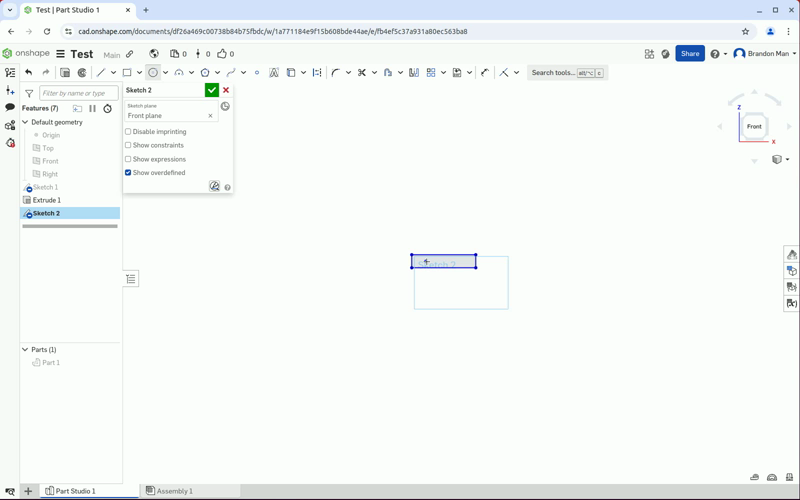
key_down(shift)
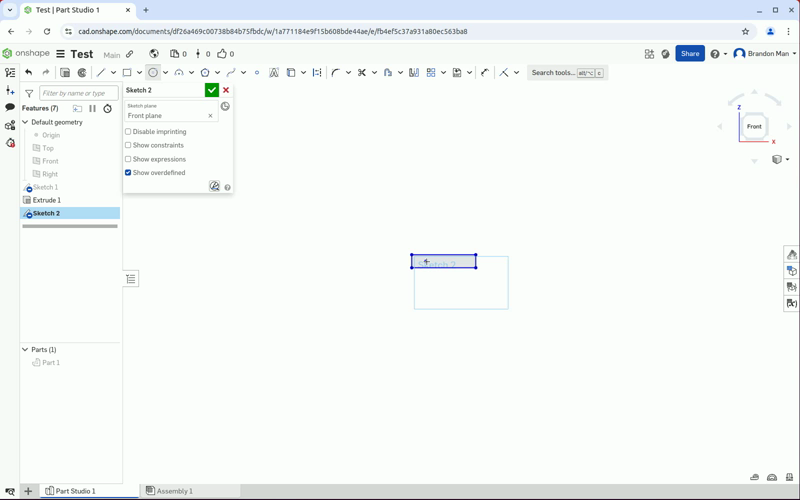
mouse_move(461, 261)
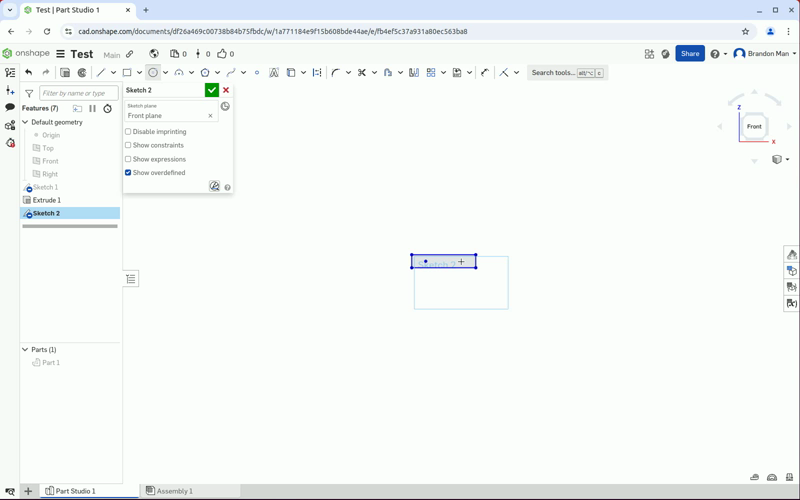
click(461, 261)
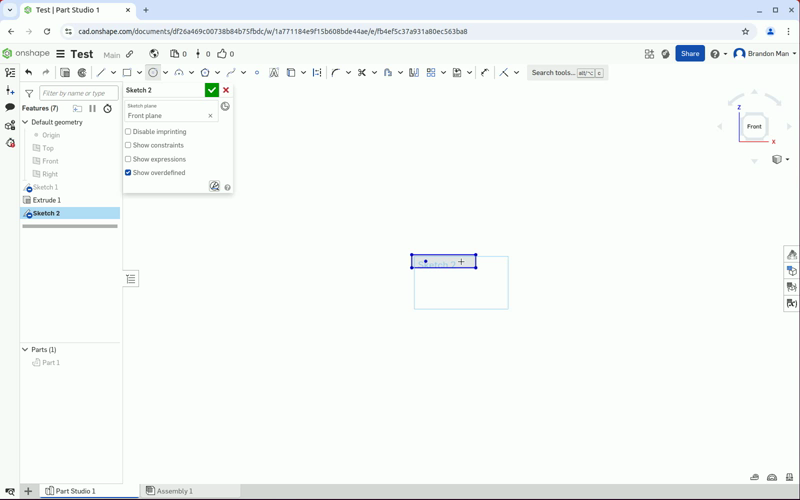
key_up(shift)
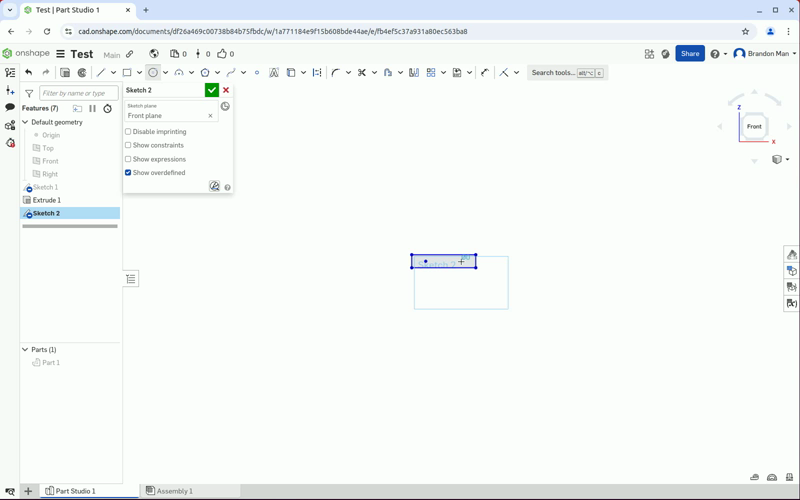
mouse_move(462, 261)
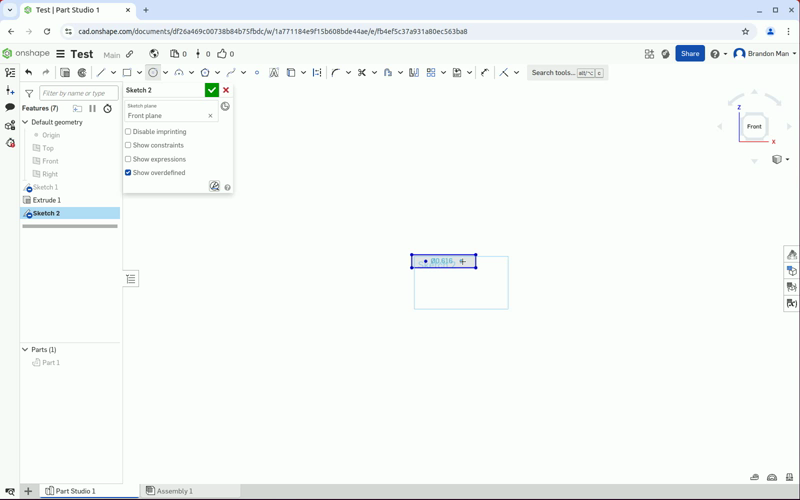
scroll(6)
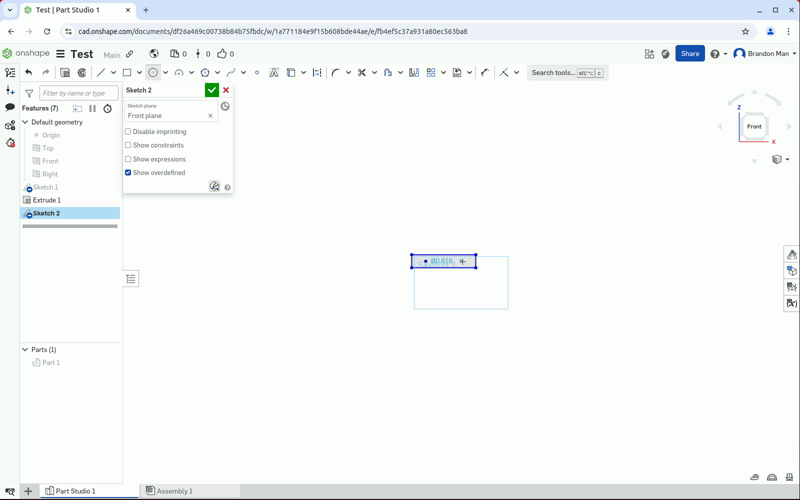
scroll(6)
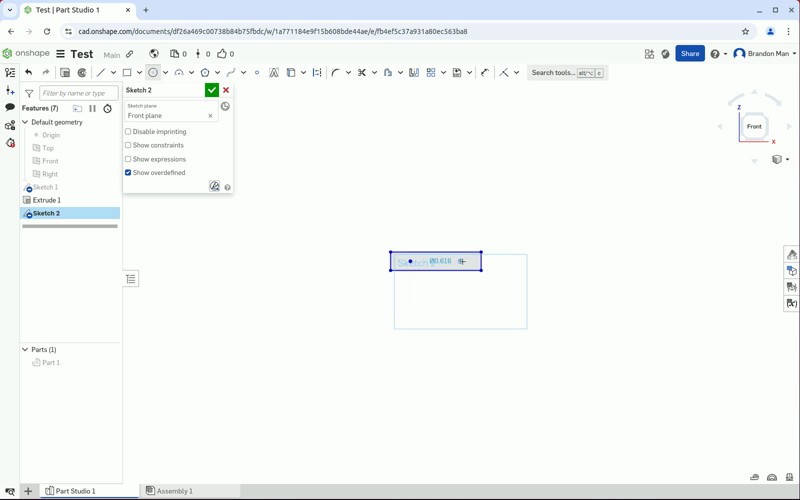
scroll(6)
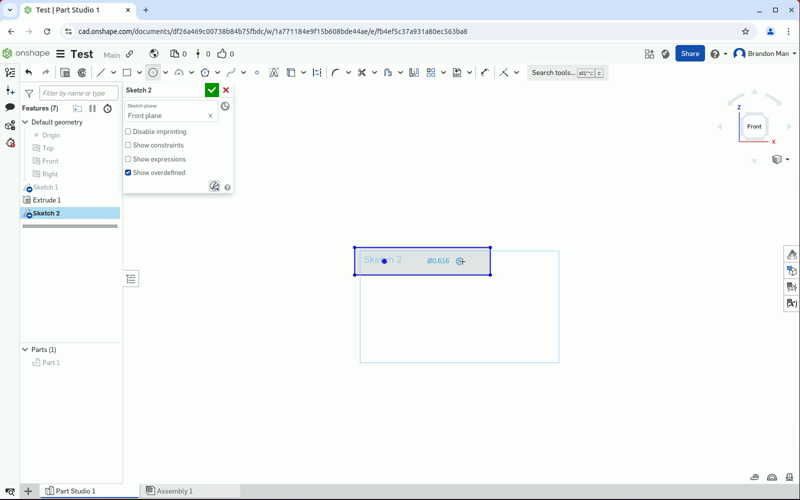
scroll(6)
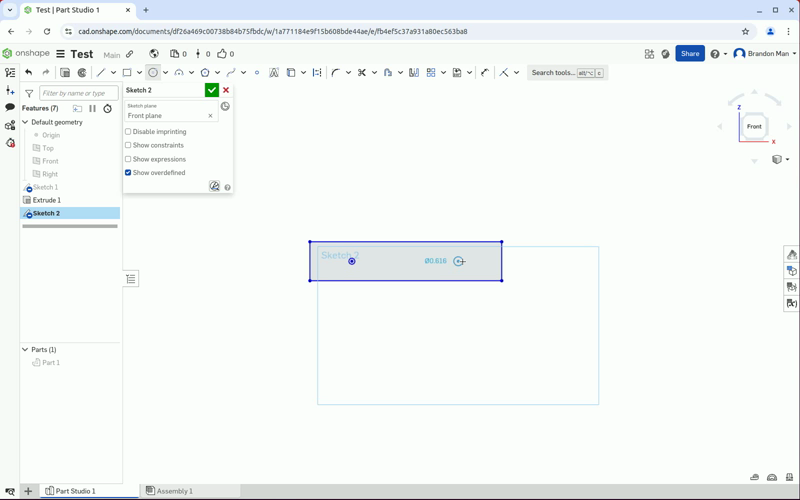
scroll(6)
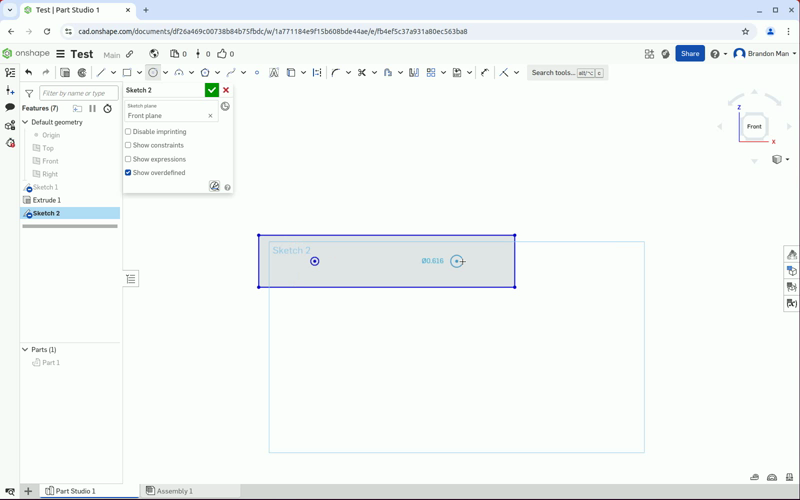
scroll(6)
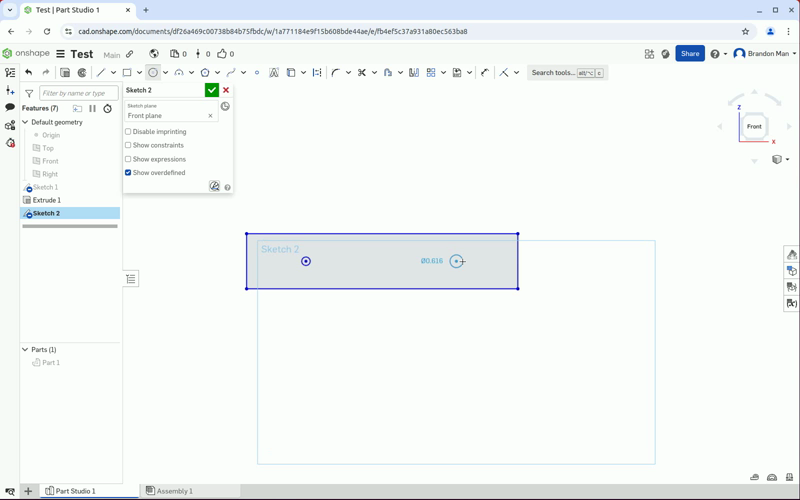
scroll(6)
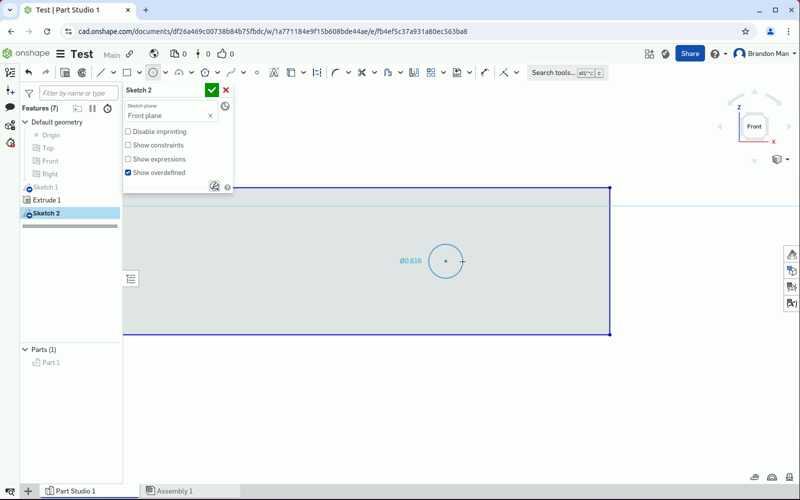
click(462, 261)
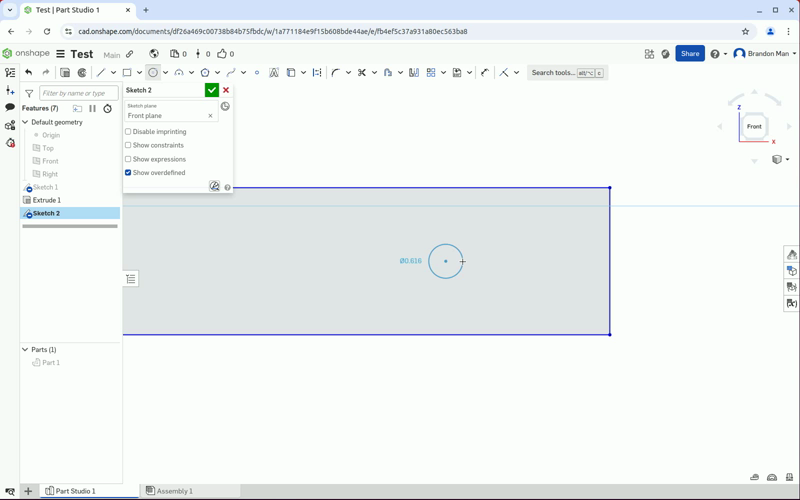
scroll(-6)
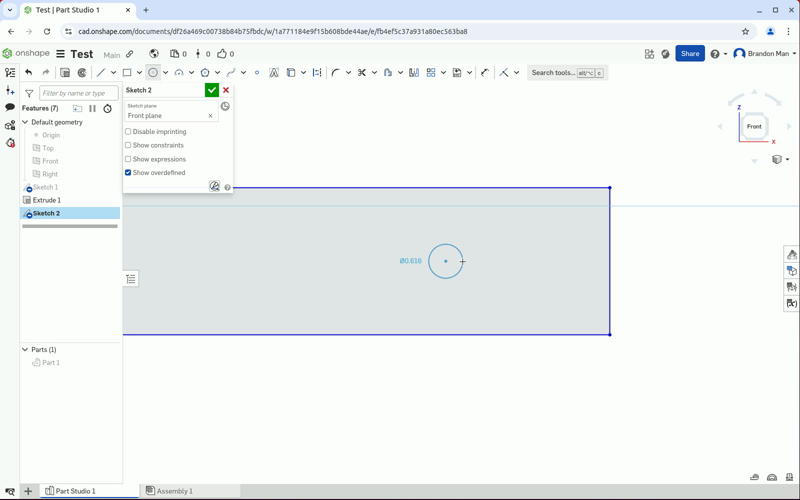
scroll(-6)
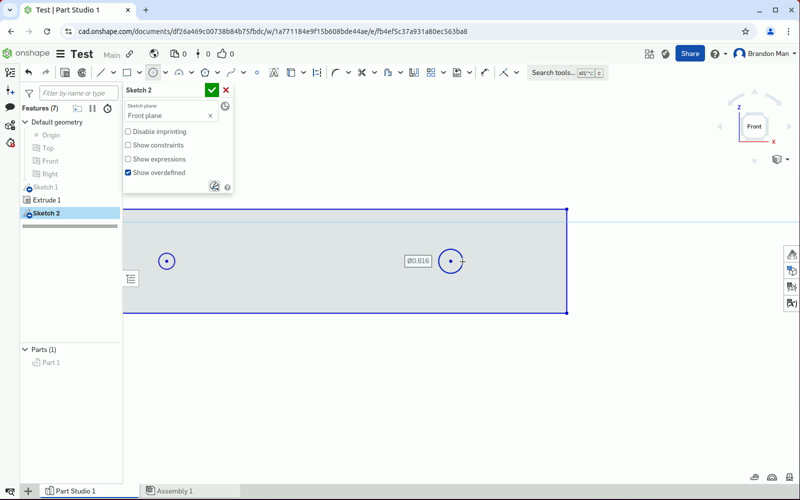
scroll(-6)
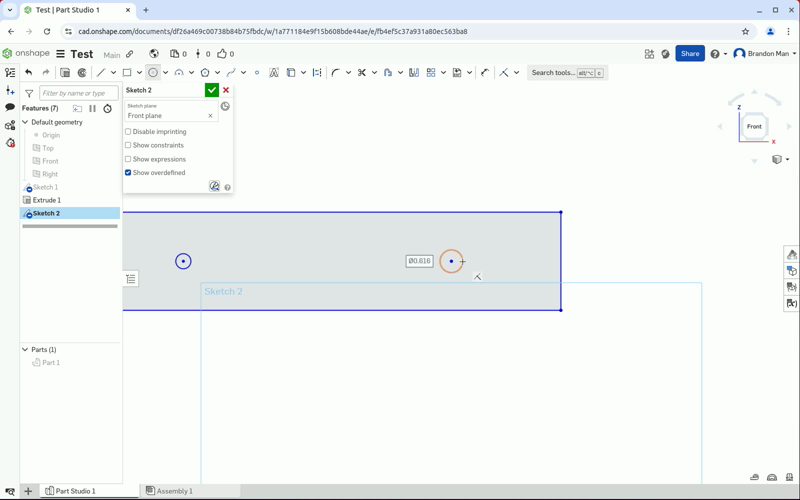
scroll(-6)
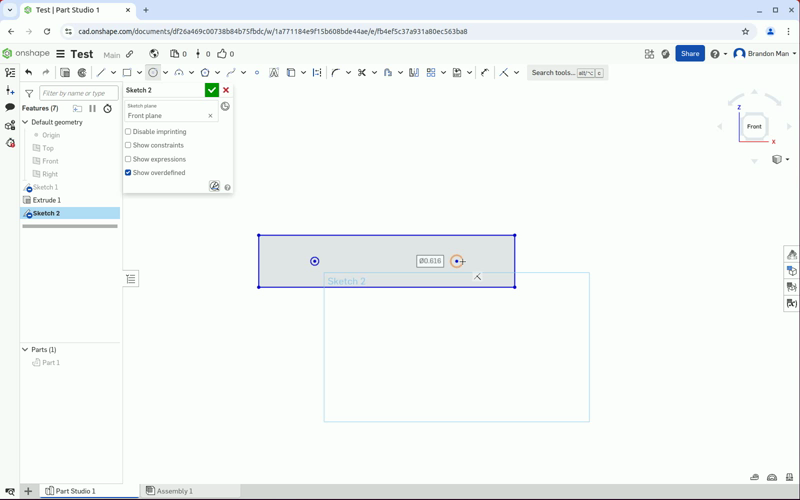
scroll(-6)
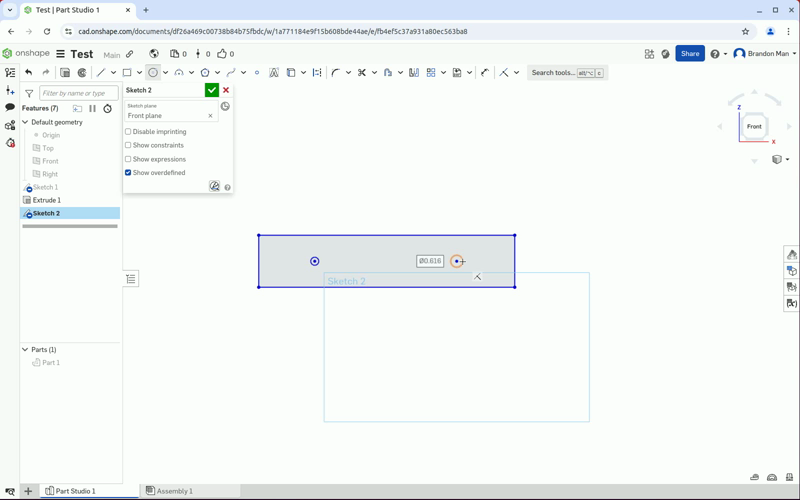
scroll(-6)
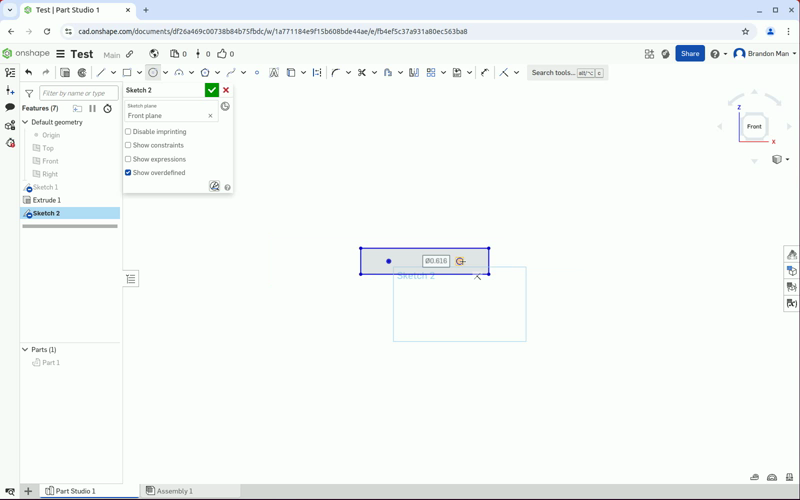
scroll(-6)
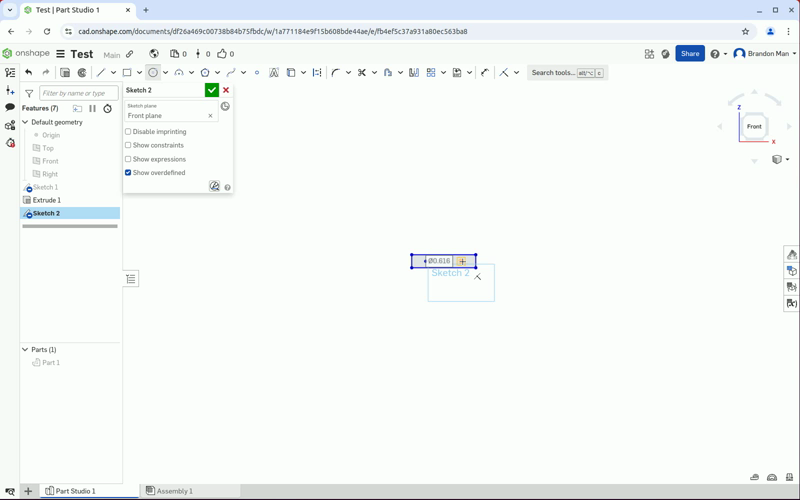
key(esc)
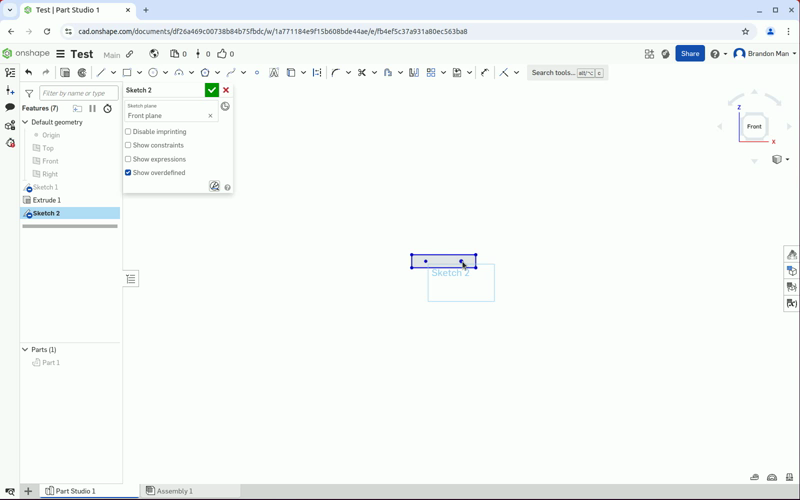
mouse_move(467, 260)
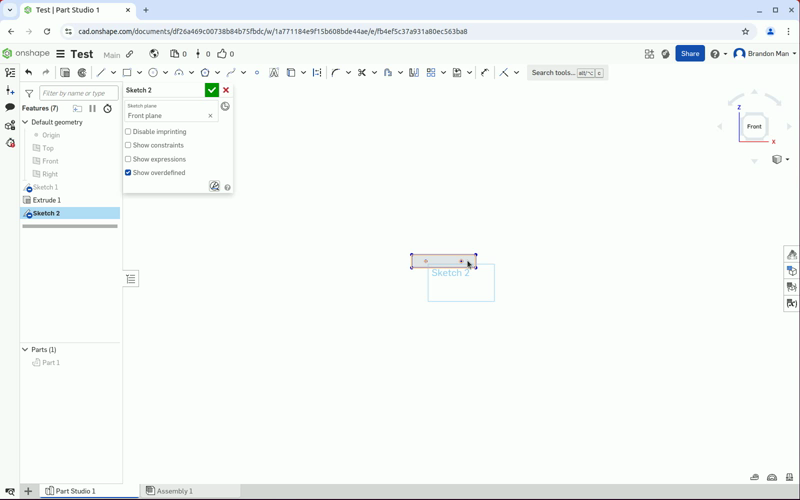
scroll(6)
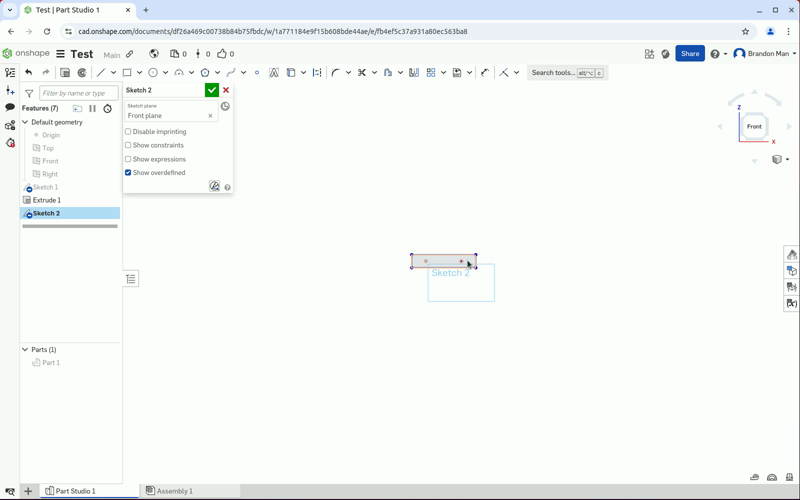
scroll(6)
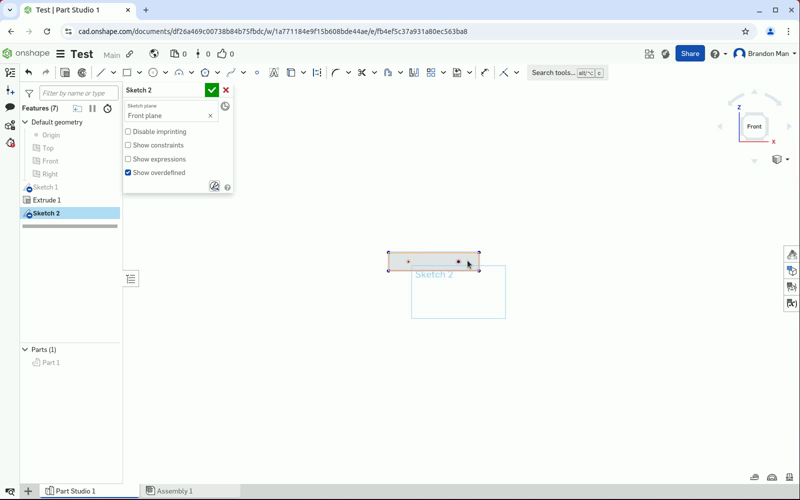
scroll(6)
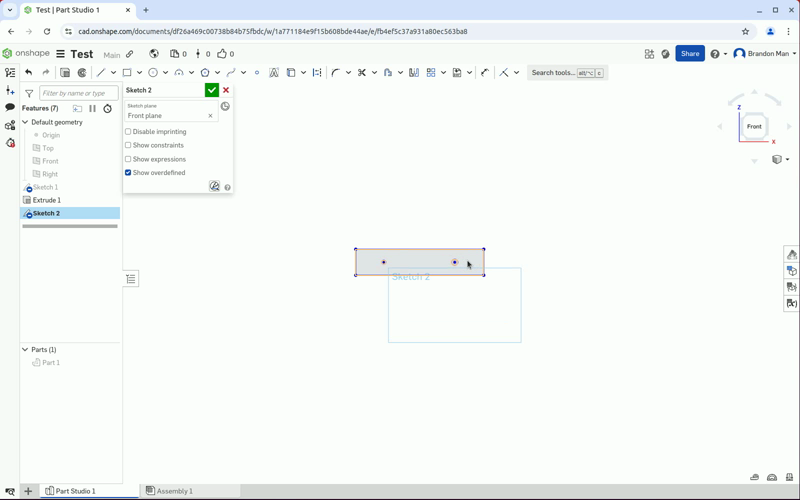
scroll(6)
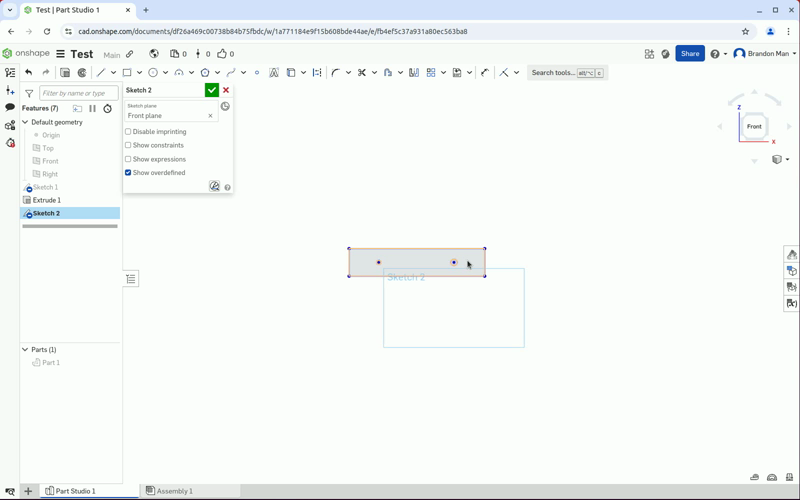
scroll(6)
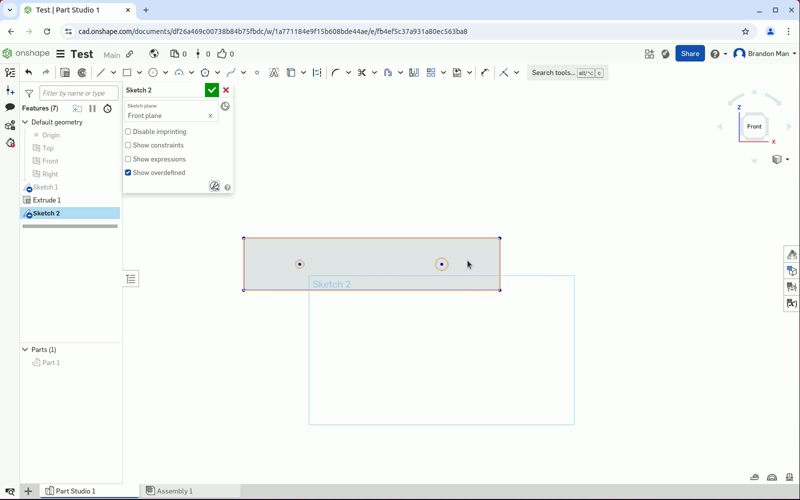
scroll(6)
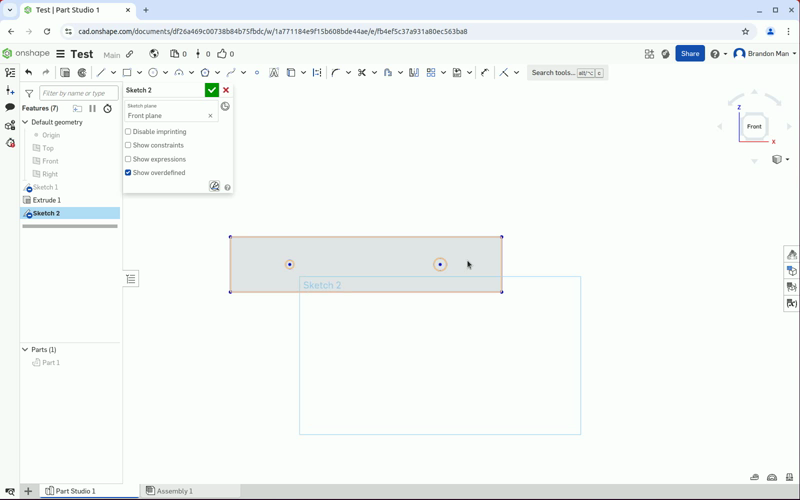
scroll(6)
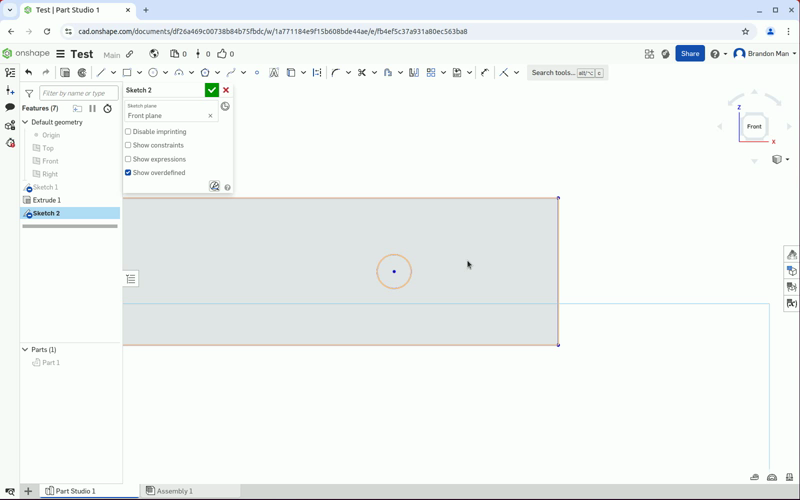
click(467, 260)
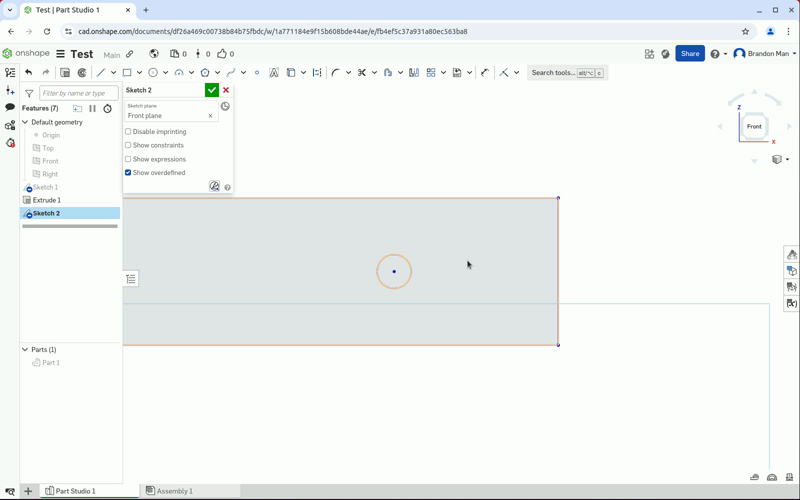
scroll(-6)
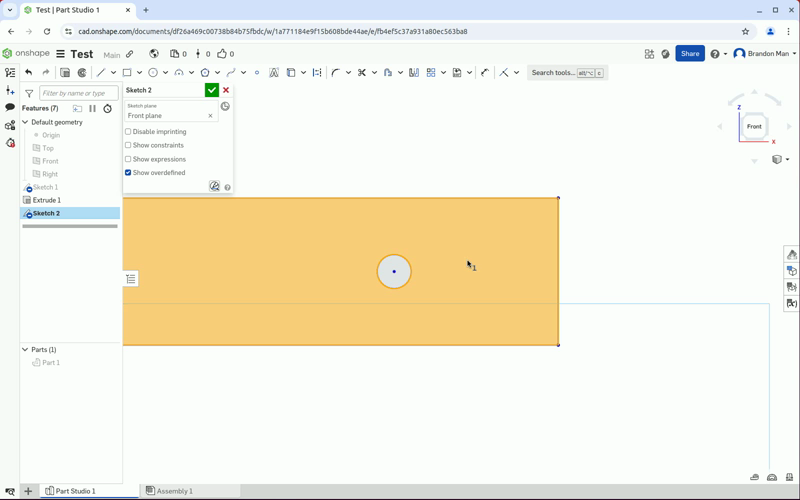
scroll(-6)
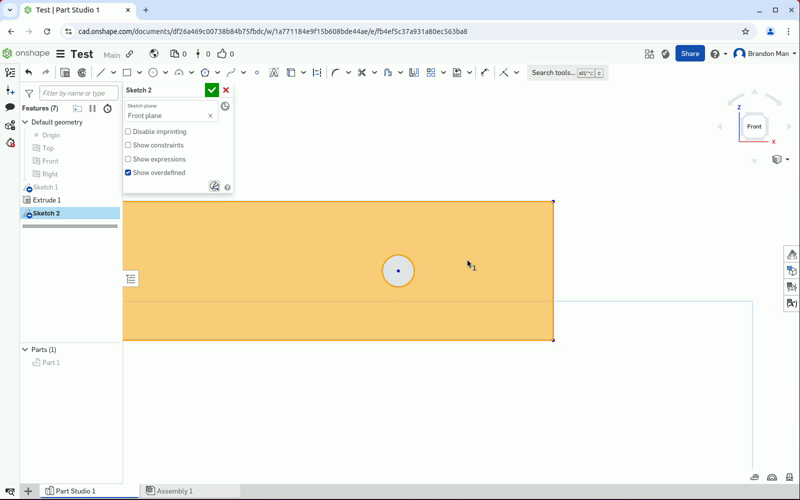
scroll(-6)
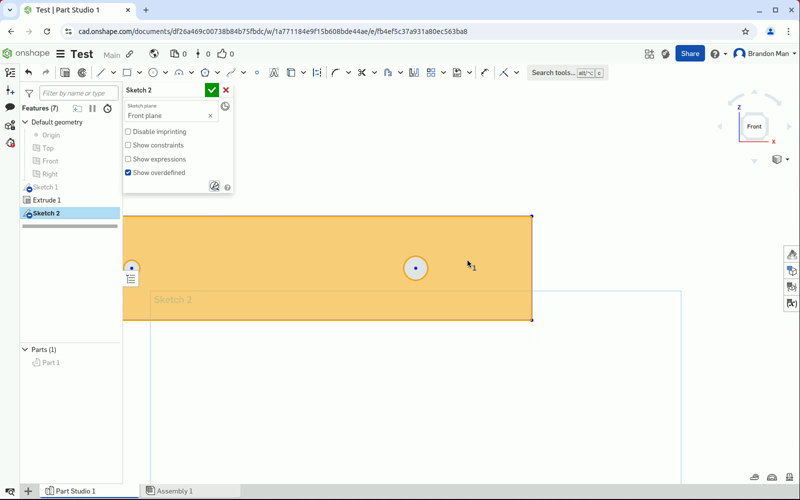
scroll(-6)
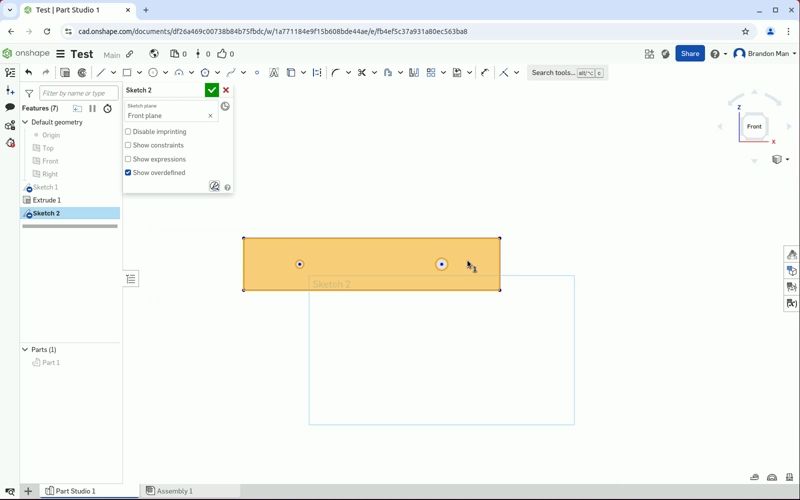
scroll(-6)
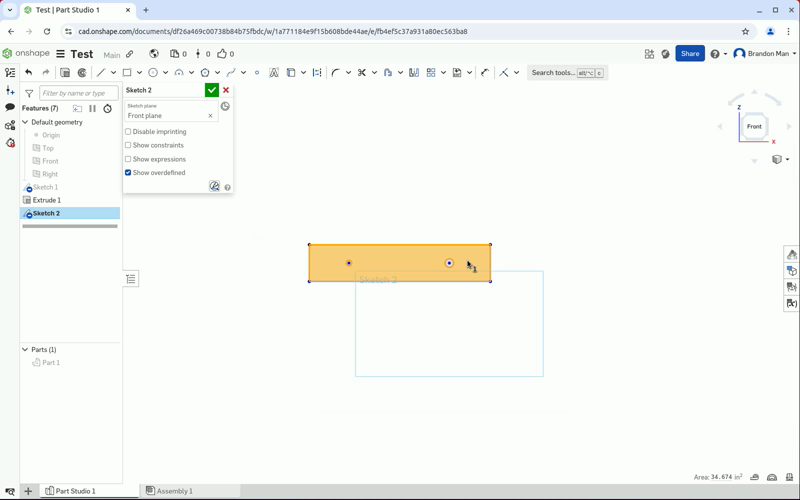
scroll(-6)
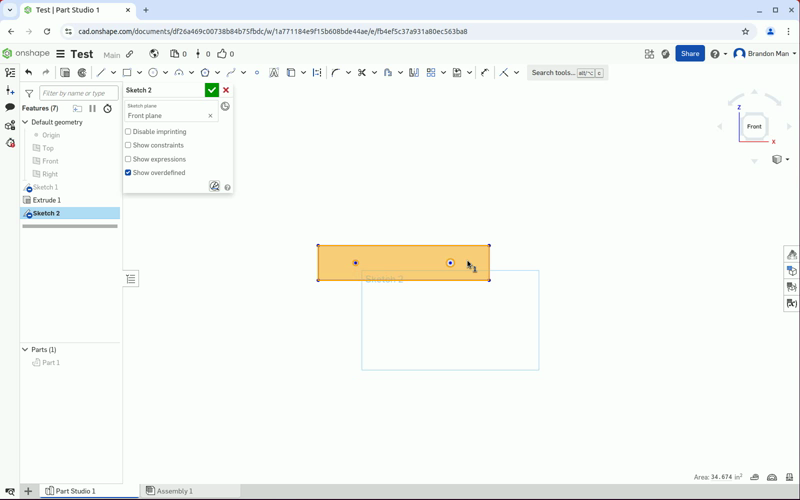
scroll(-6)
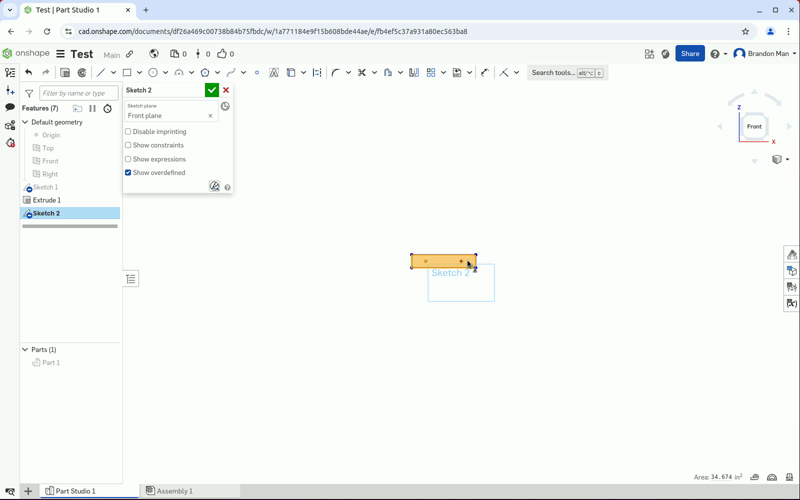
mouse_move(73, 352)
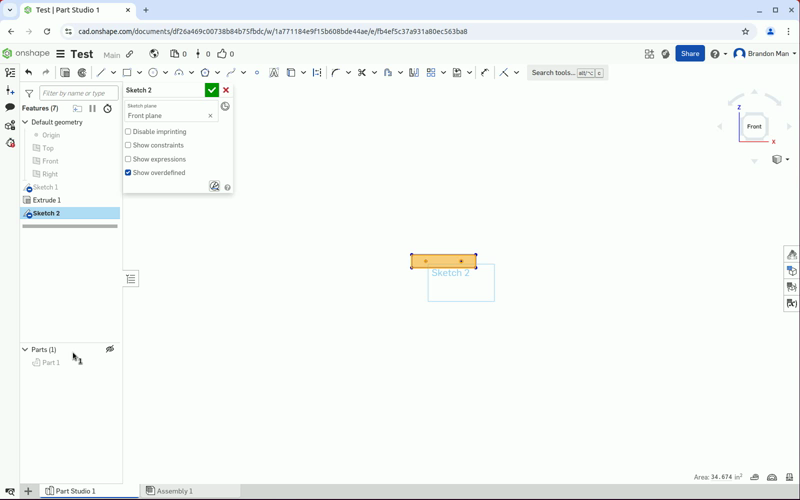
key(shift+y)
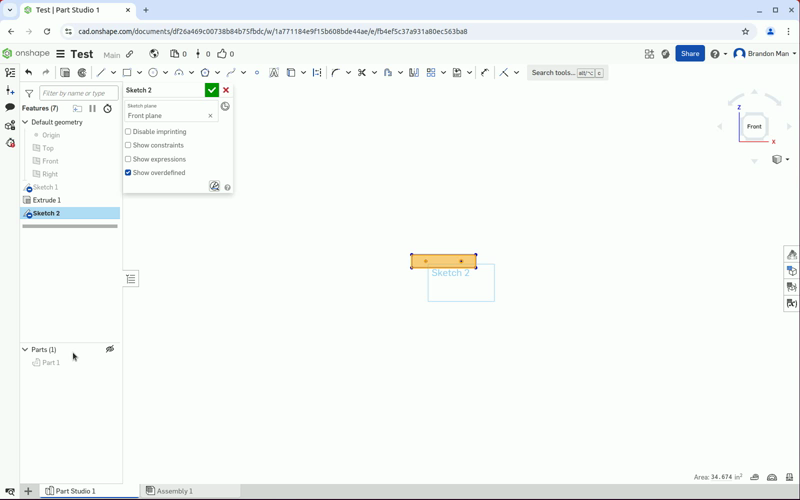
key(shift+e)
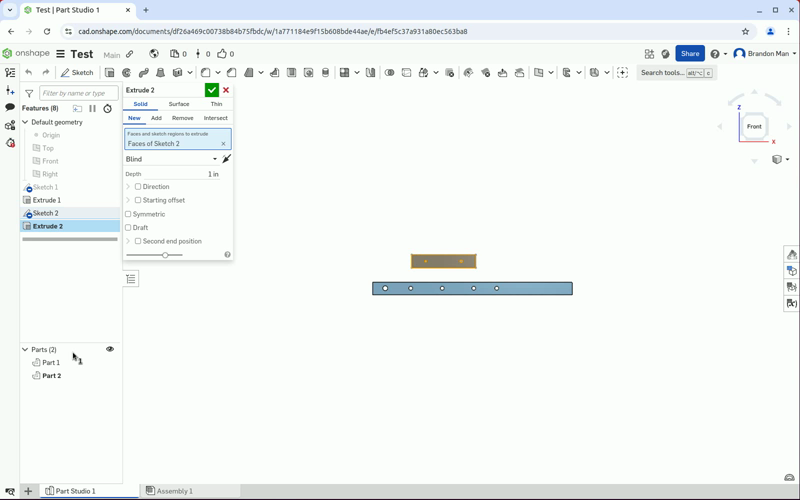
mouse_move(143, 106)
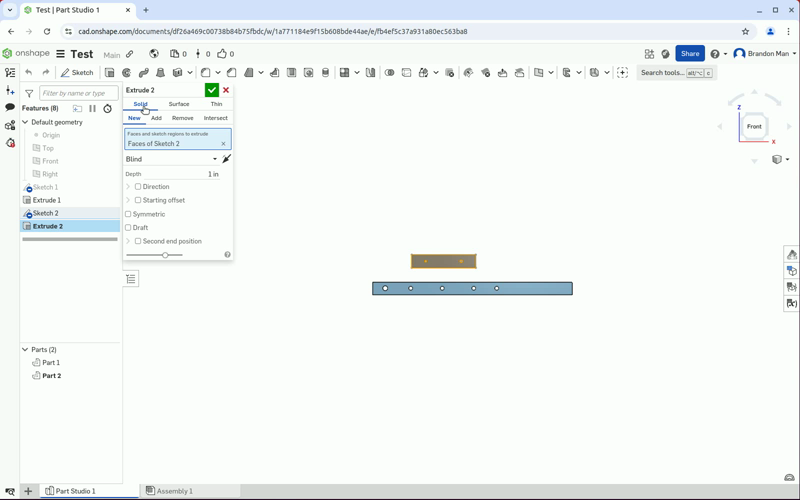
click(143, 106)
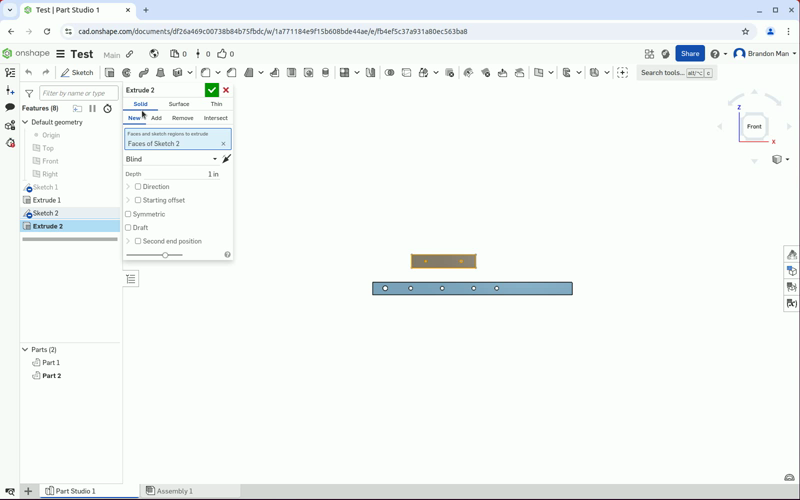
mouse_move(137, 120)
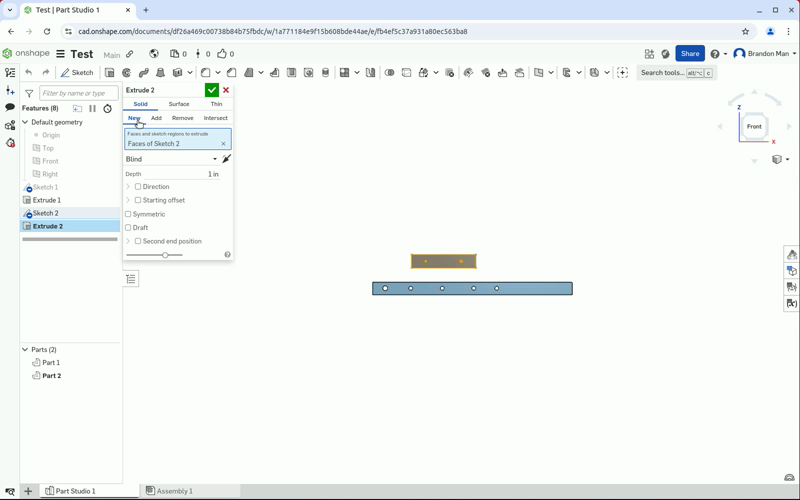
click(137, 120)
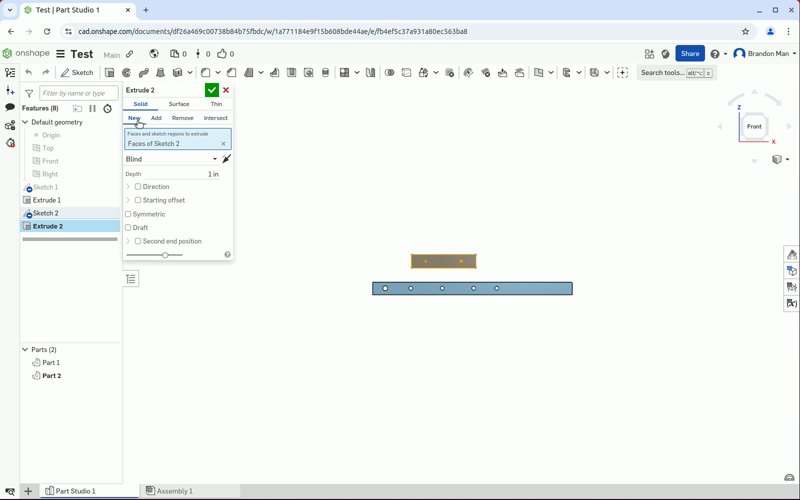
key(tab, 4)
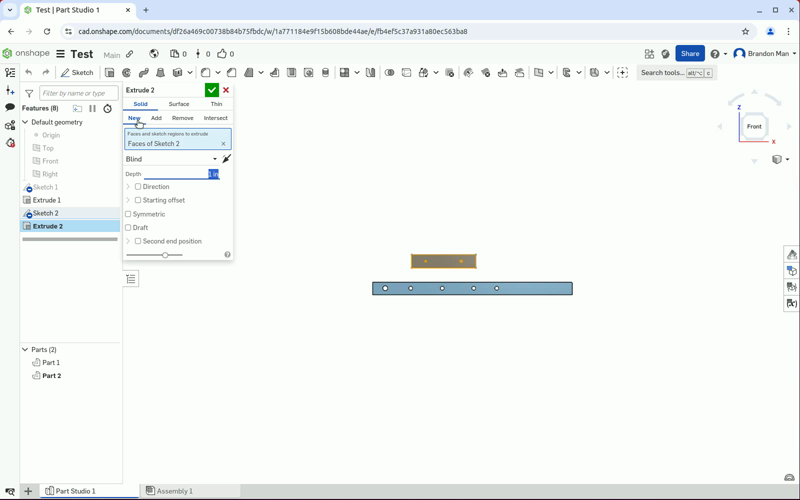
text(0.241)
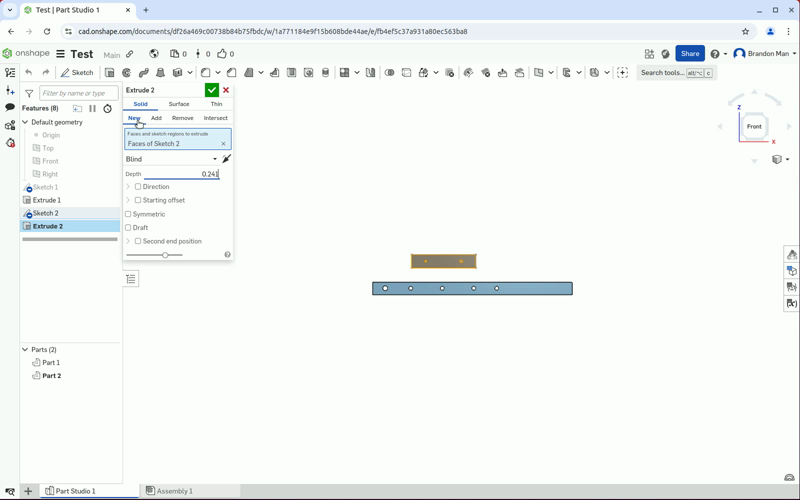
key(enter)
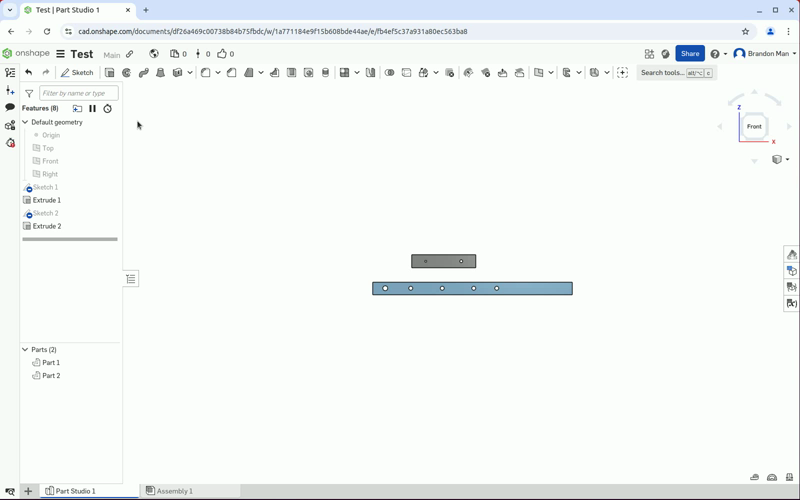
key(shift+h)
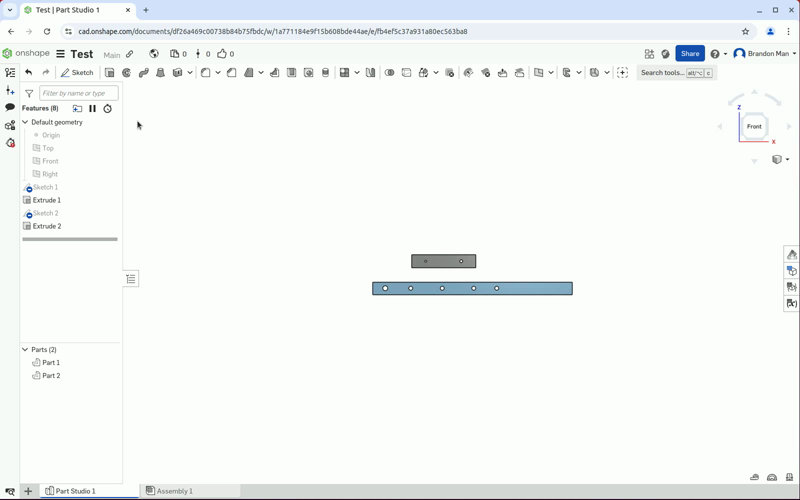
key(shift+h)
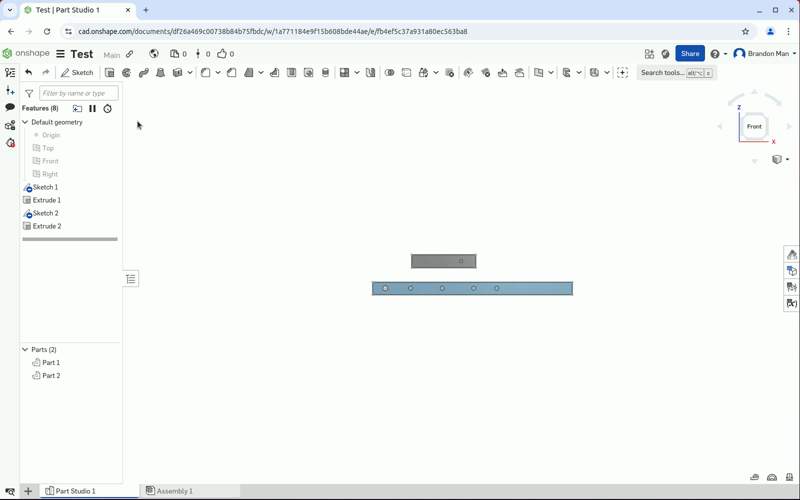
key(shift+7)
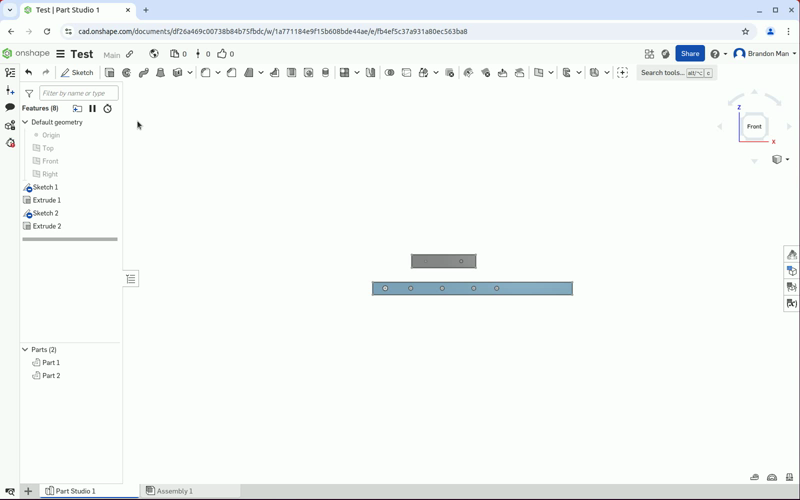
key(left, 2)
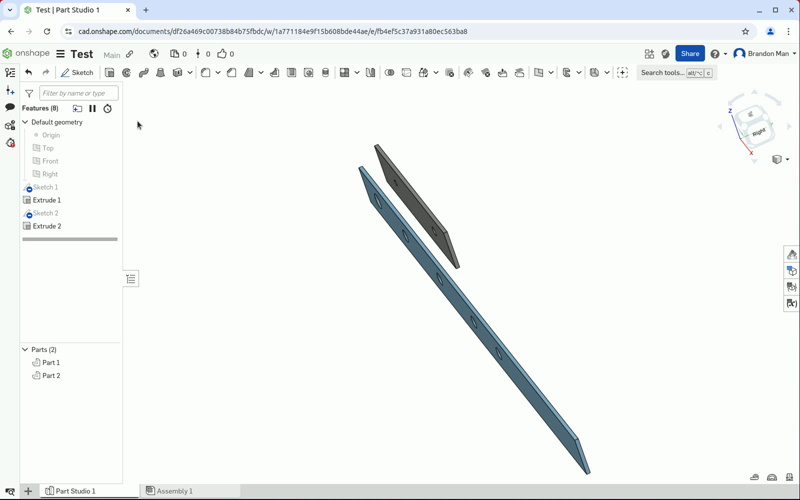
key(down, 2)
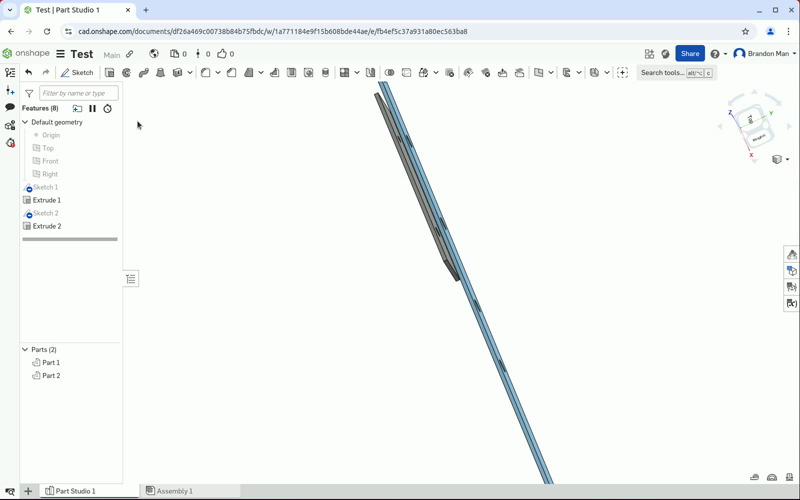
key(up, 2)
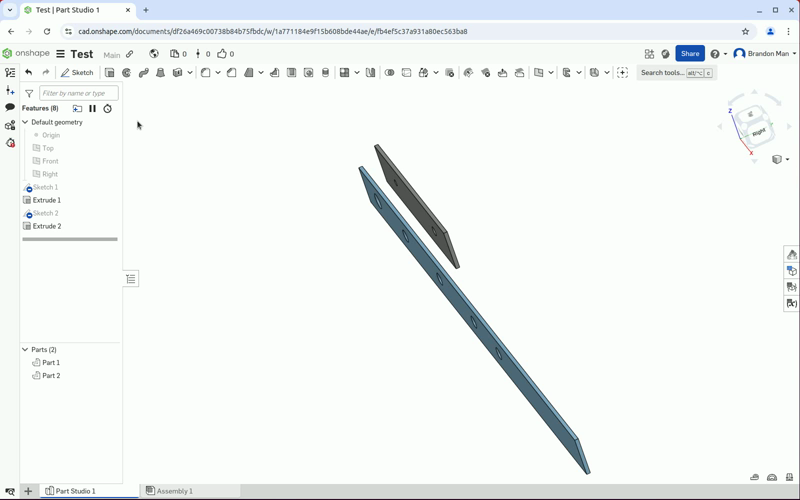
key(right, 2)
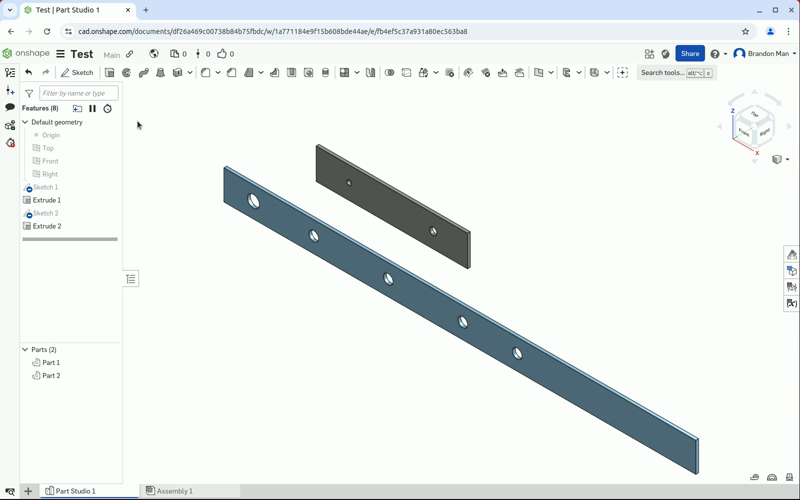
mouse_move(73, 189)
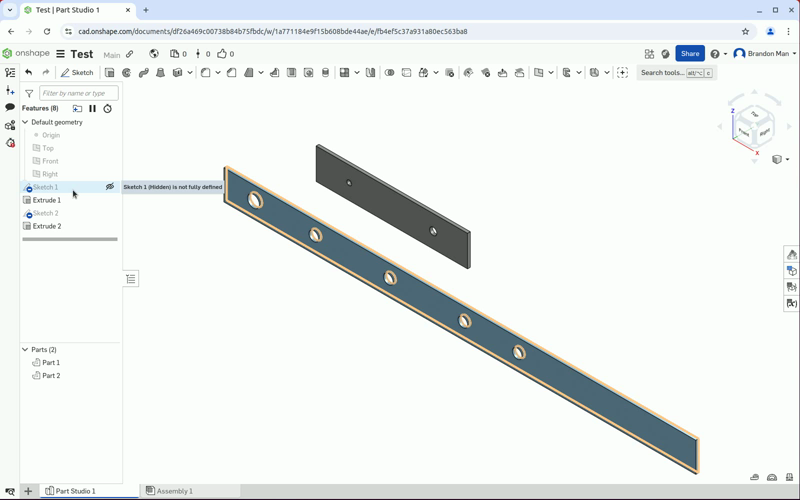
click(73, 189)